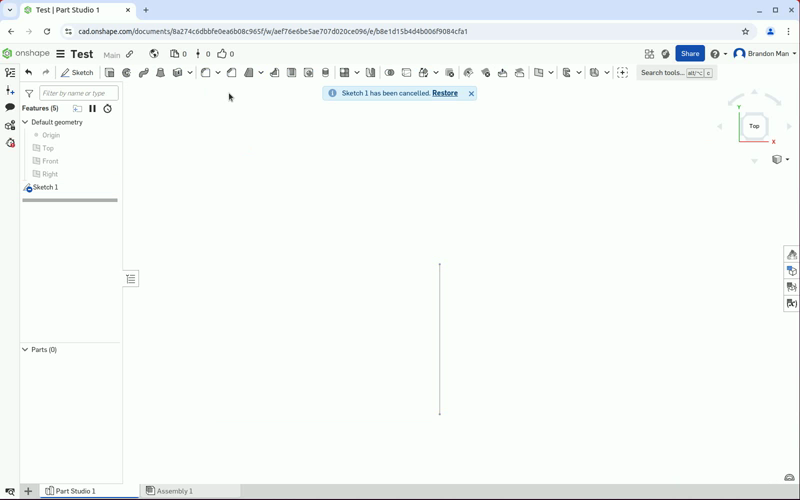
key(shift+h)
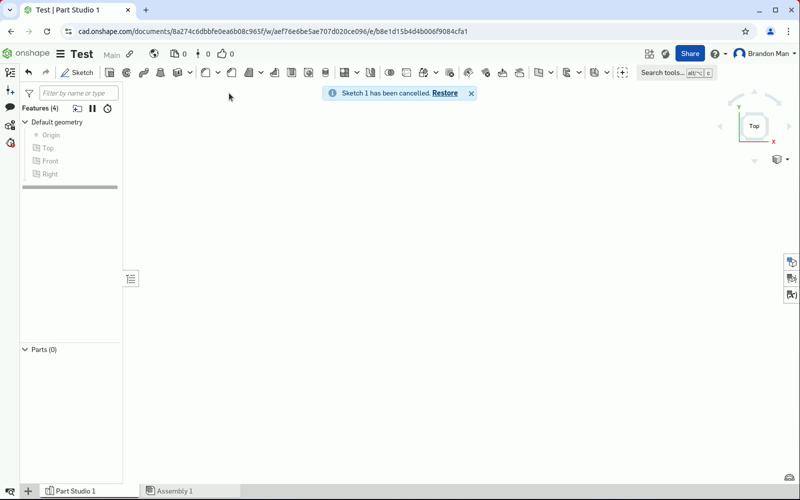
mouse_move(73, 352)
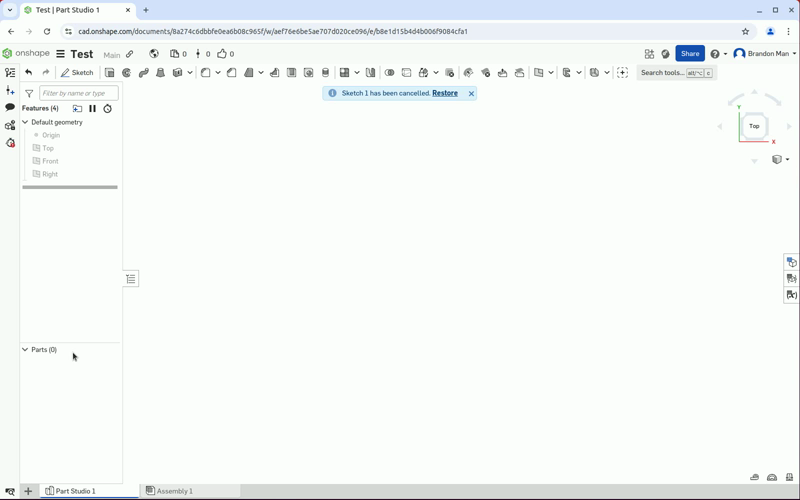
key(y)
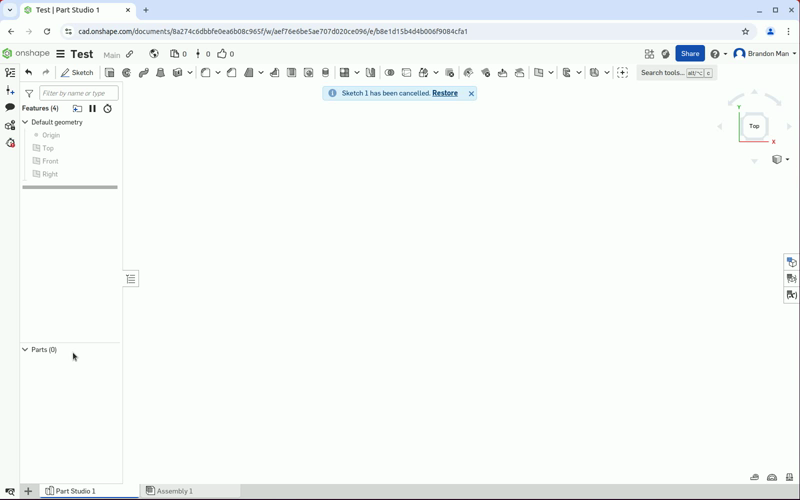
key(shift+p)
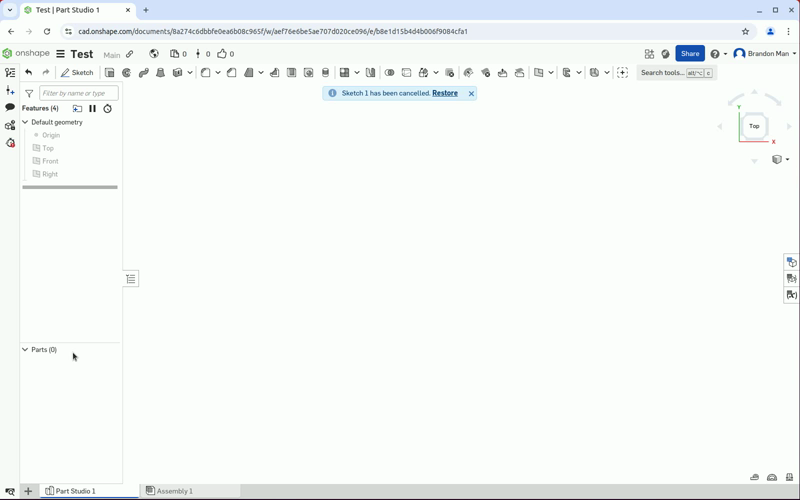
key(space)
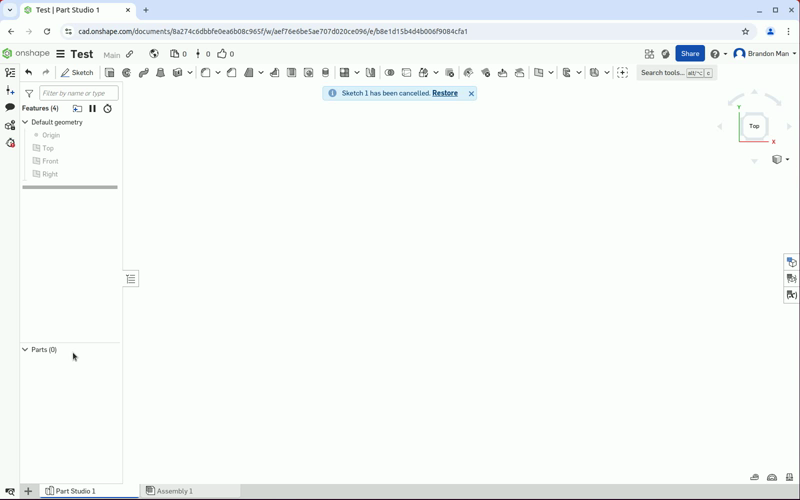
key_down(shift)
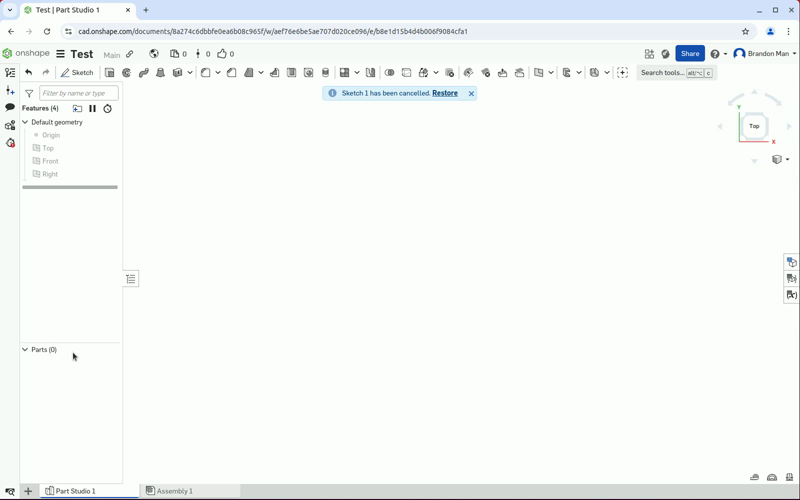
key(up)
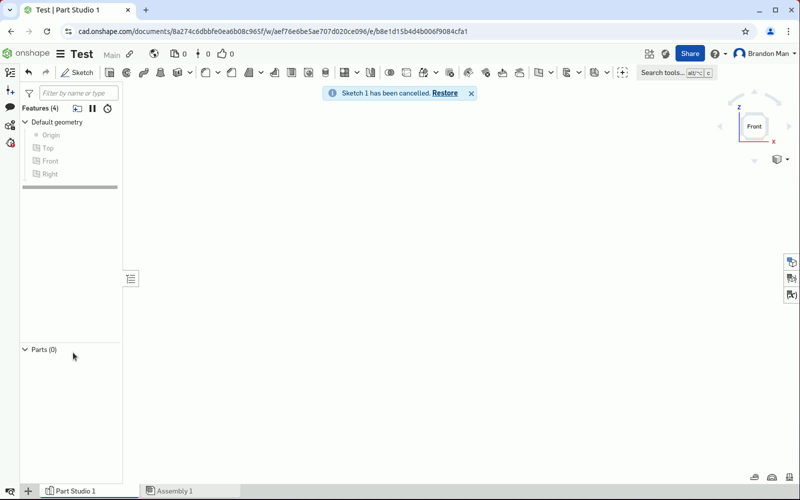
key_up(shift)
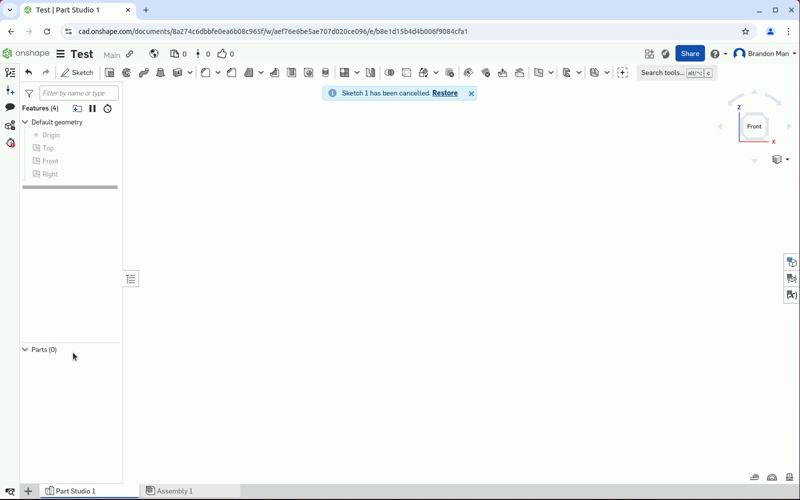
mouse_move(73, 352)
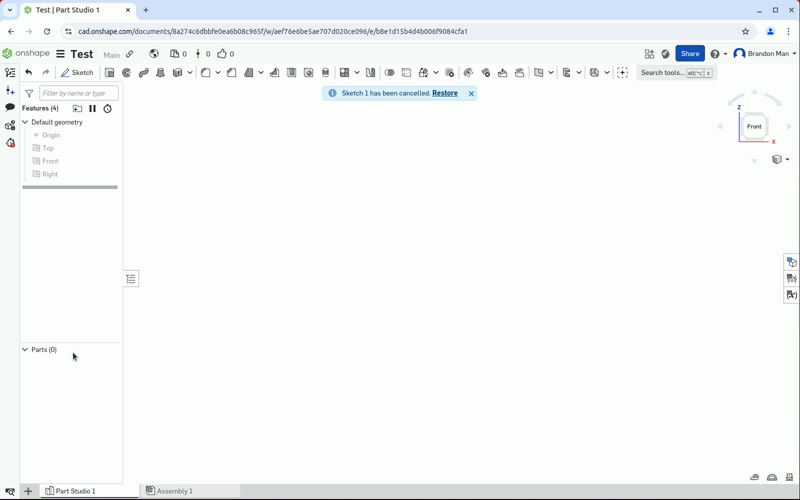
key(shift+y)
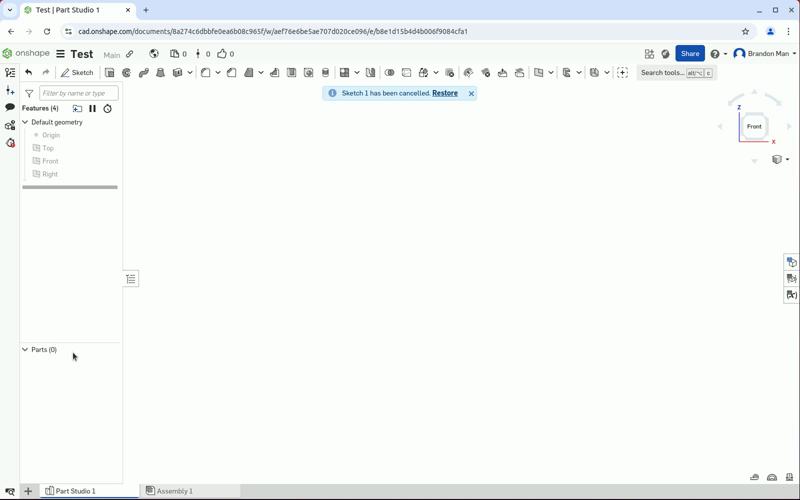
key(shift+s)
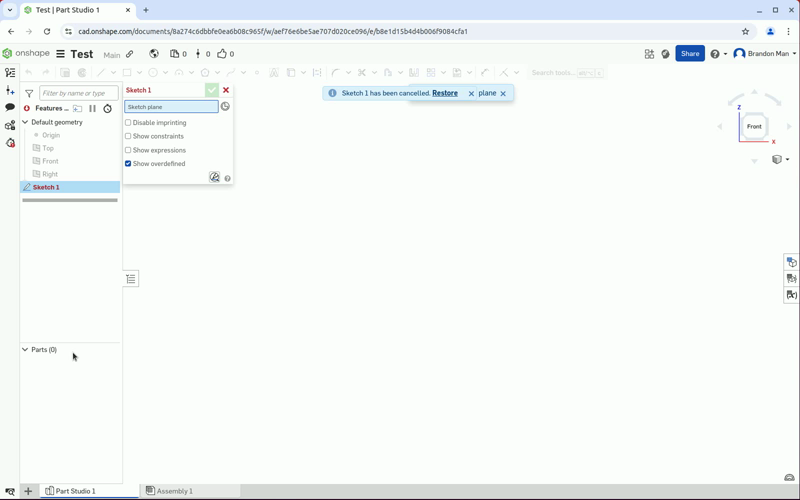
mouse_move(73, 163)
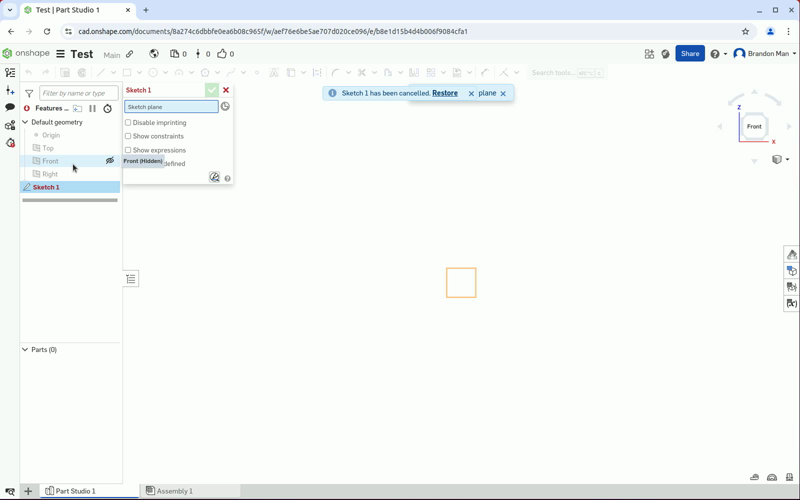
click(73, 163)
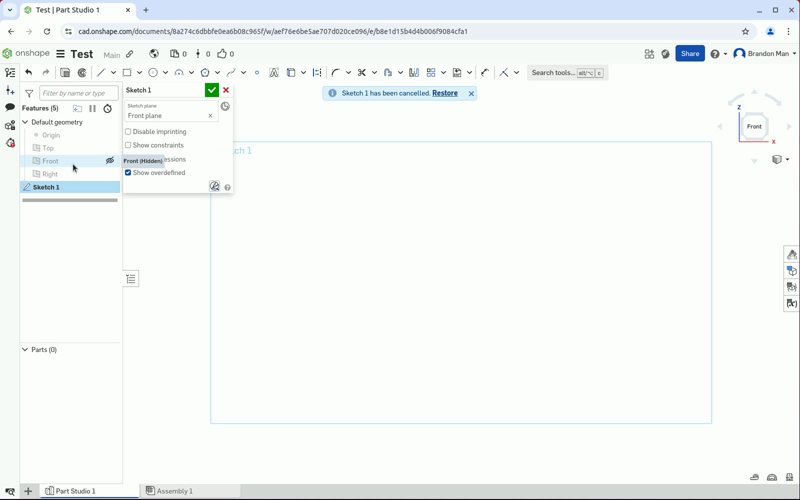
mouse_move(73, 352)
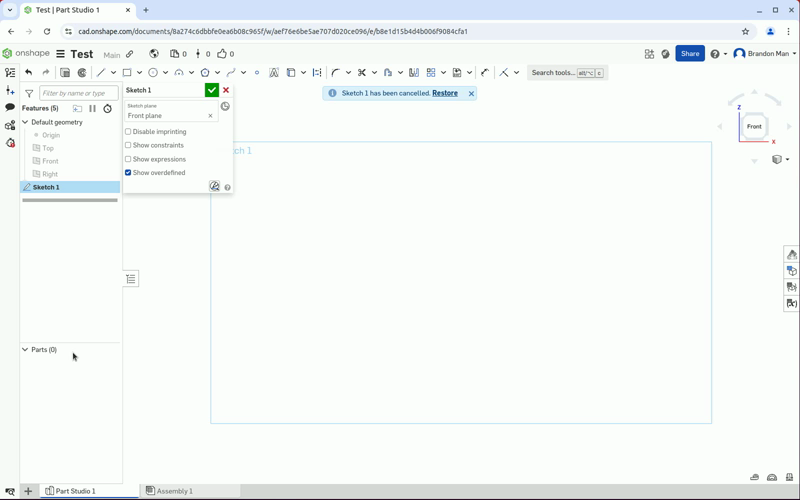
key(y)
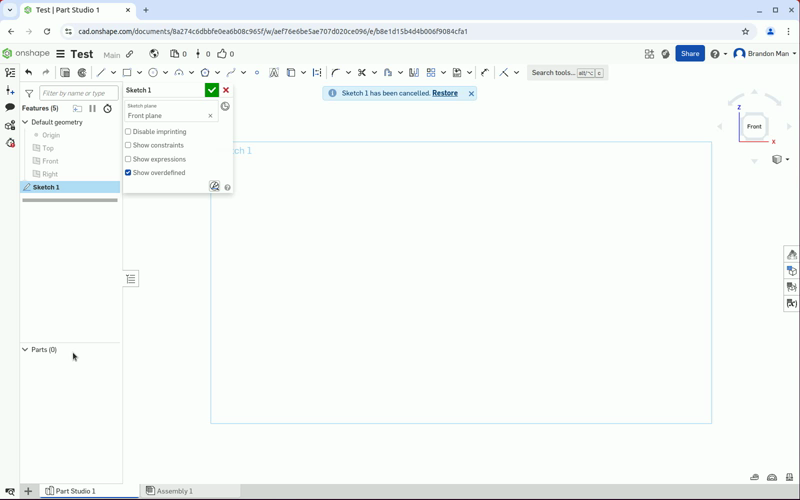
key(l)
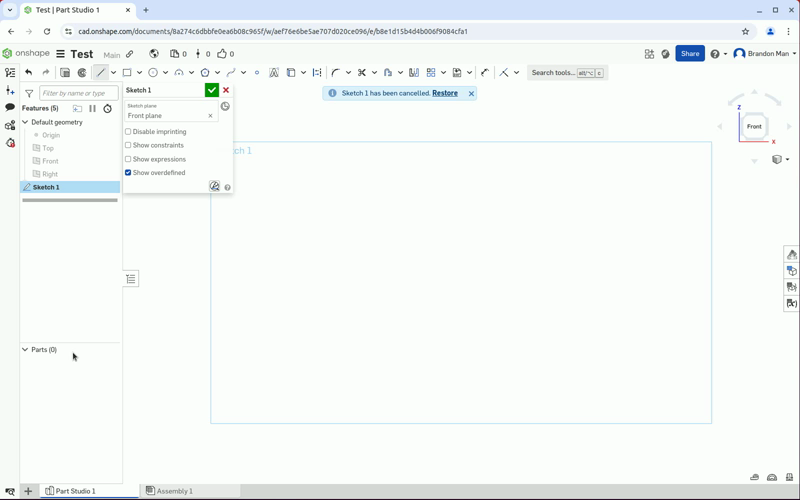
key_down(shift)
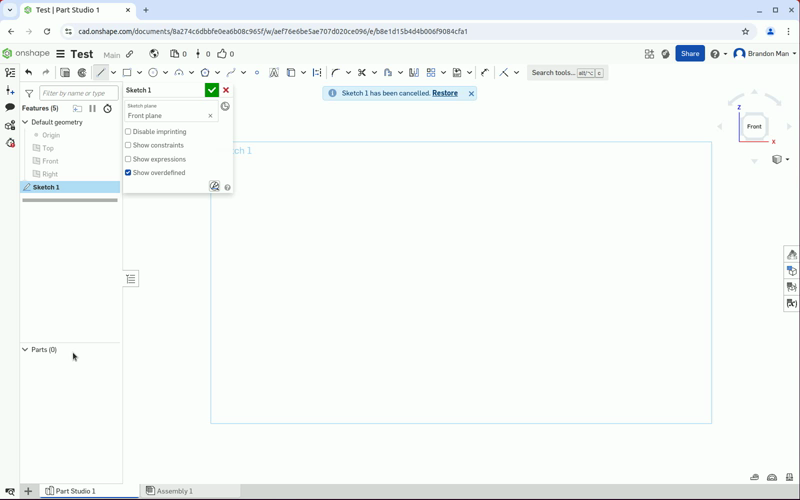
mouse_move(460, 282)
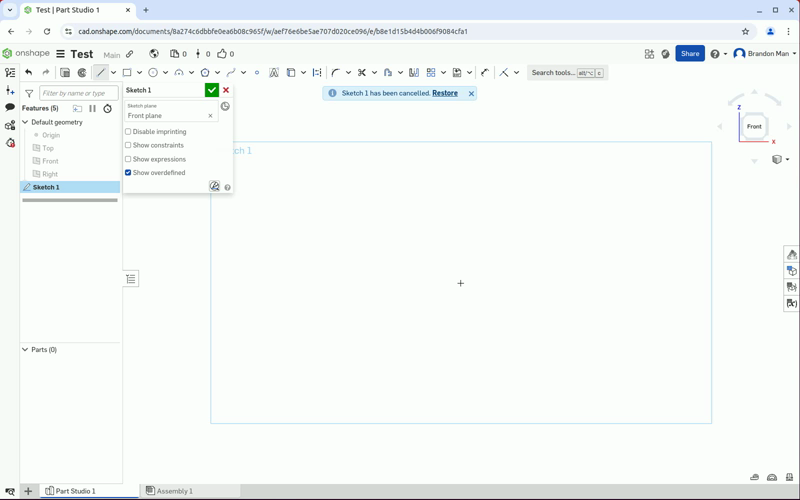
click(460, 282)
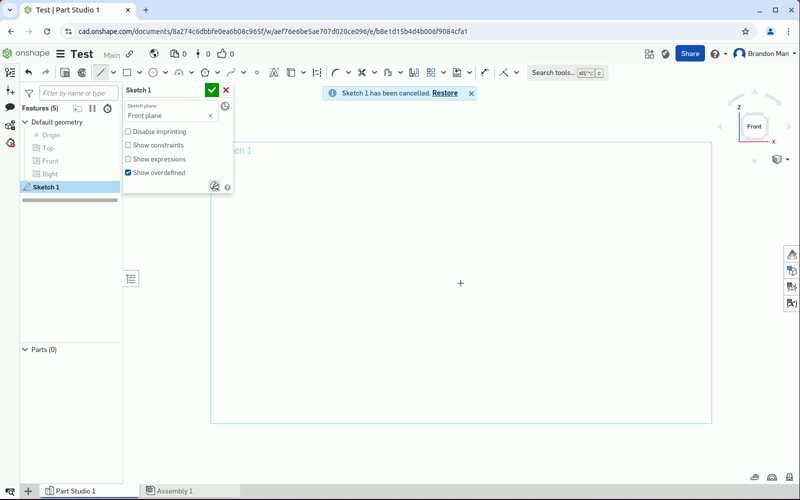
key_up(shift)
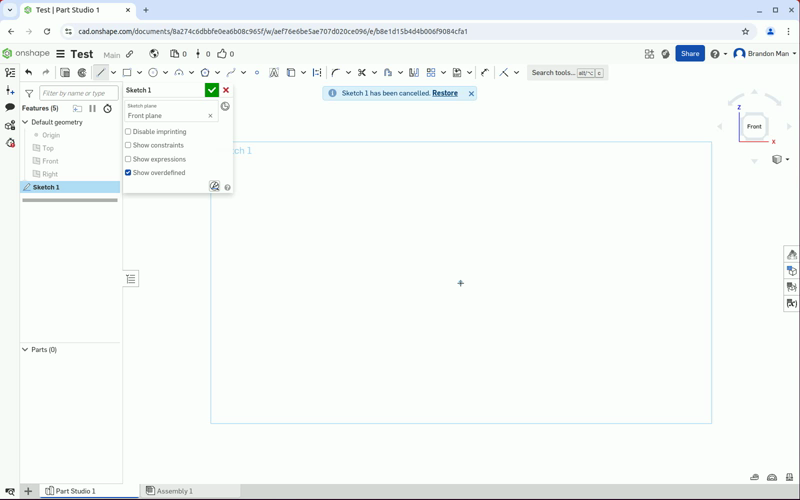
key_down(shift)
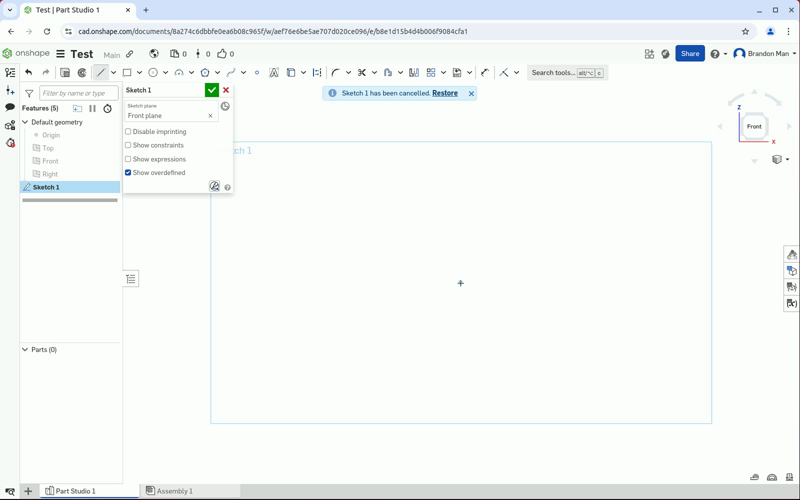
mouse_move(535, 282)
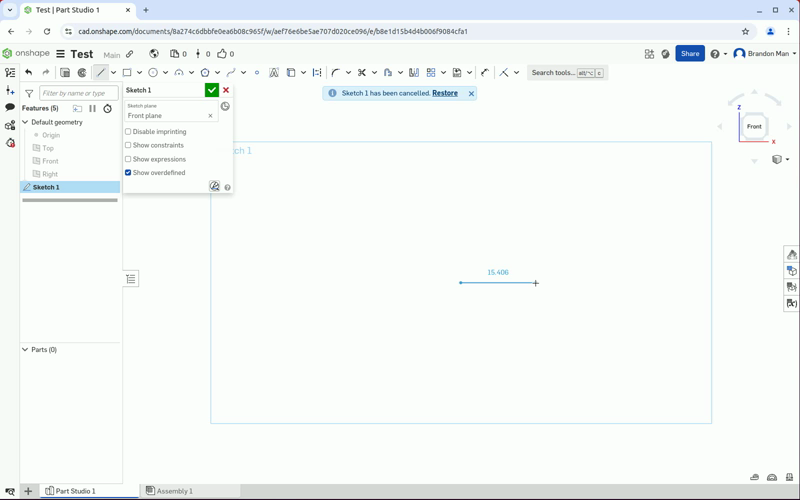
click(535, 282)
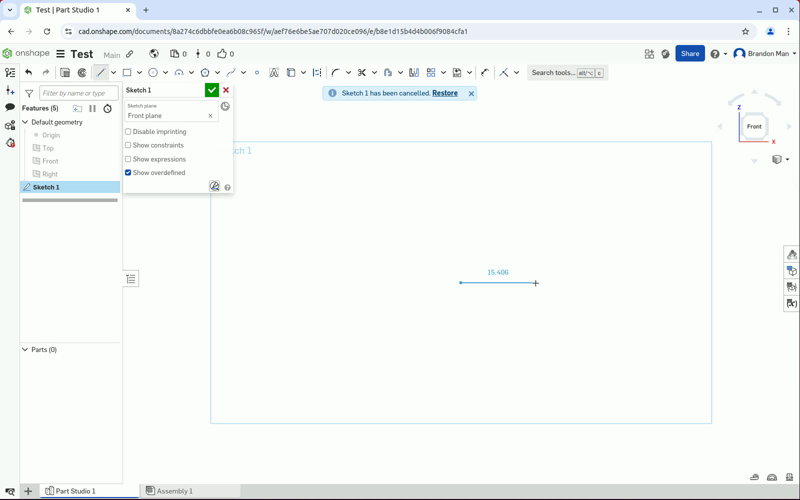
key_up(shift)
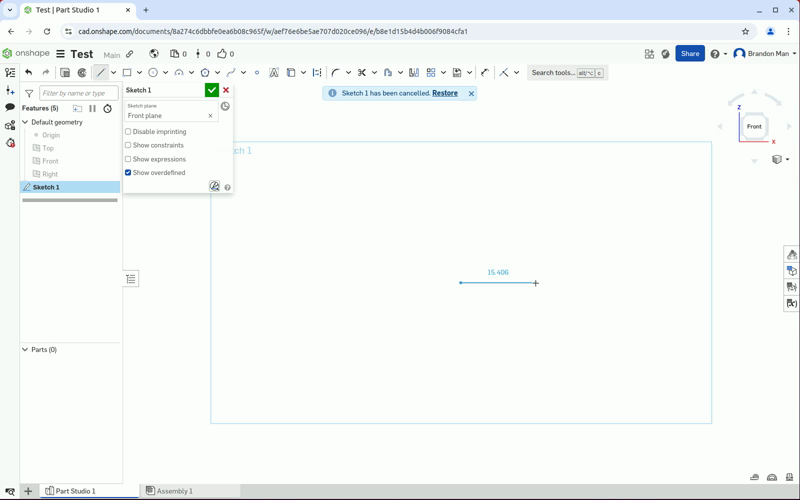
key_down(shift)
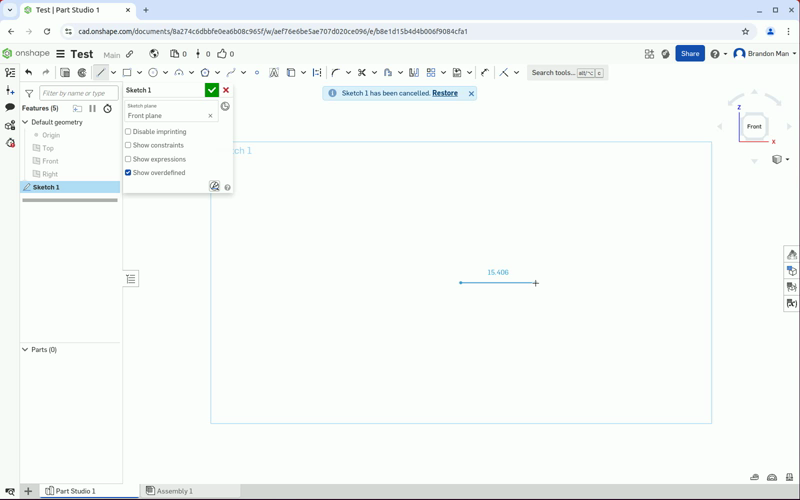
mouse_move(535, 184)
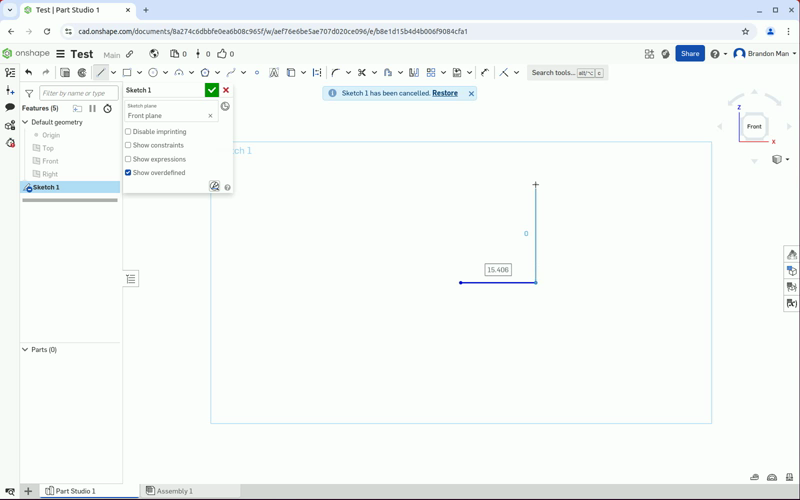
click(535, 184)
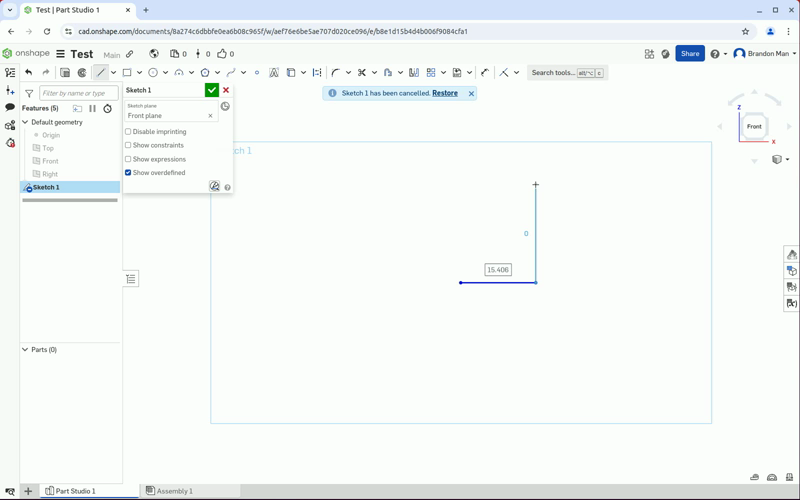
key_up(shift)
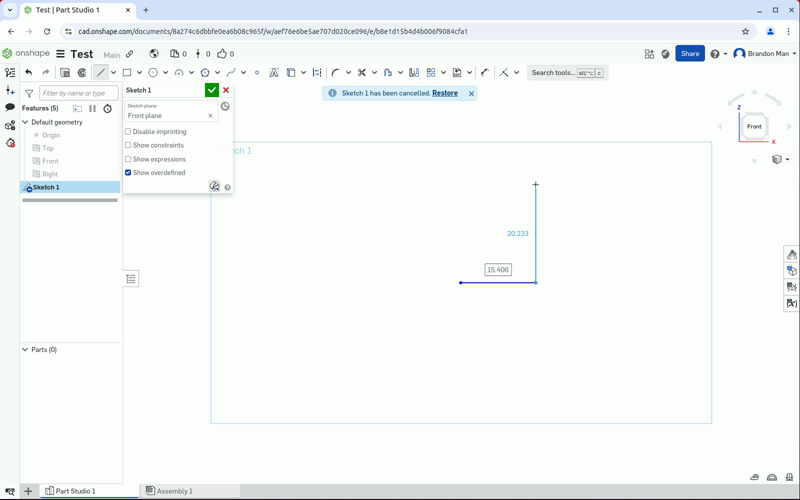
key_down(shift)
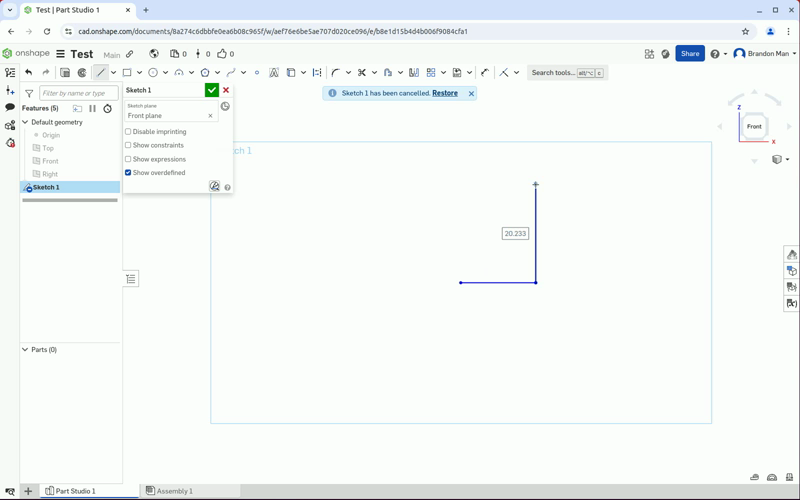
mouse_move(460, 184)
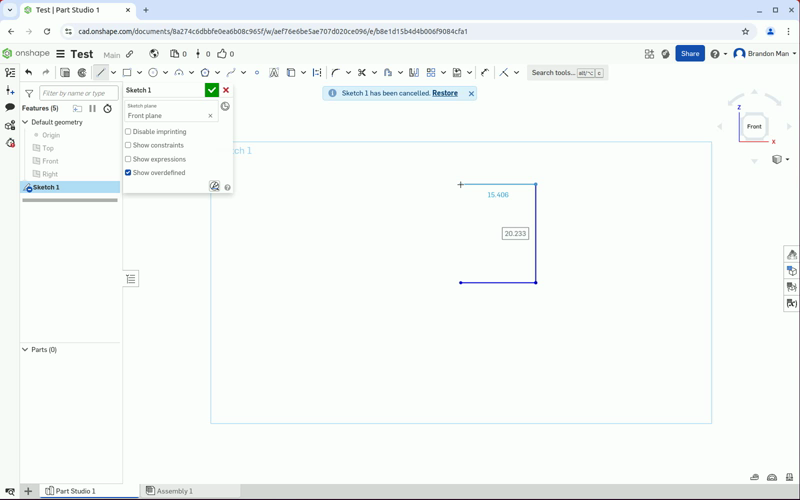
click(460, 184)
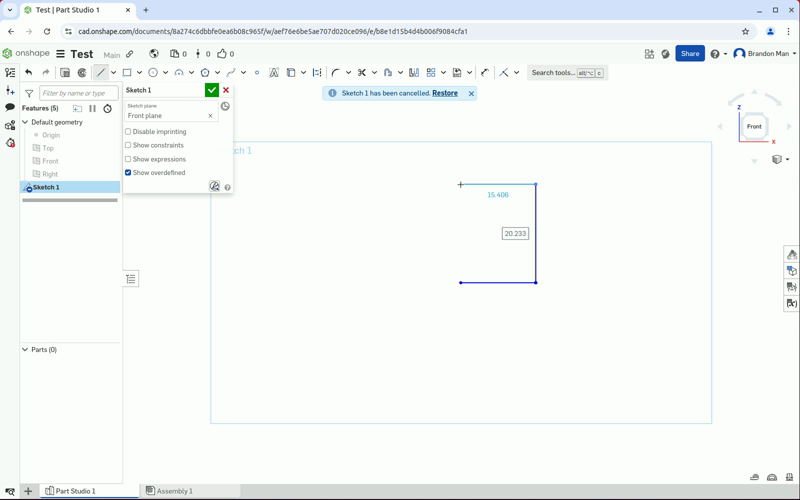
key_up(shift)
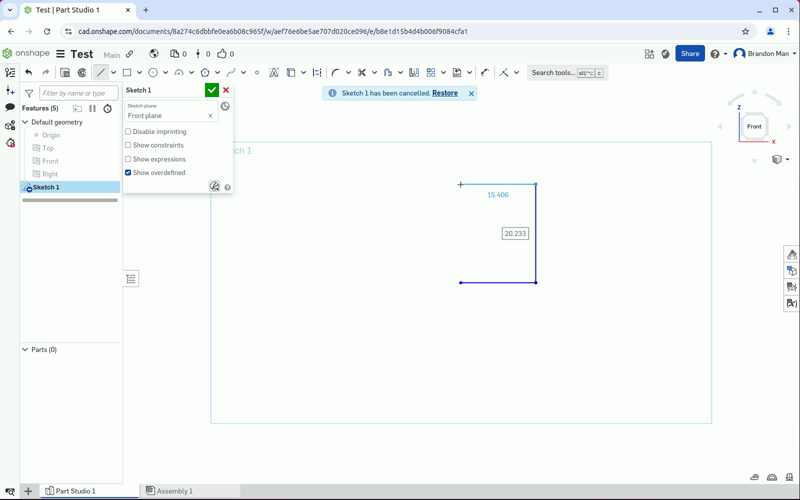
key_down(shift)
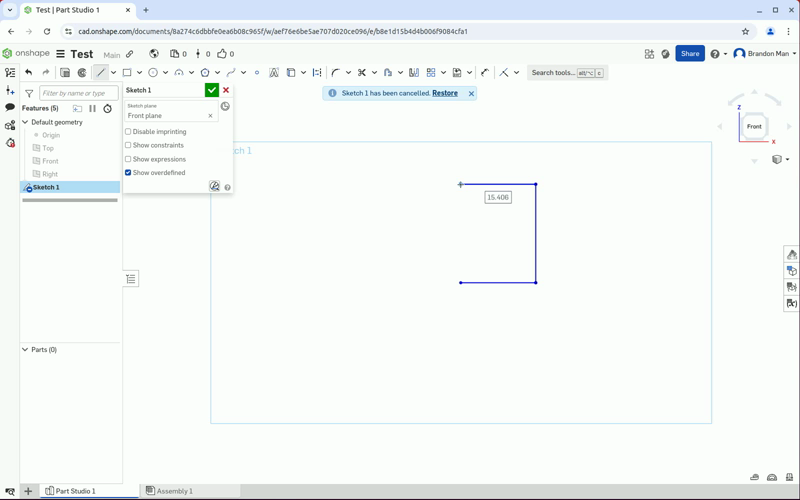
mouse_move(460, 282)
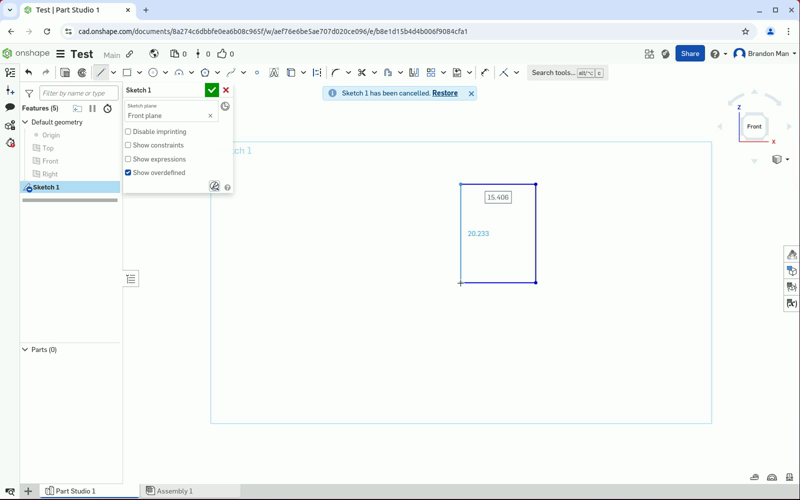
key_up(shift)
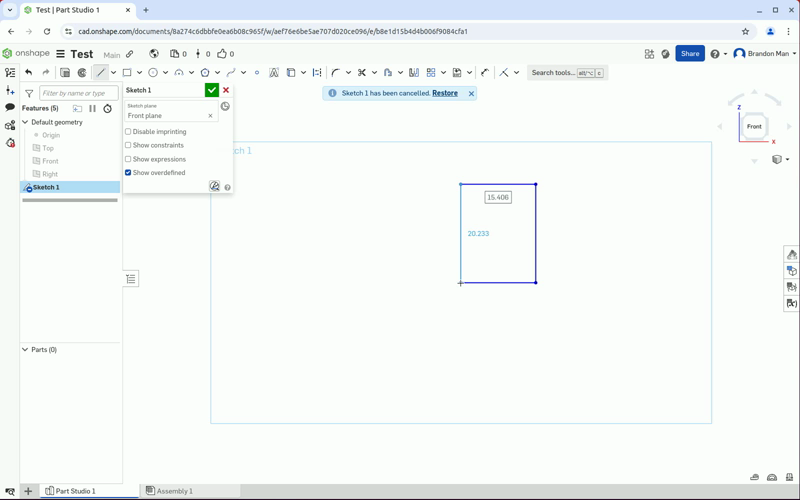
click(460, 282)
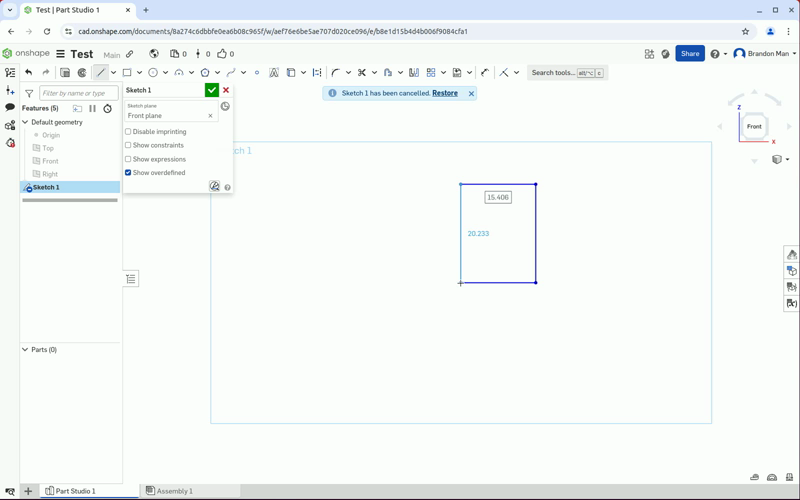
key(esc)
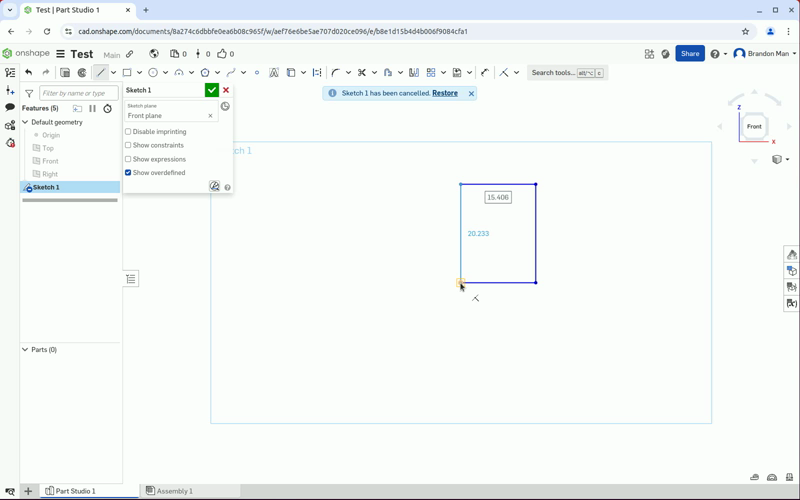
mouse_move(510, 274)
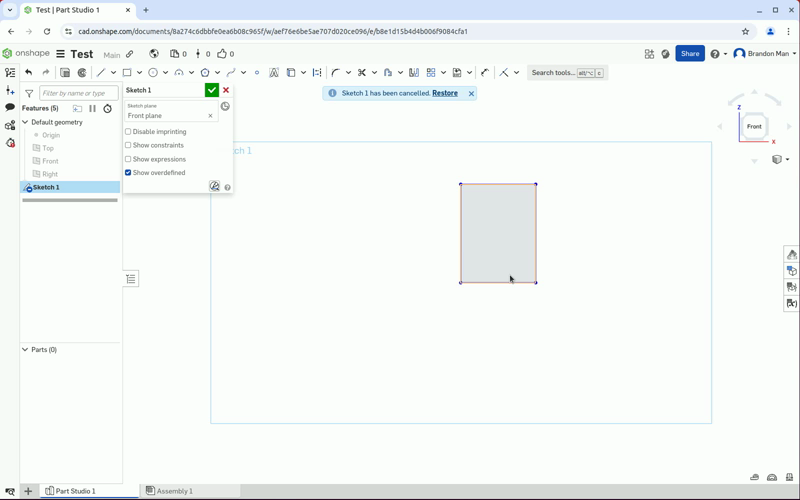
click(510, 274)
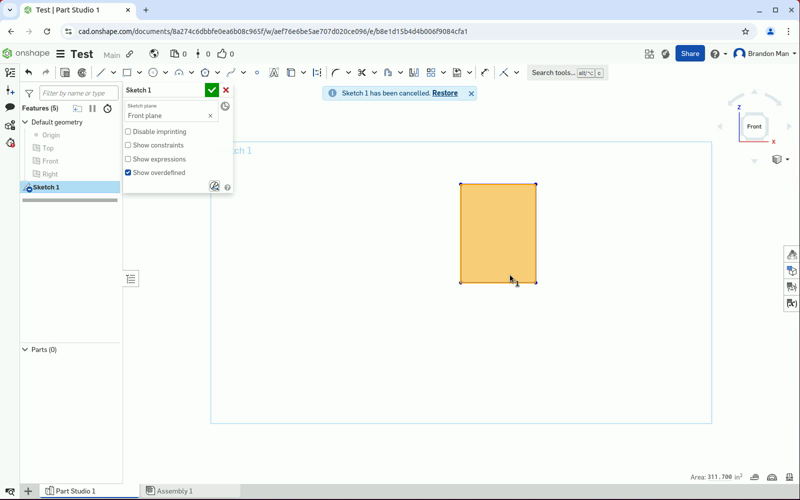
mouse_move(73, 352)
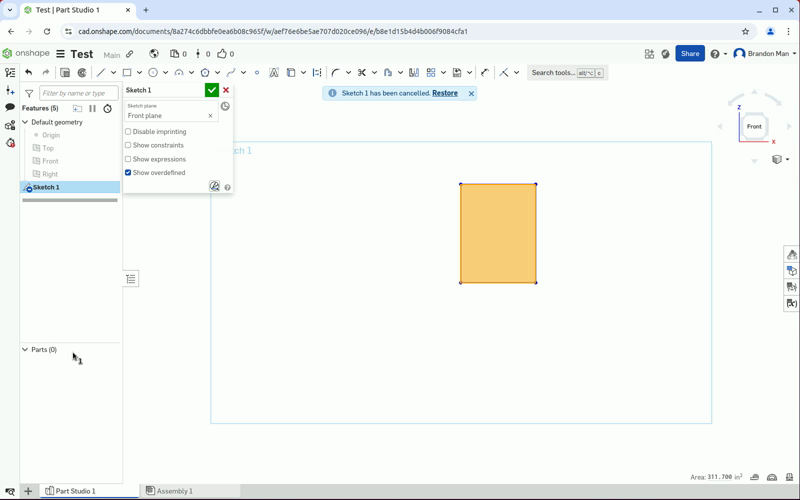
key(shift+y)
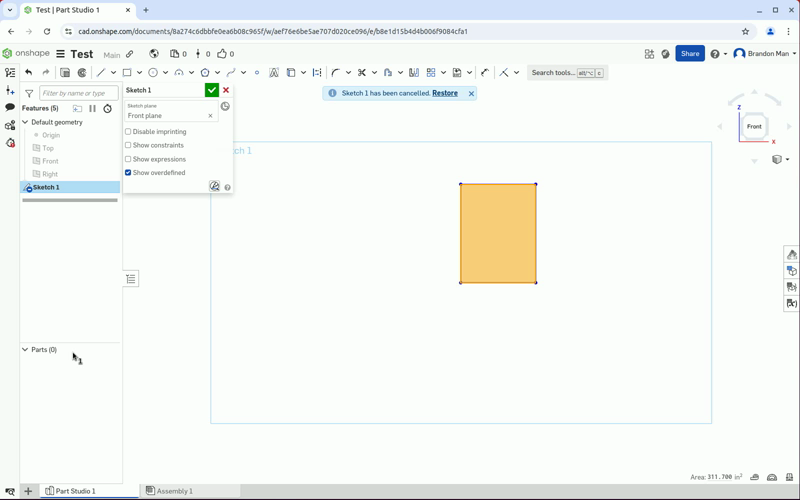
key(shift+e)
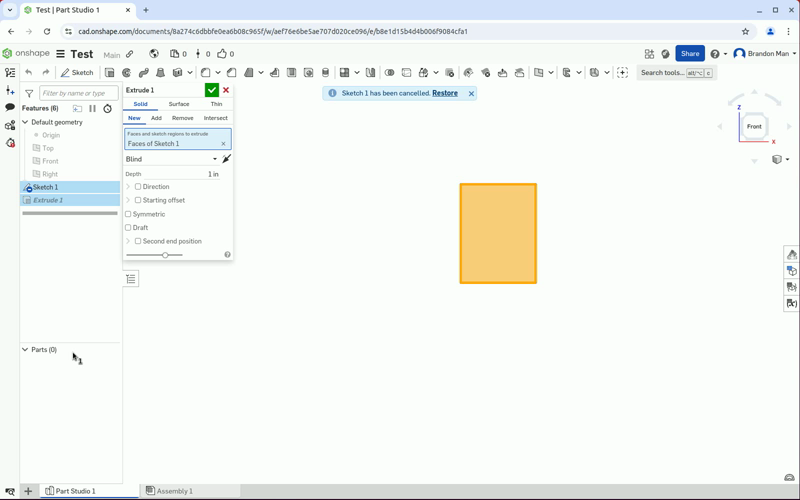
mouse_move(143, 106)
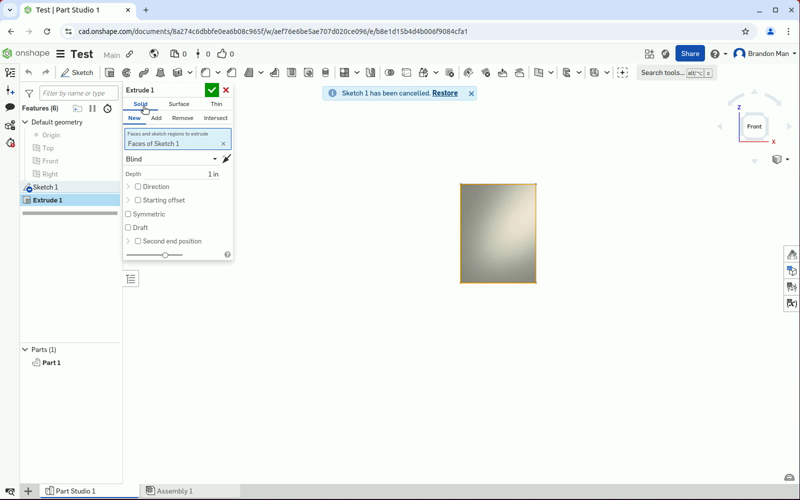
click(143, 106)
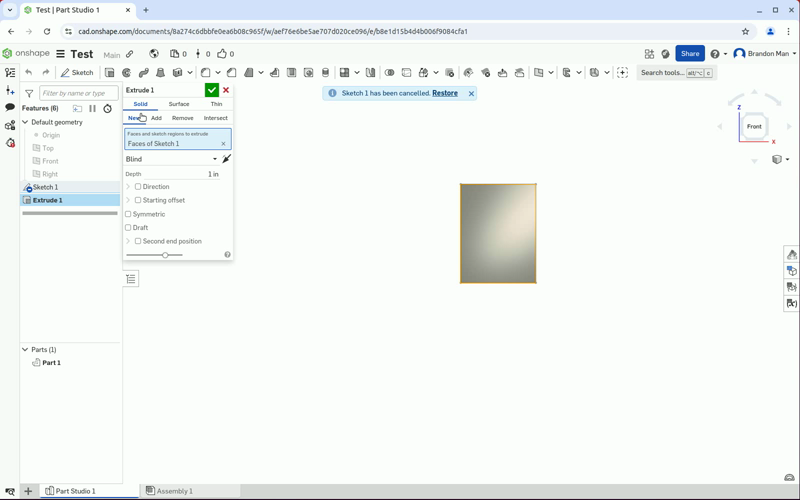
mouse_move(137, 120)
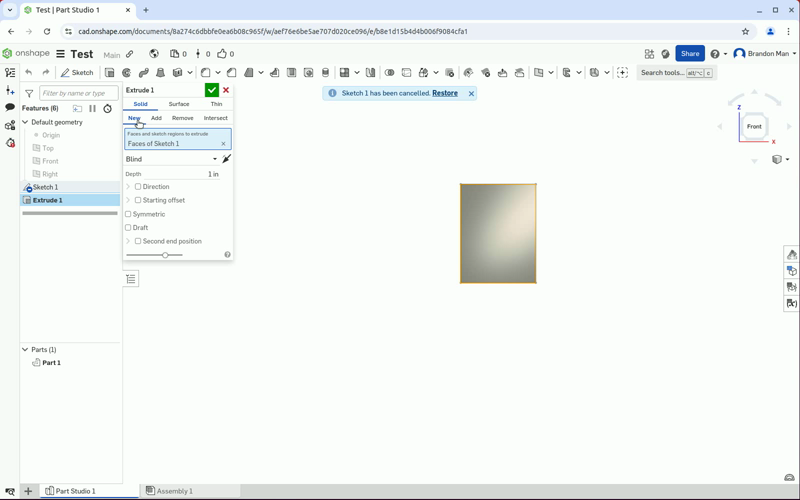
click(137, 120)
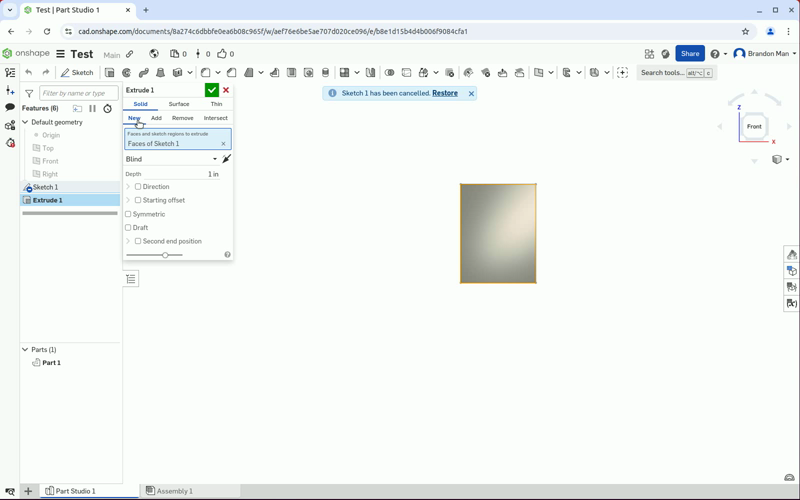
key(tab, 4)
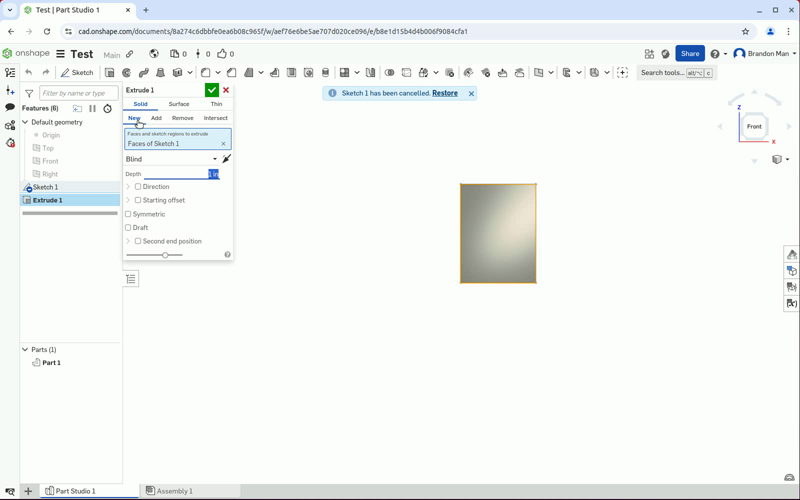
text(0.241)
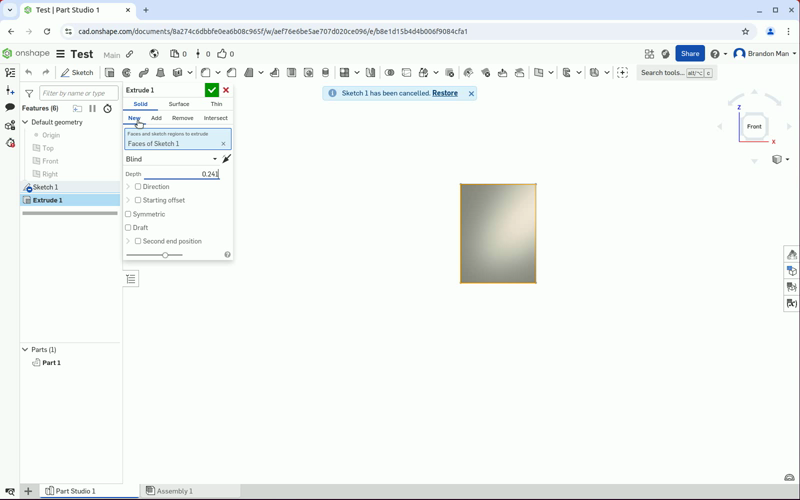
key(enter)
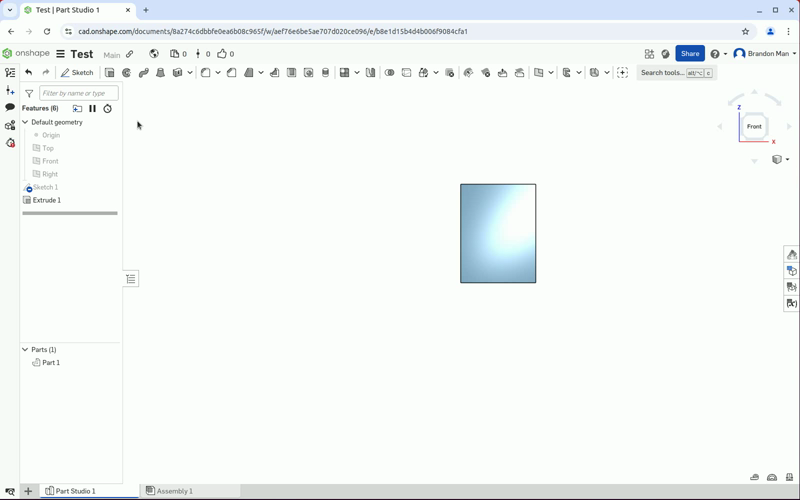
key(shift+h)
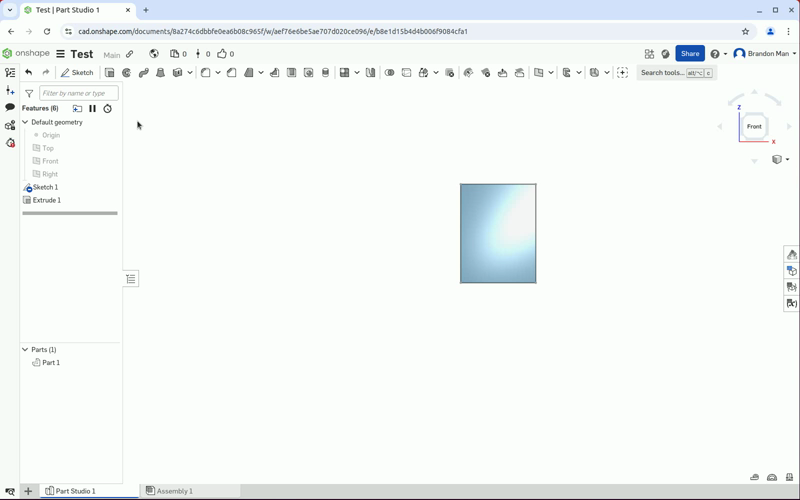
key(shift+h)
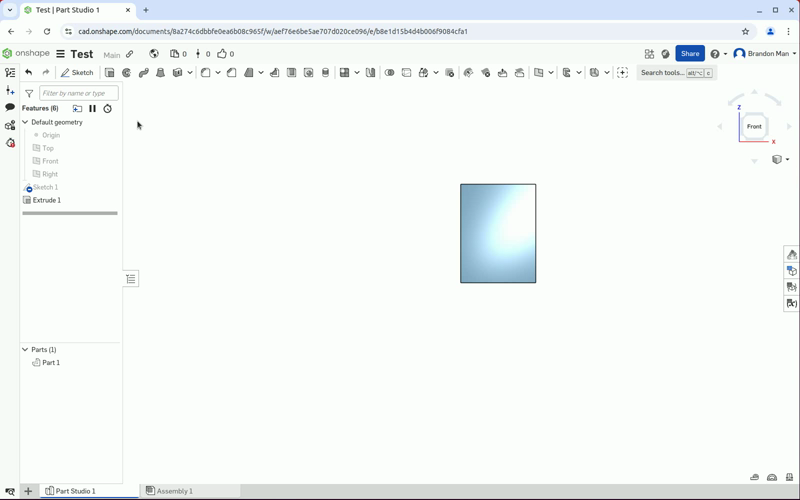
mouse_move(73, 189)
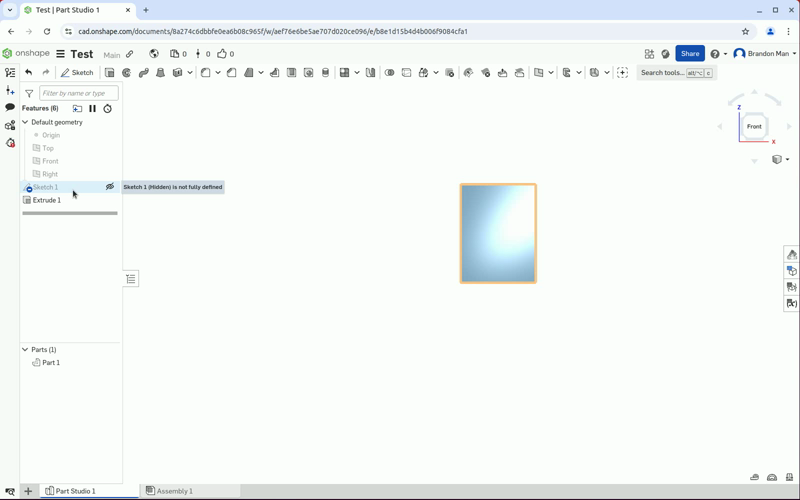
click(73, 189)
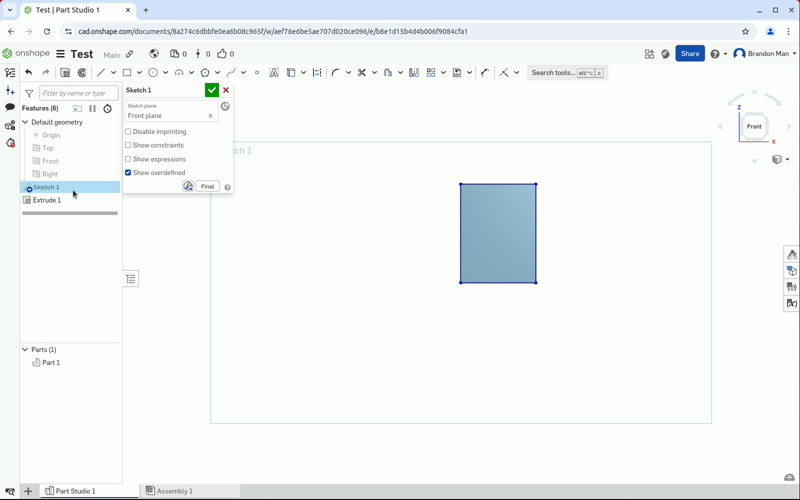
mouse_move(229, 92)
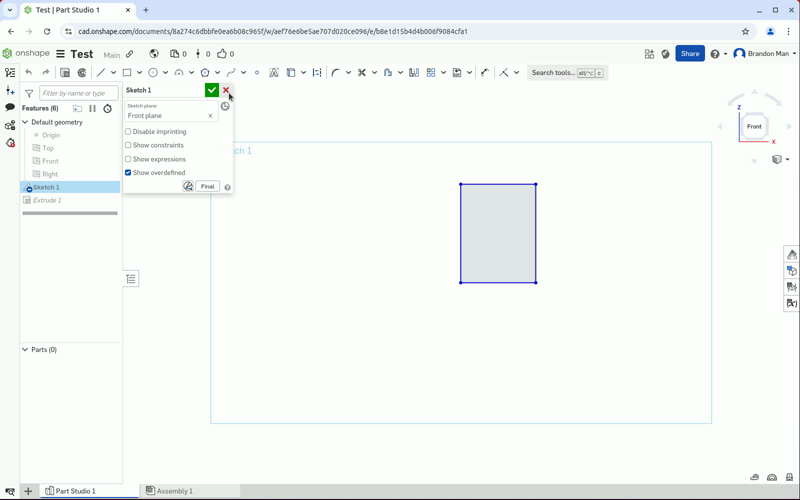
click(229, 92)
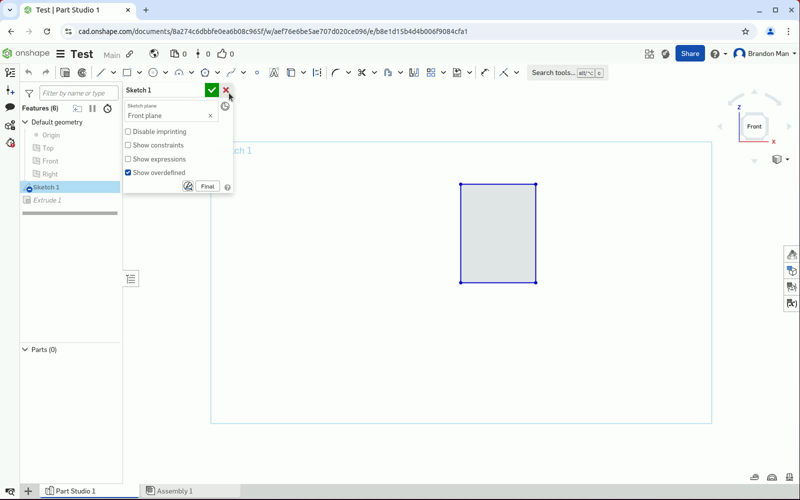
key(shift+s)
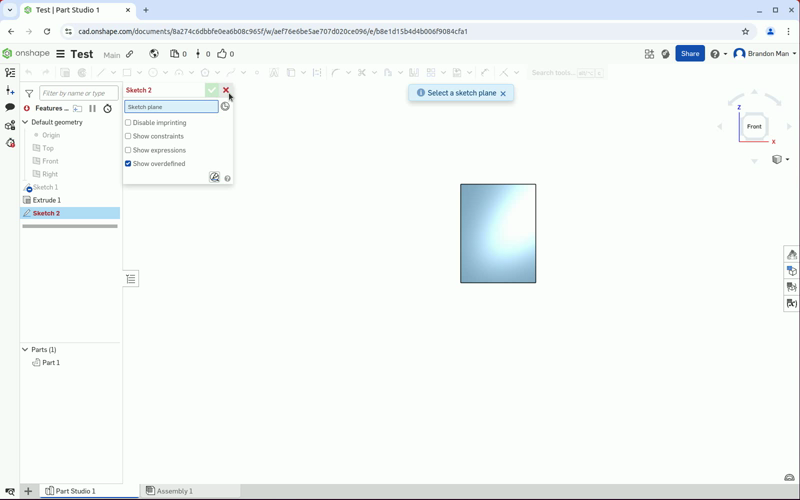
mouse_move(73, 163)
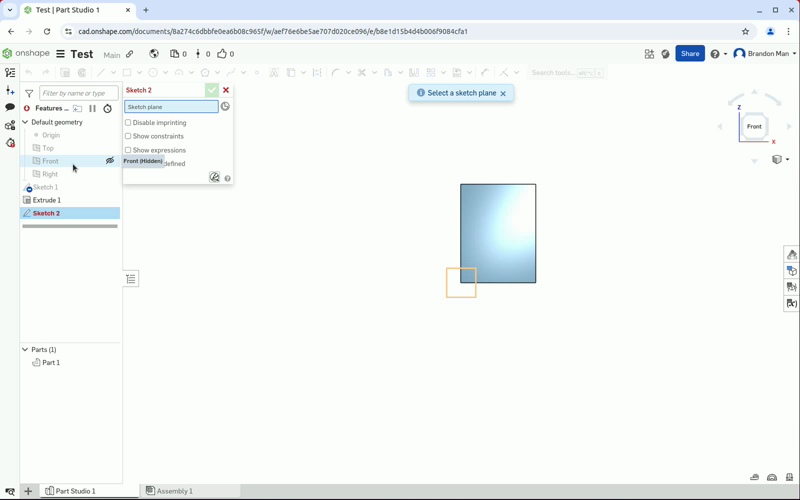
click(73, 163)
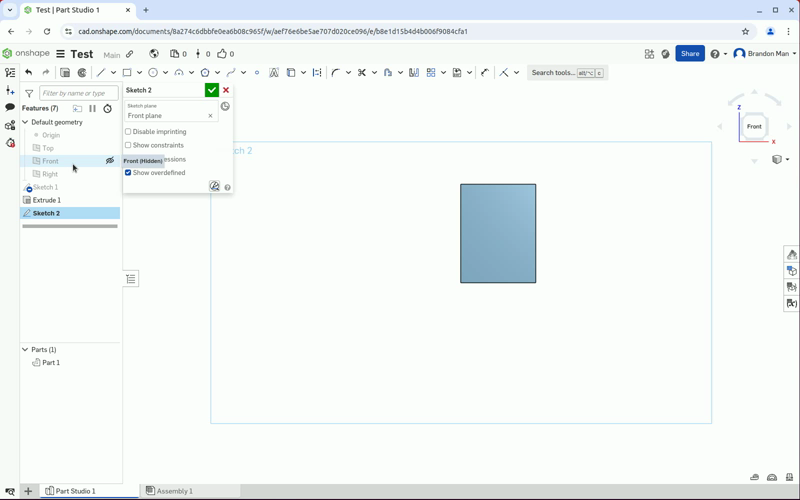
mouse_move(73, 352)
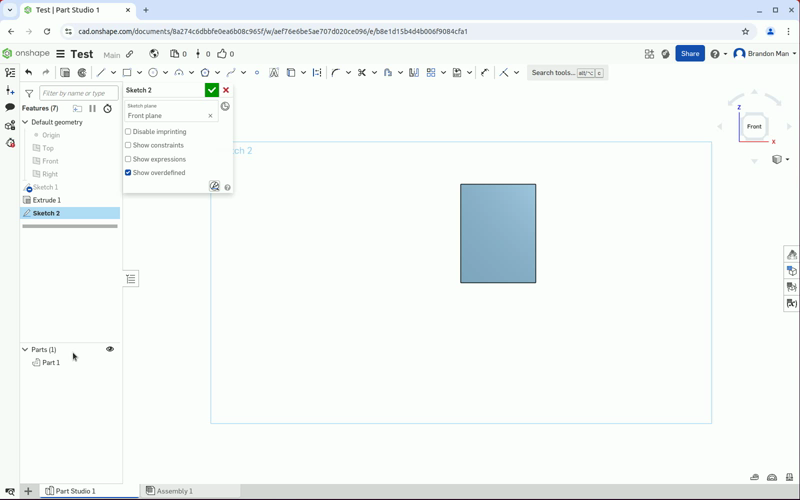
key(y)
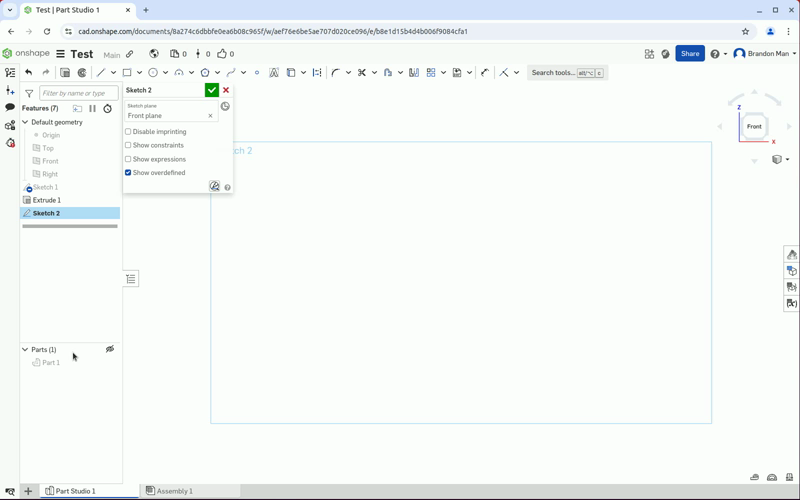
key(l)
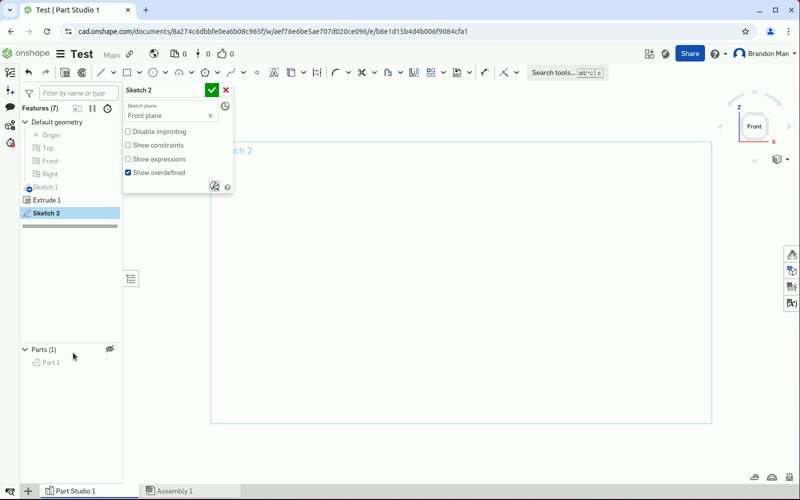
key_down(shift)
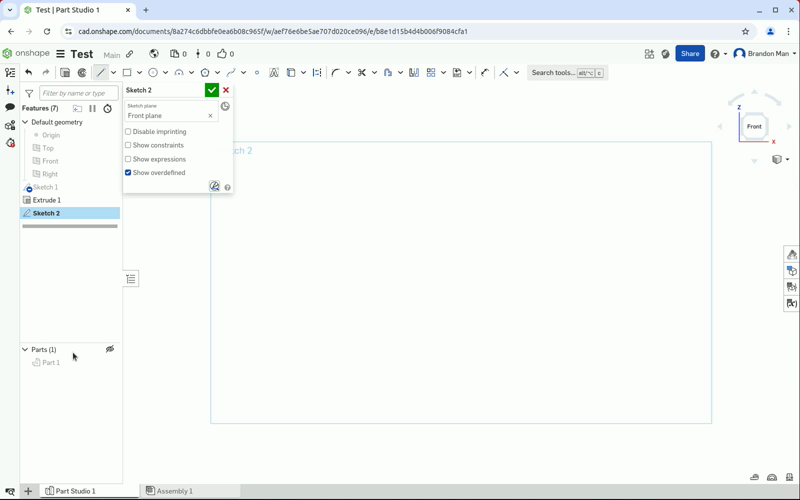
mouse_move(460, 184)
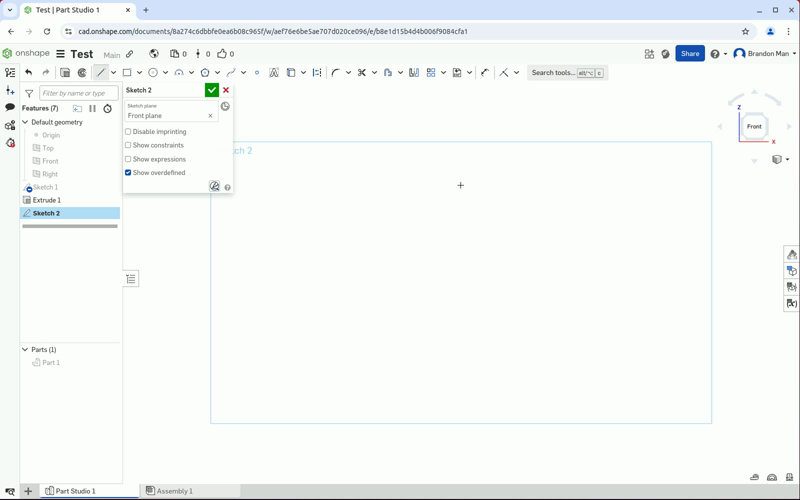
click(460, 184)
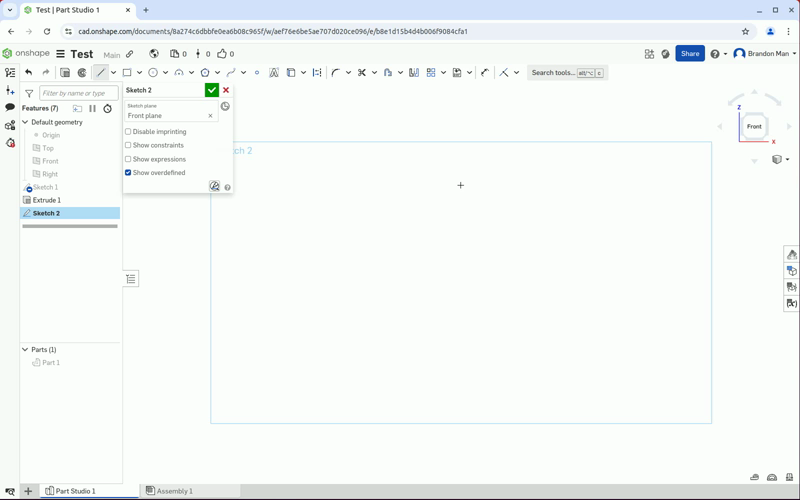
key_up(shift)
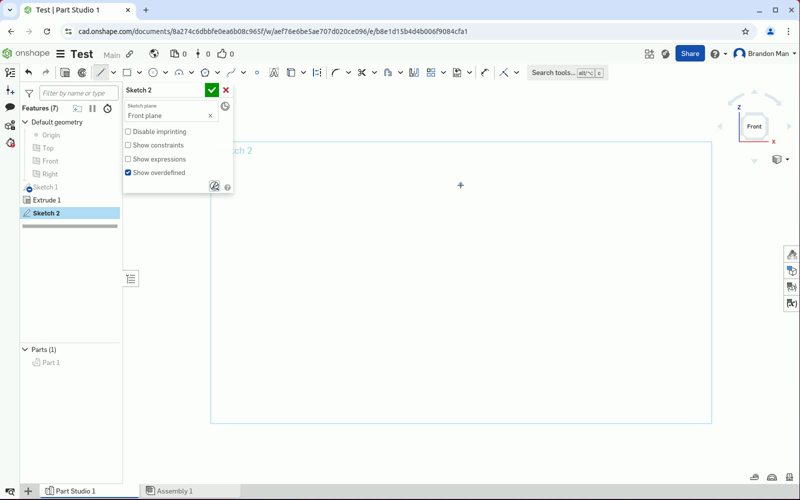
key_down(shift)
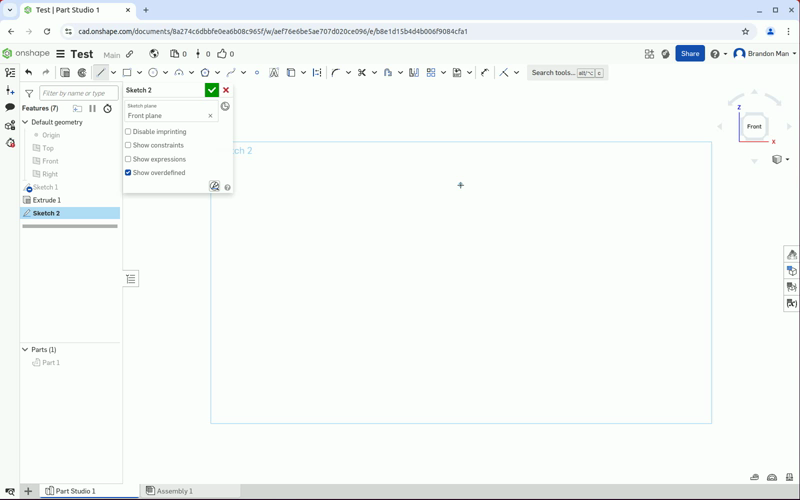
mouse_move(536, 184)
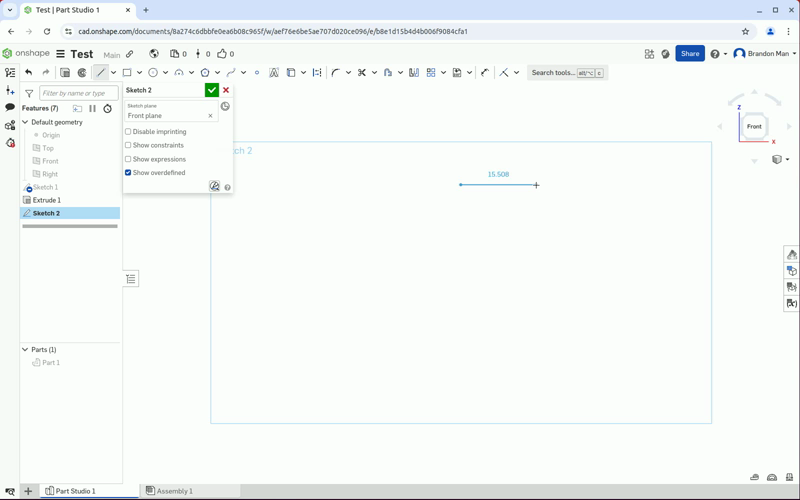
click(536, 184)
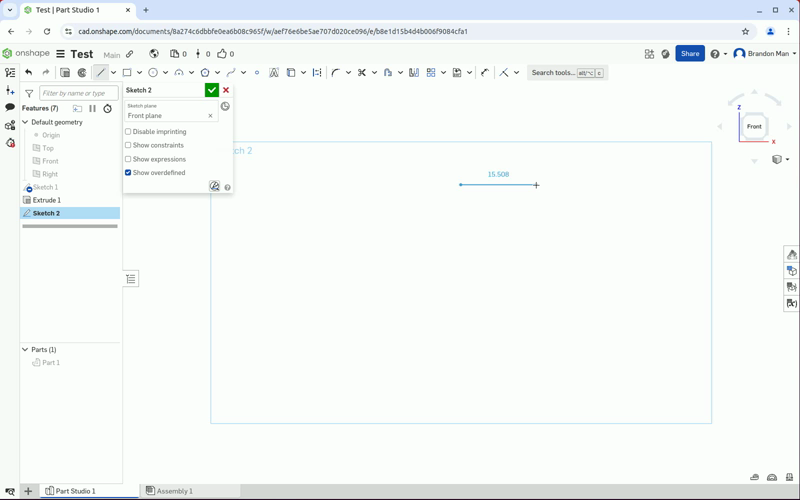
key_up(shift)
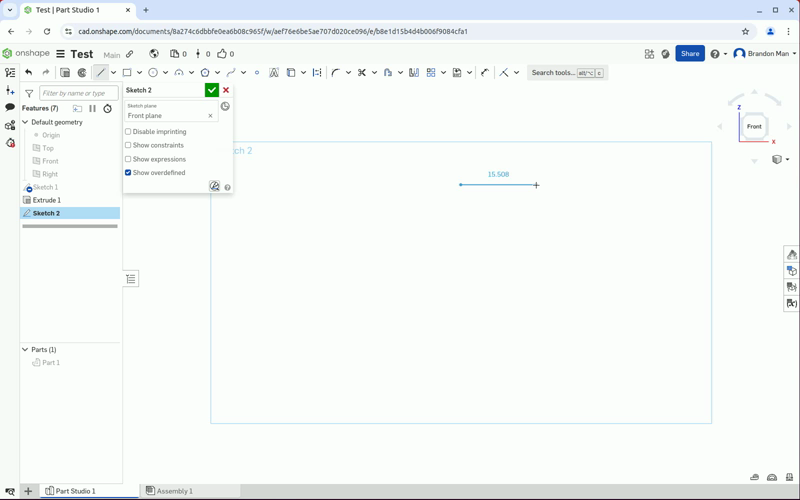
key_down(shift)
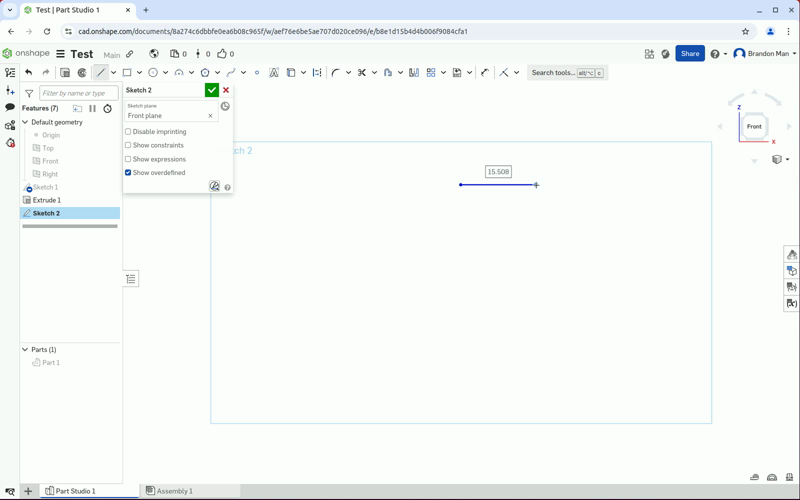
mouse_move(566, 184)
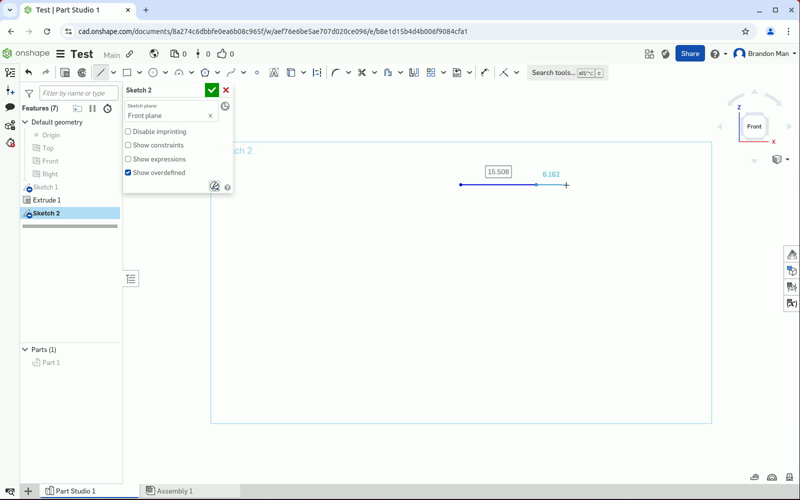
mouse_move(536, 174)
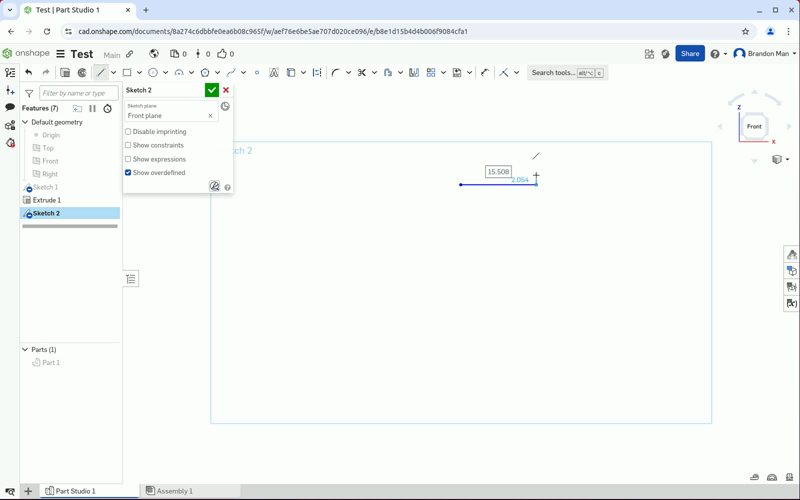
click(536, 174)
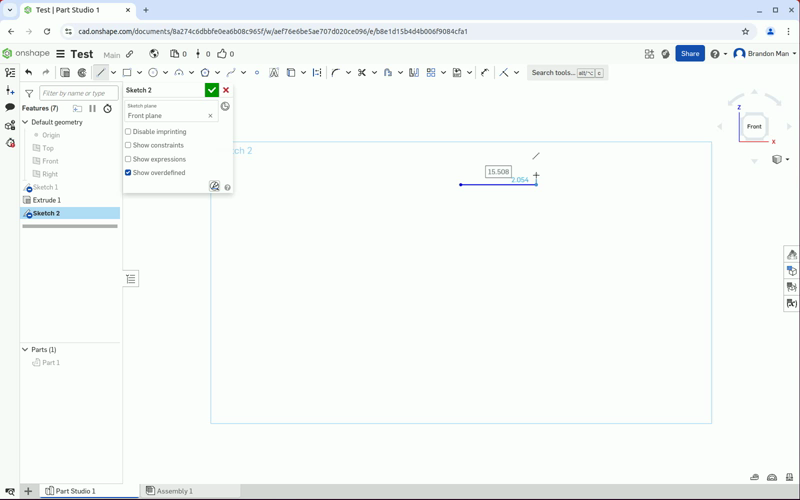
key_up(shift)
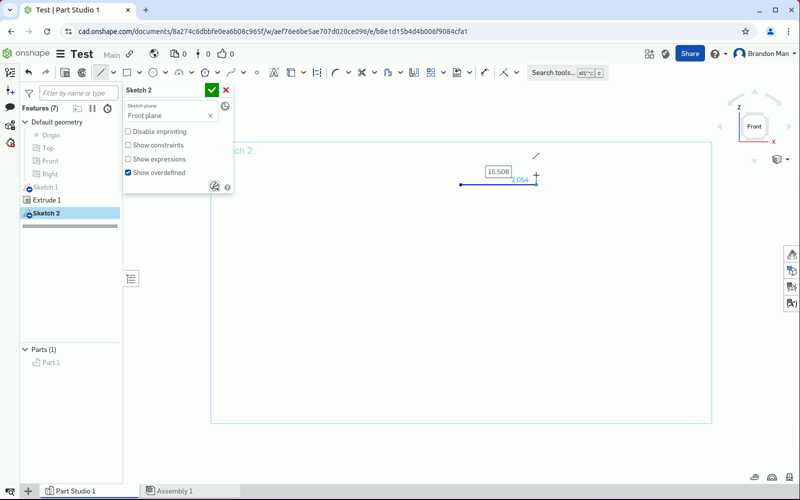
key_down(shift)
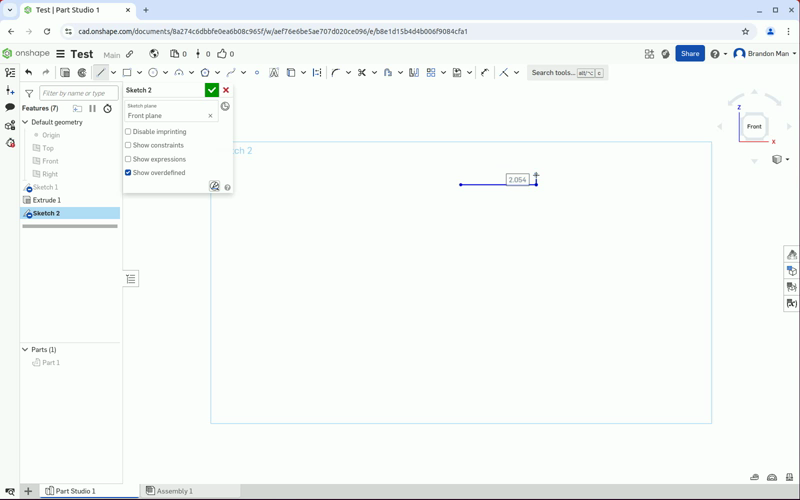
mouse_move(460, 174)
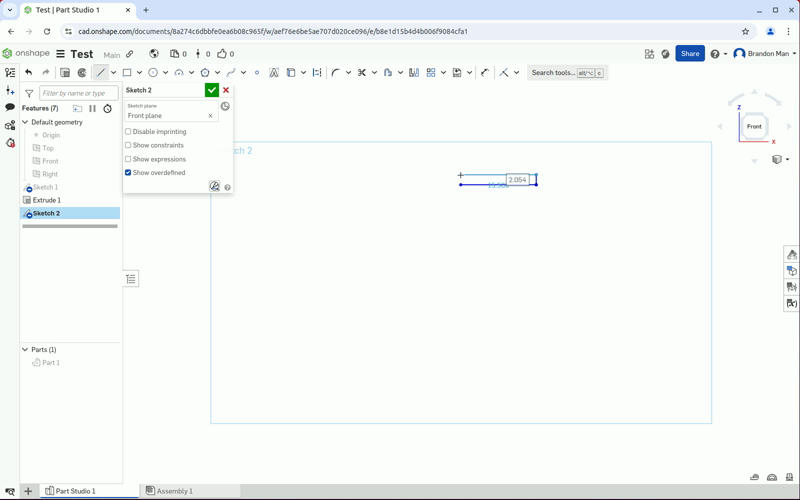
click(460, 174)
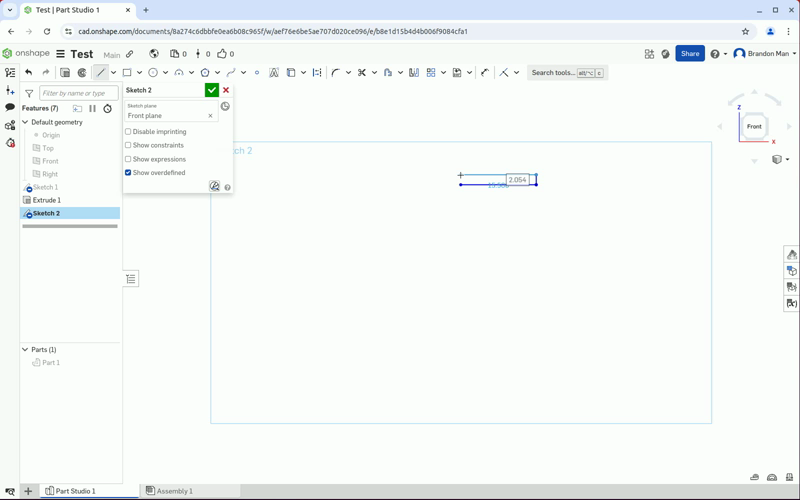
key_up(shift)
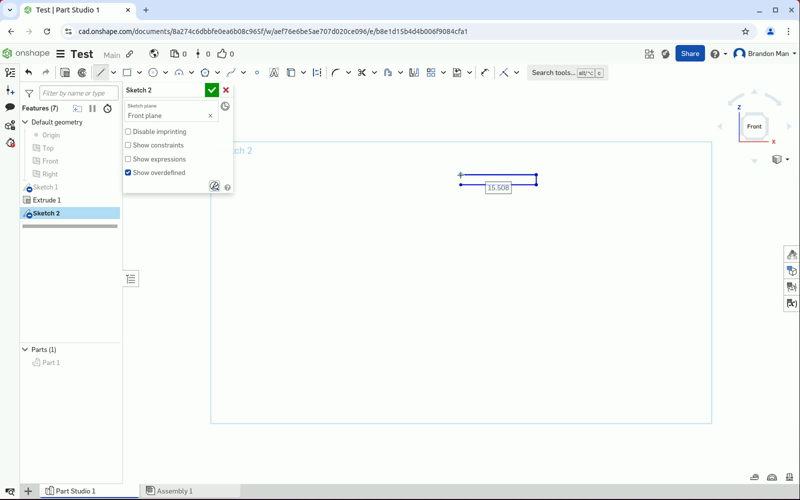
mouse_move(490, 174)
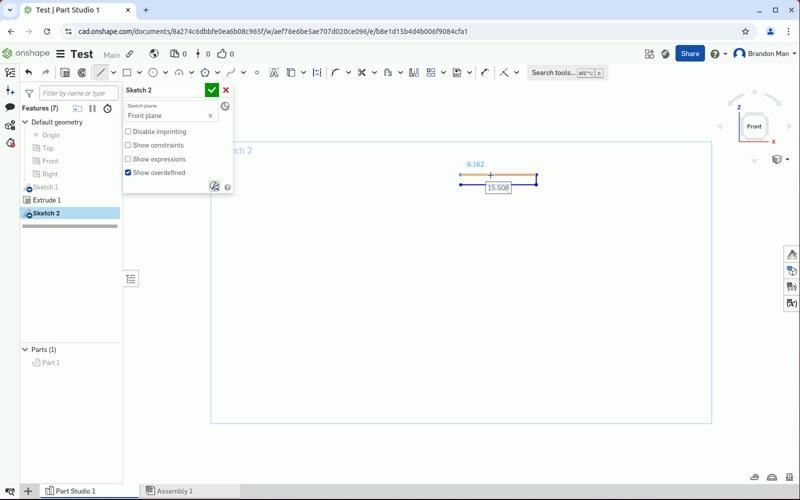
key_down(shift)
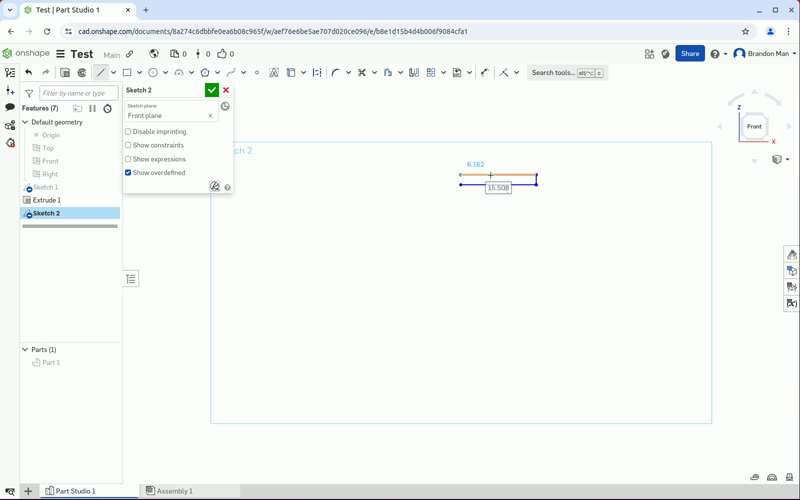
mouse_move(460, 184)
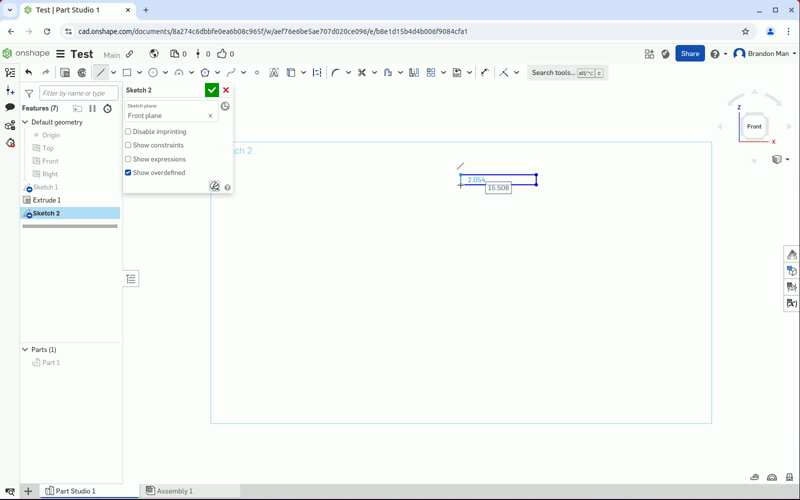
key_up(shift)
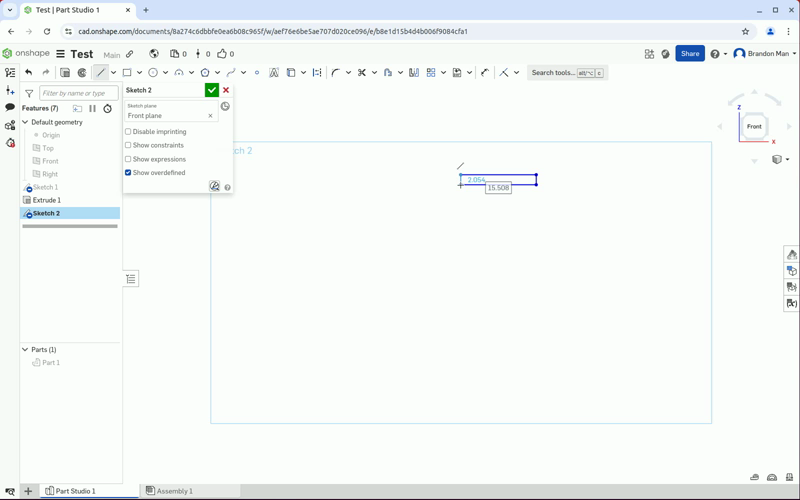
click(460, 184)
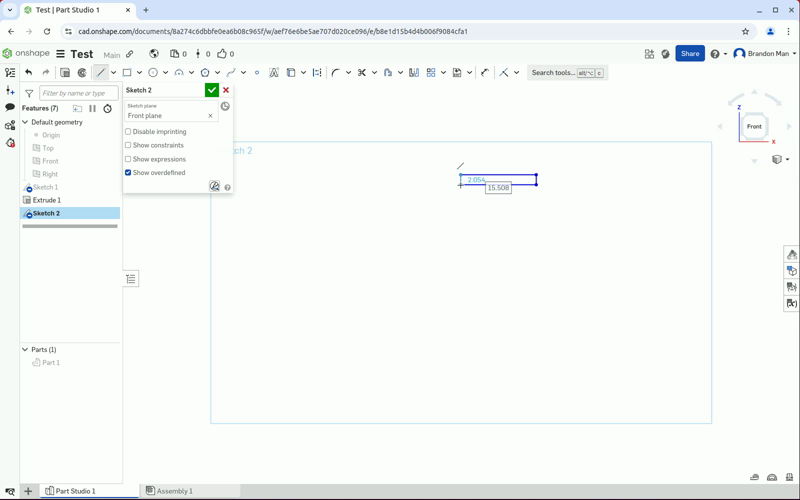
key(esc)
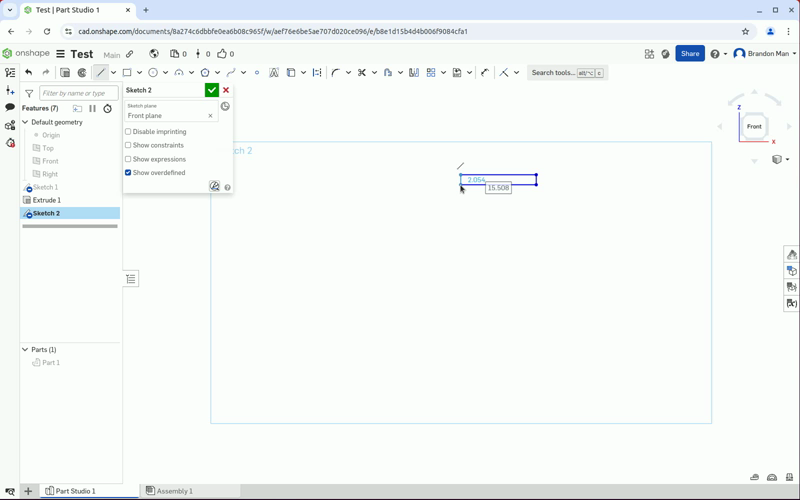
mouse_move(519, 178)
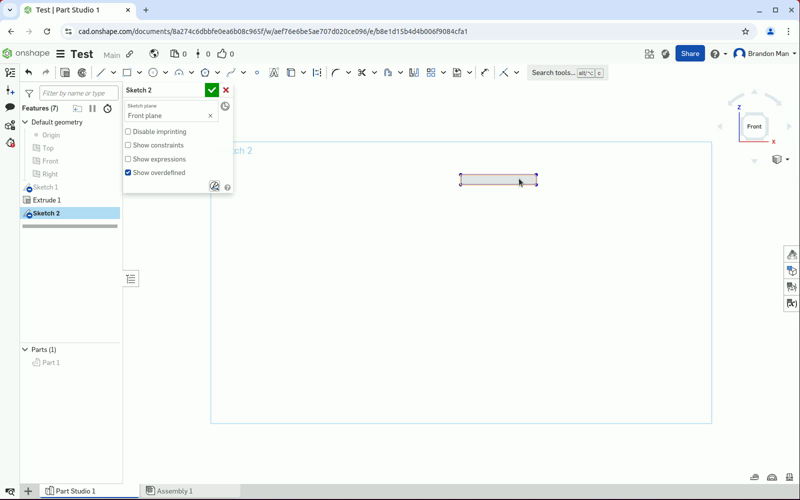
scroll(6)
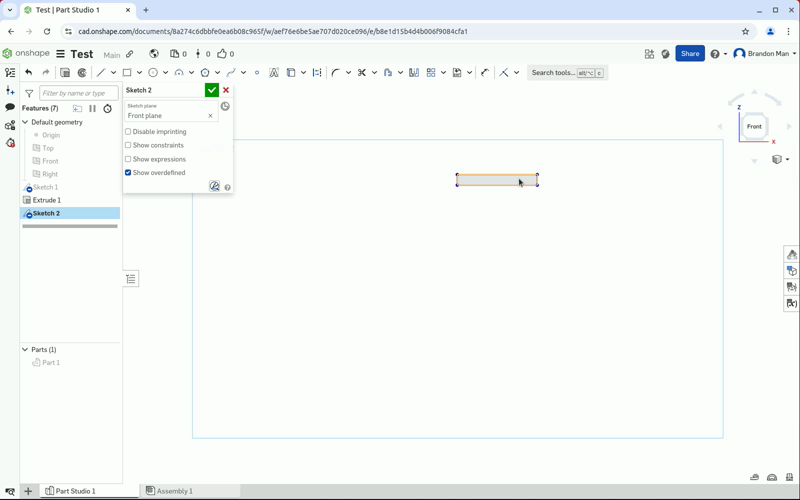
scroll(6)
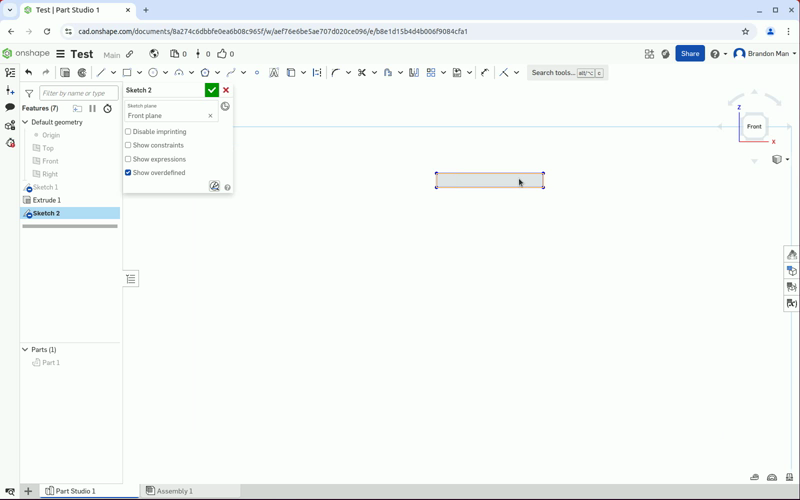
scroll(6)
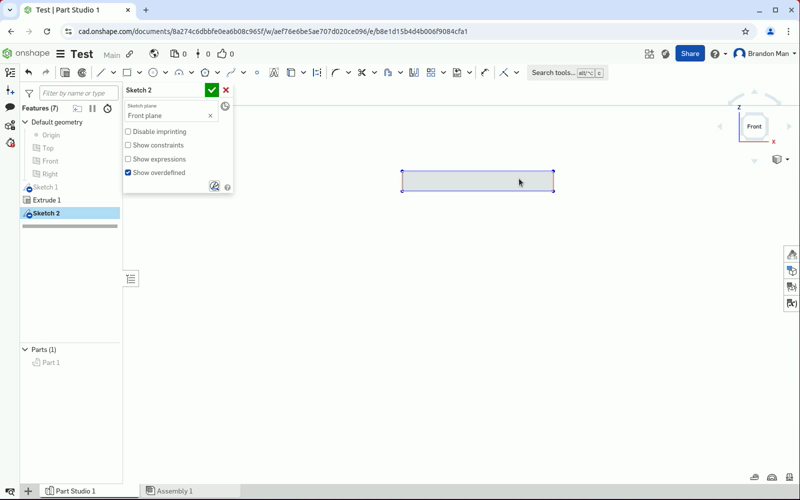
scroll(6)
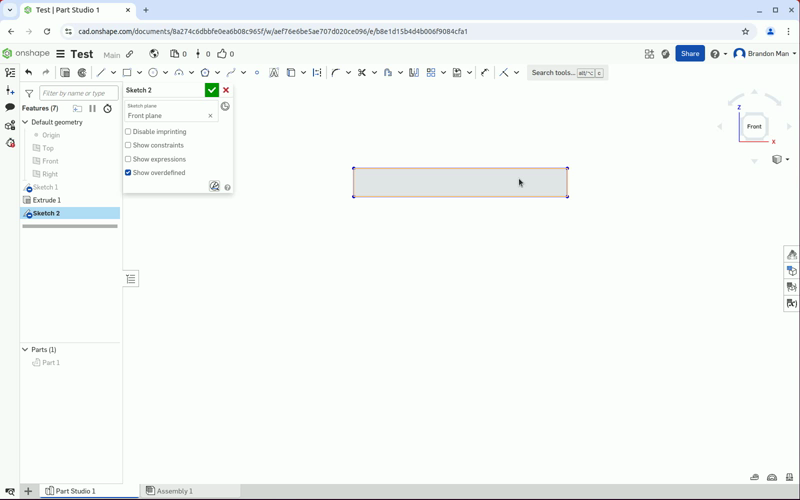
scroll(6)
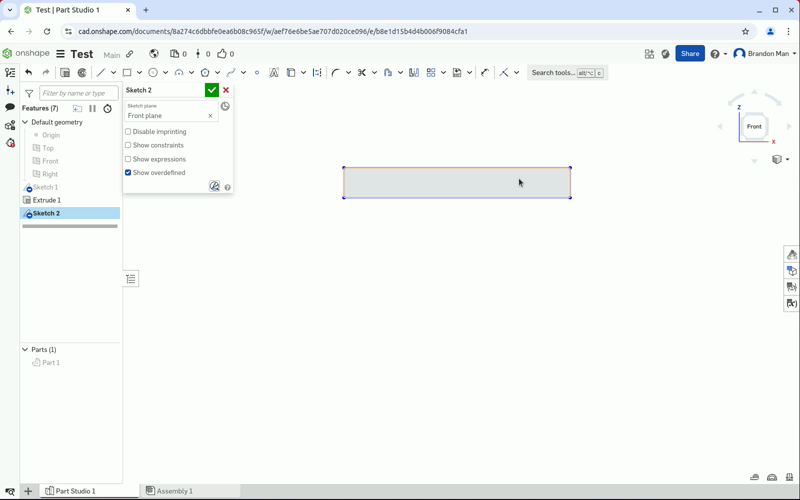
scroll(6)
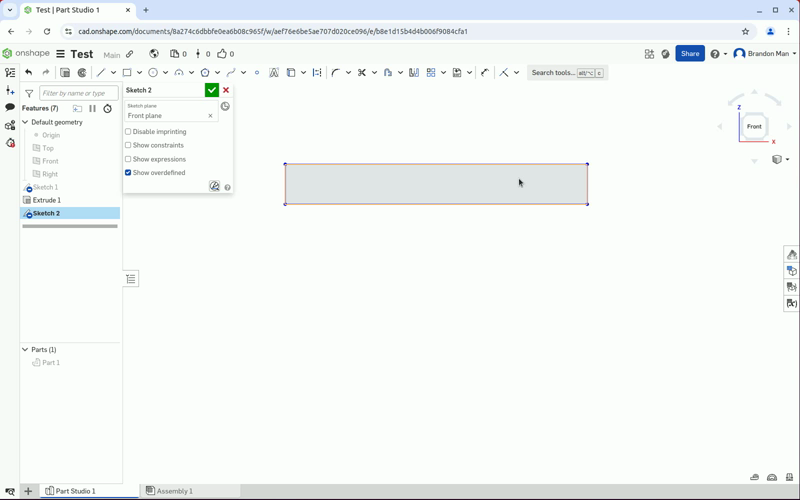
scroll(6)
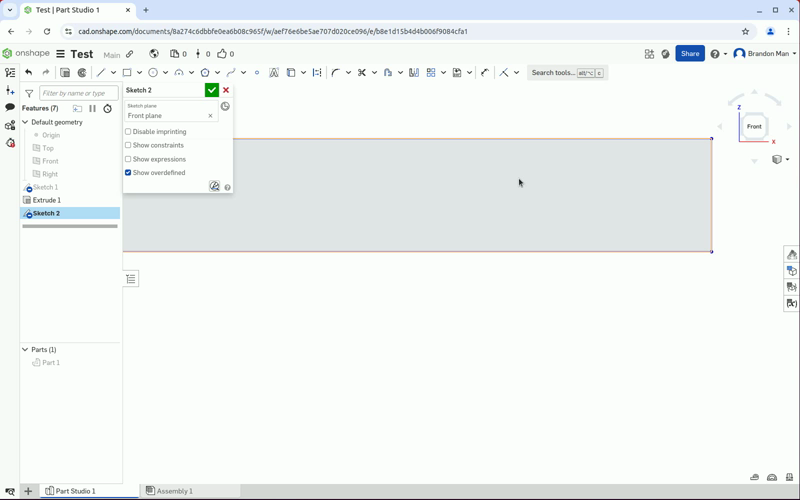
click(519, 178)
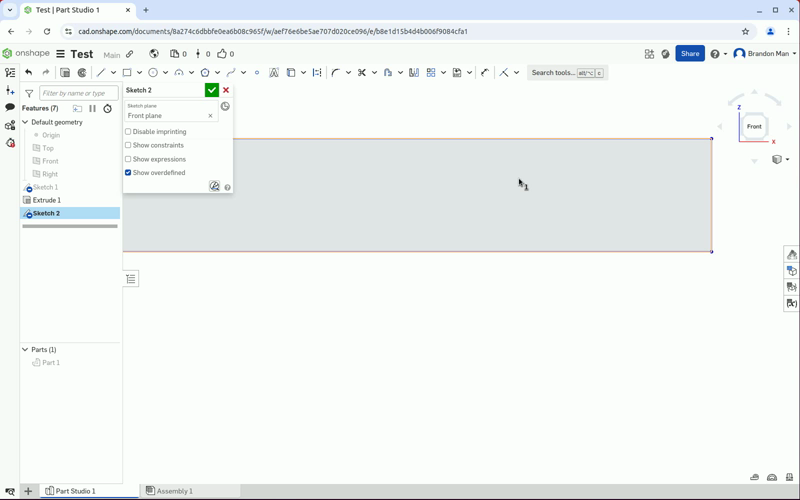
scroll(-6)
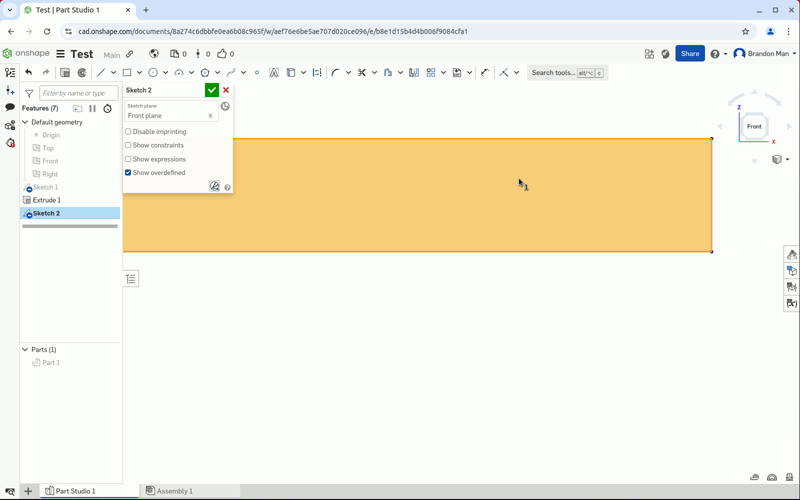
scroll(-6)
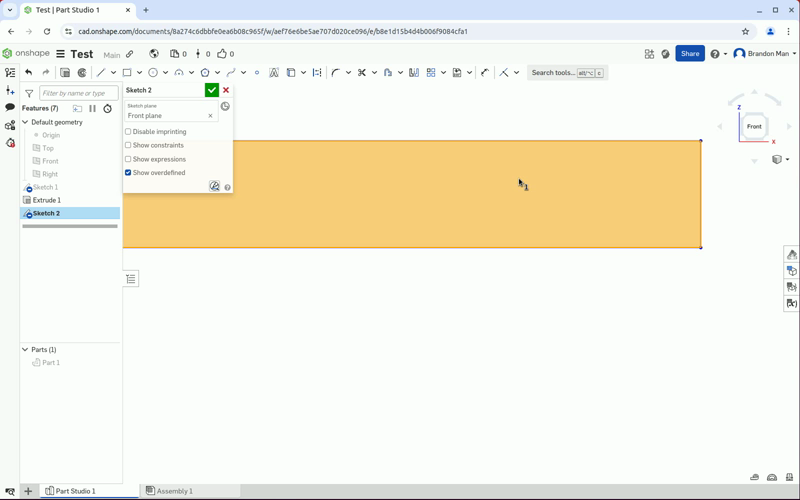
scroll(-6)
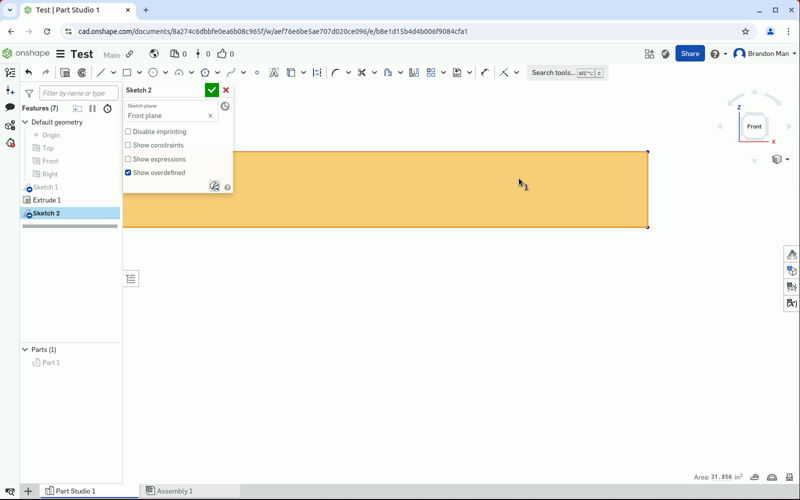
scroll(-6)
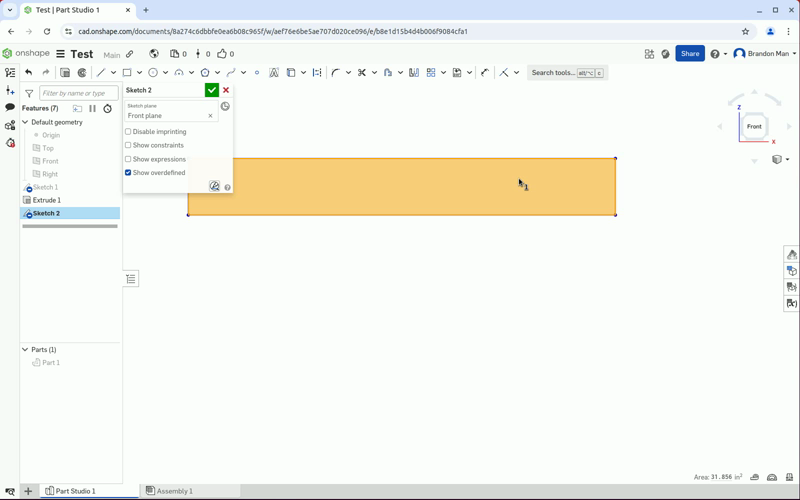
scroll(-6)
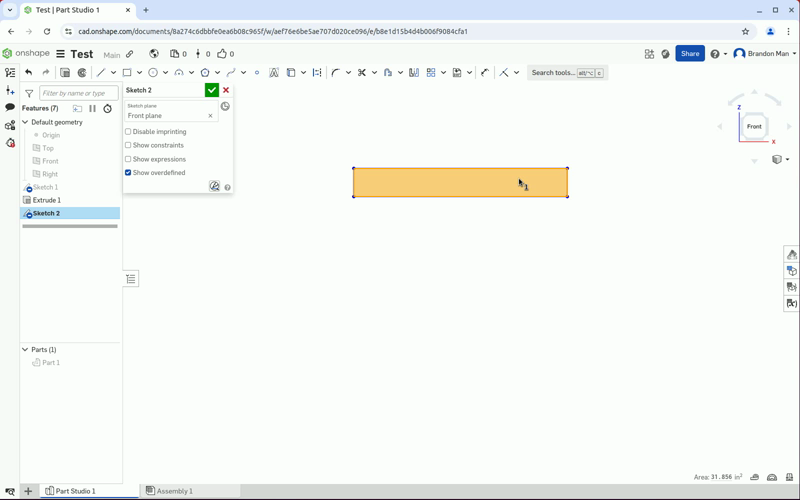
scroll(-6)
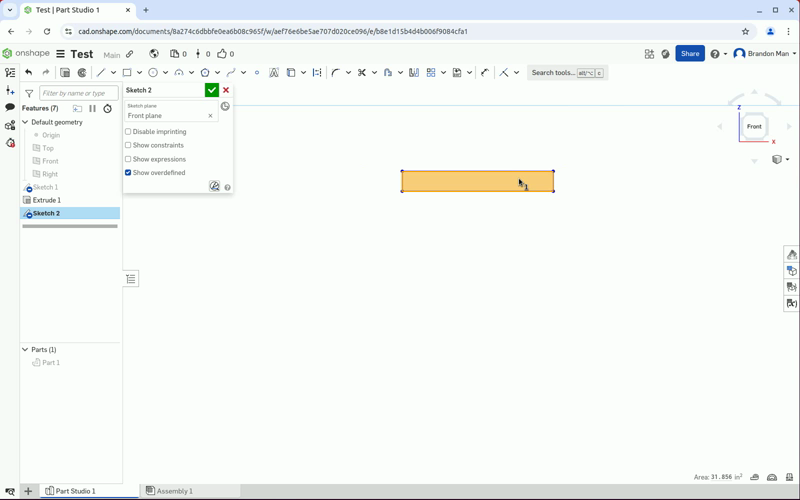
scroll(-6)
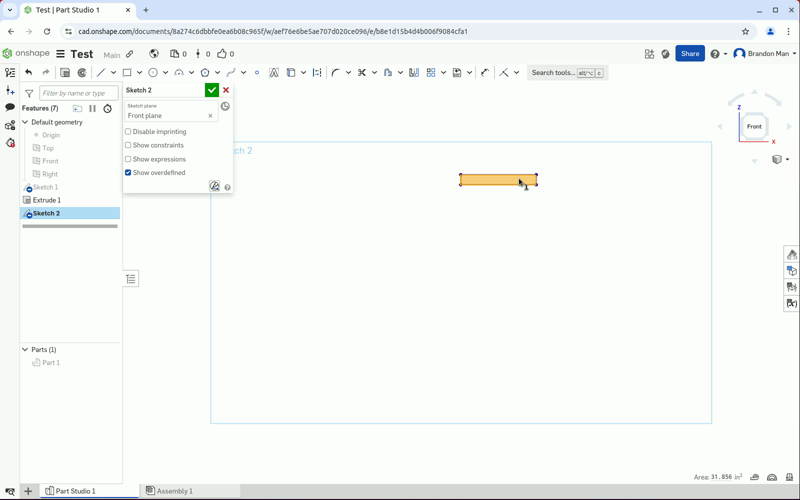
mouse_move(73, 352)
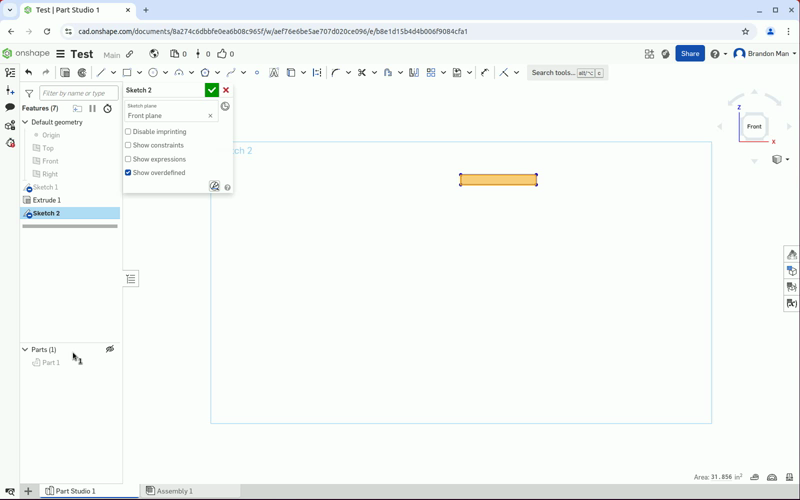
key(shift+y)
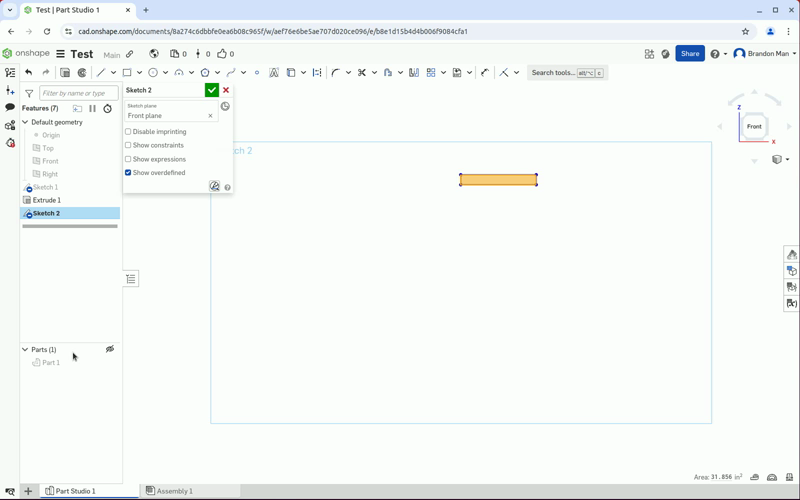
key(shift+e)
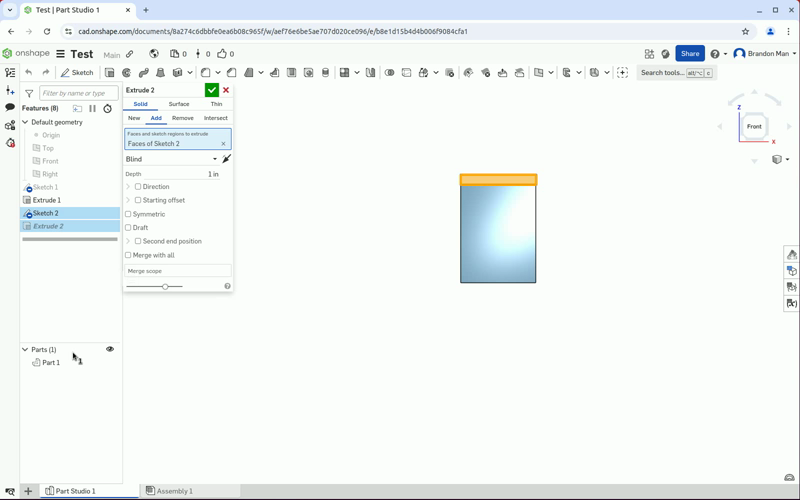
mouse_move(143, 106)
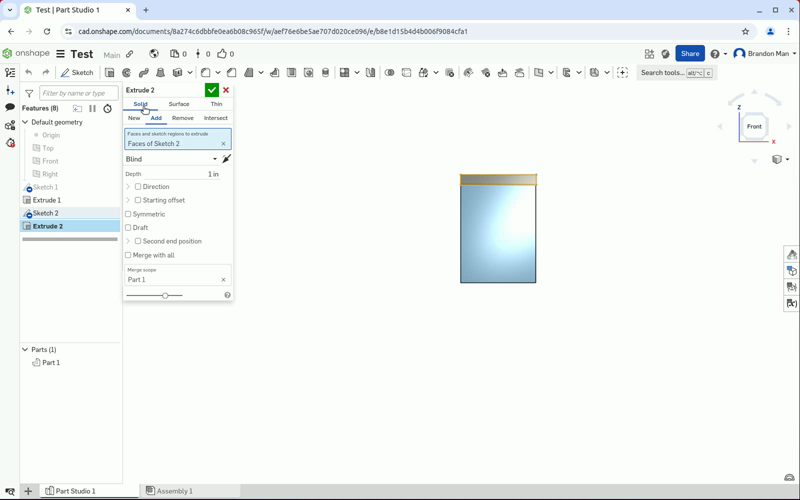
click(143, 106)
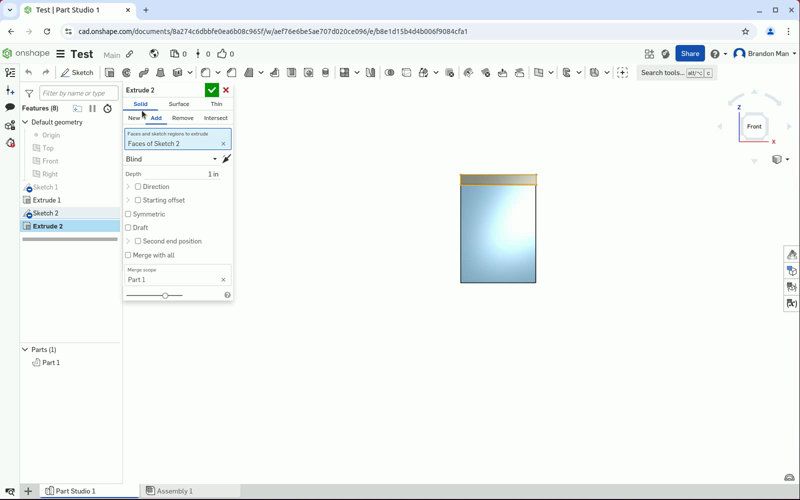
mouse_move(137, 120)
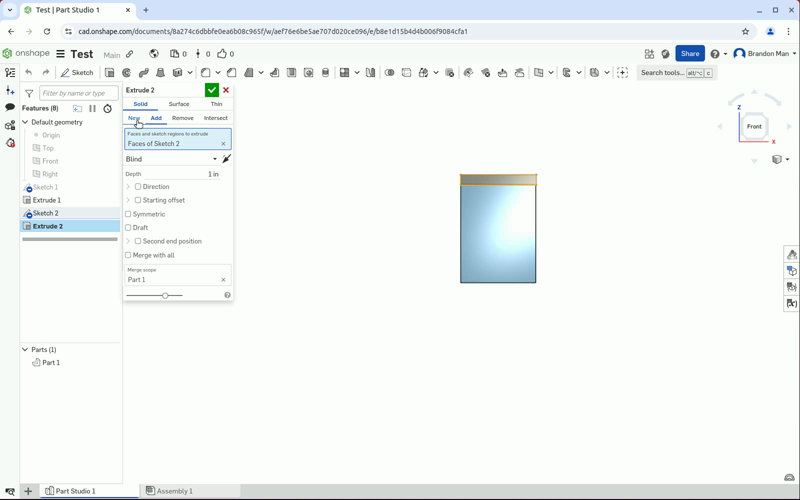
click(137, 120)
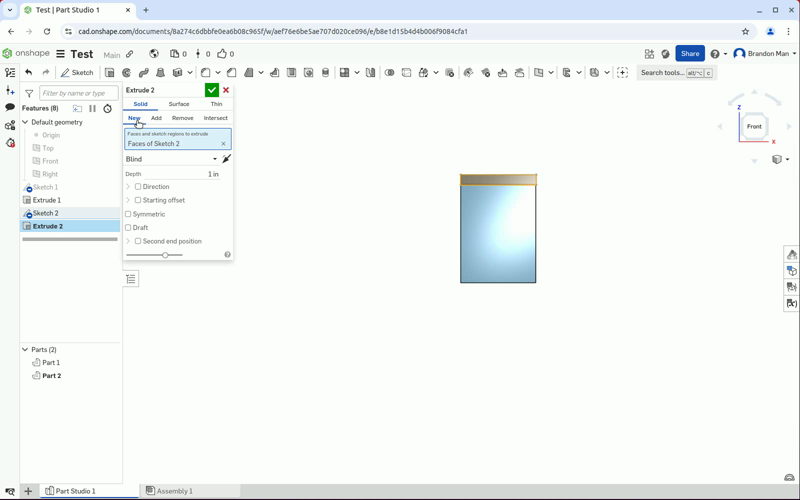
key(tab, 4)
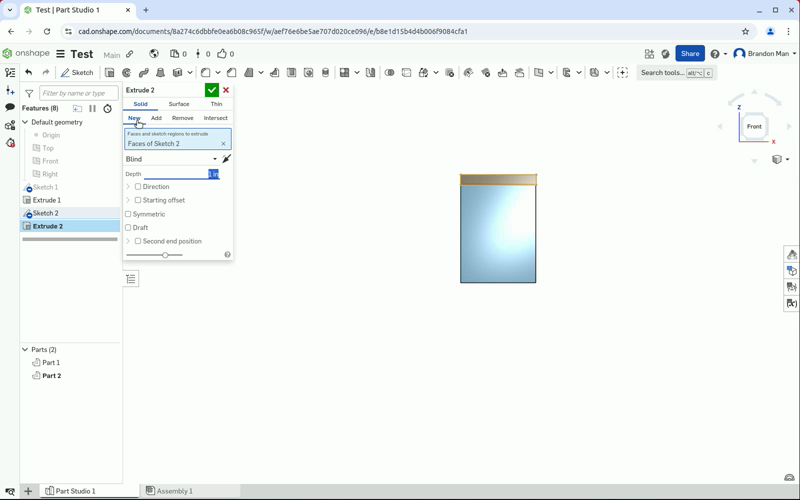
text(0.241)
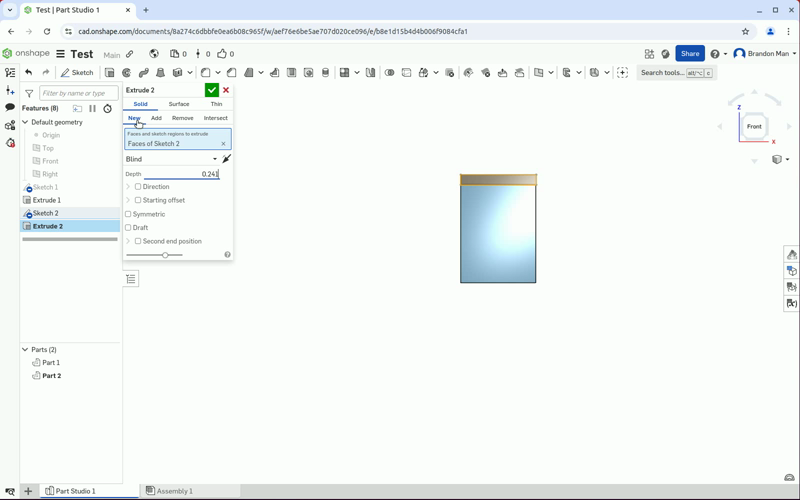
key(enter)
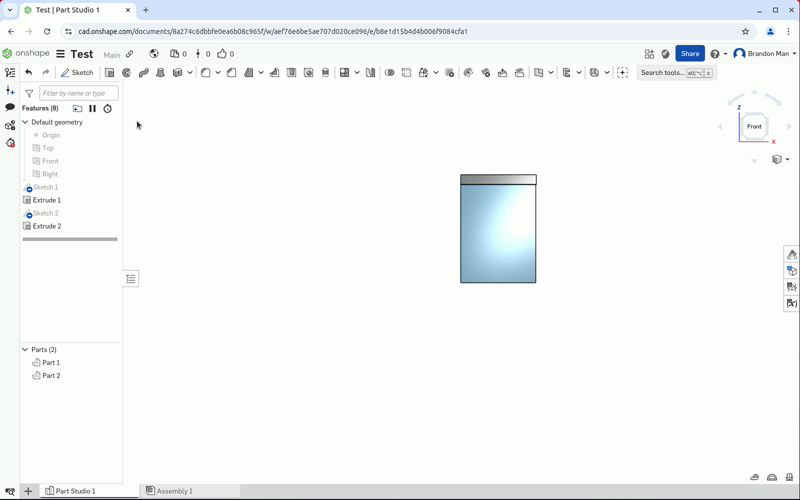
key(shift+h)
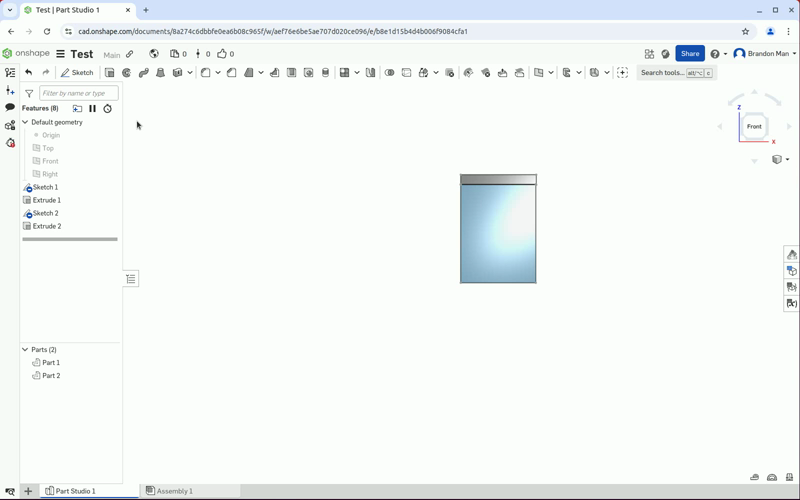
key(shift+h)
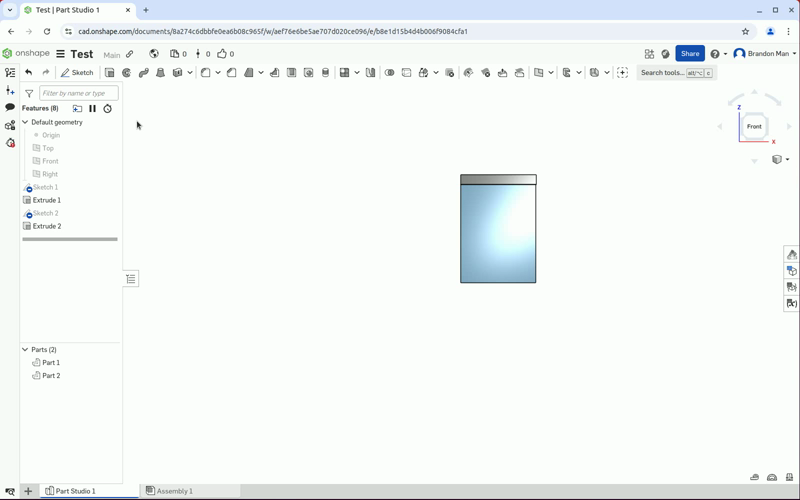
mouse_move(73, 189)
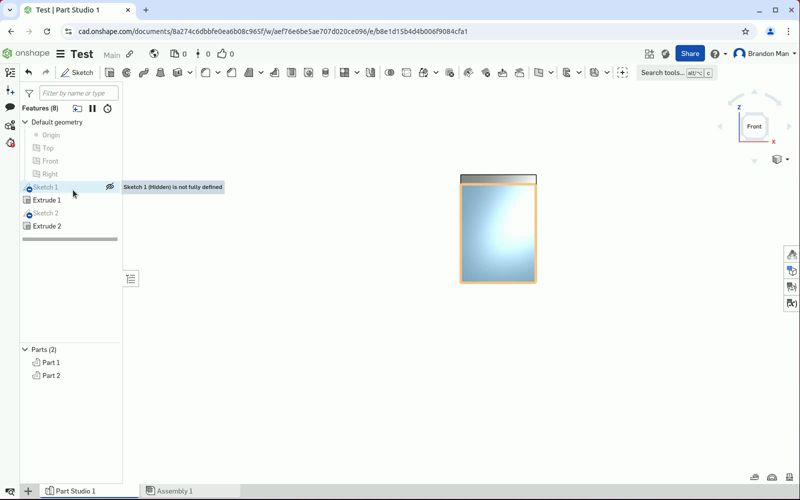
click(73, 189)
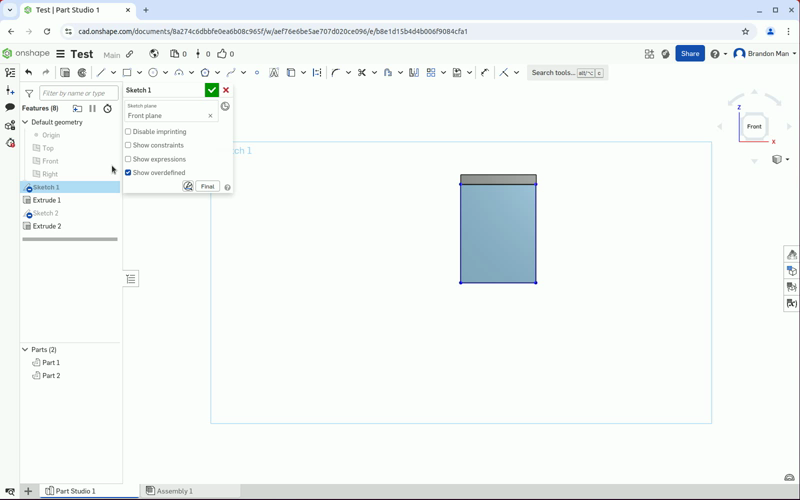
mouse_move(229, 92)
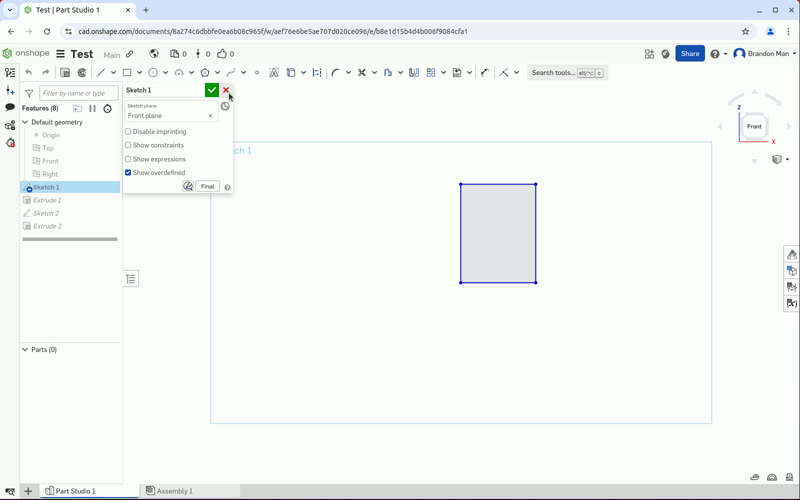
click(229, 92)
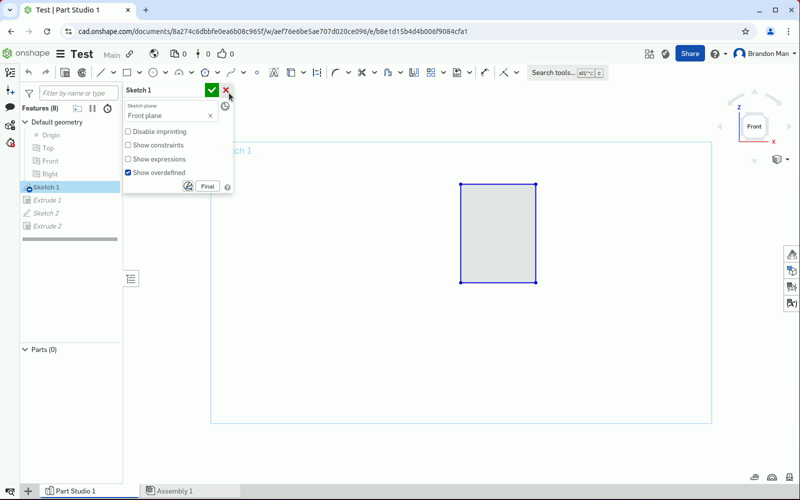
key(shift+s)
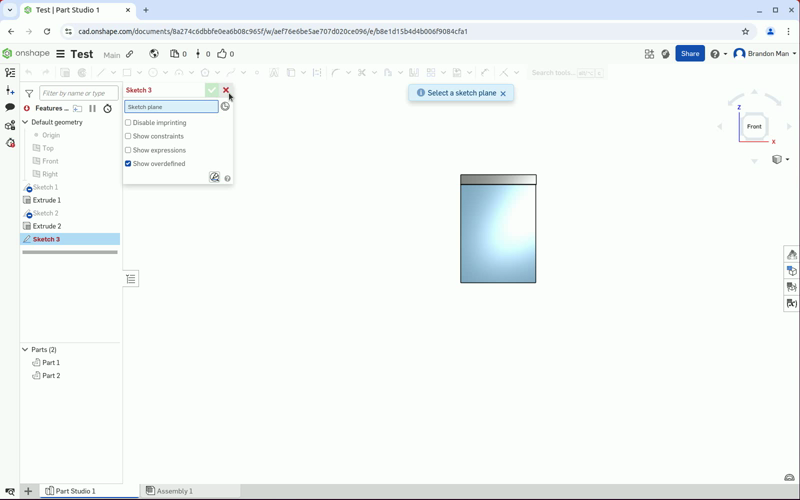
mouse_move(73, 163)
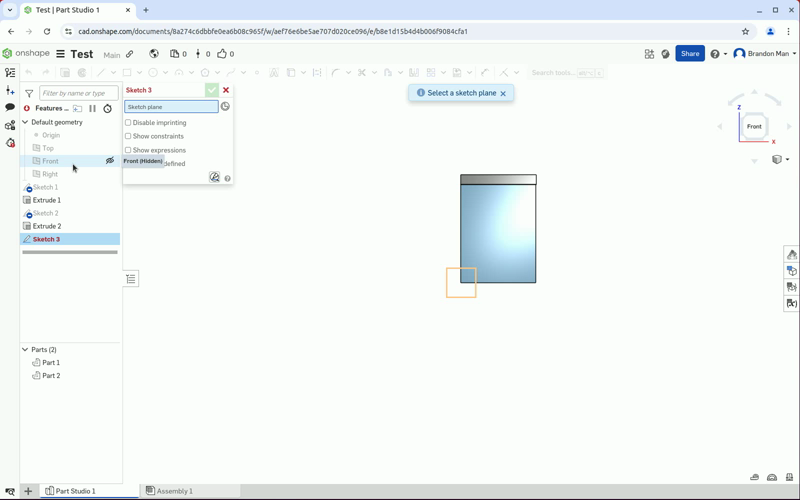
click(73, 163)
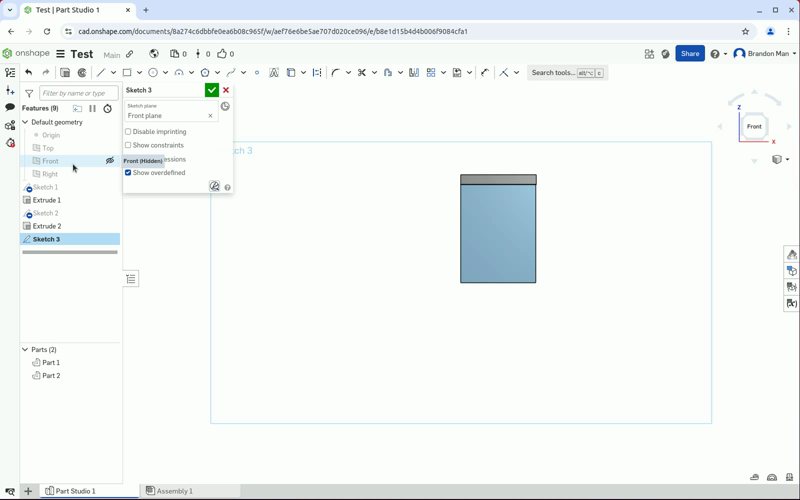
mouse_move(73, 352)
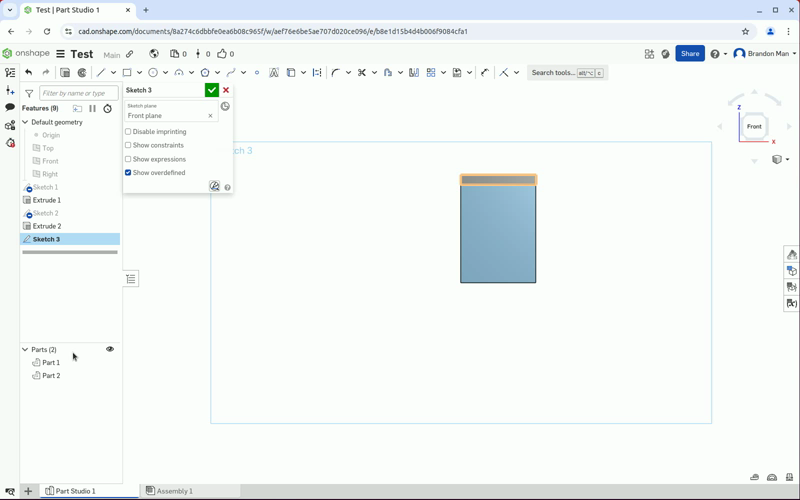
key(y)
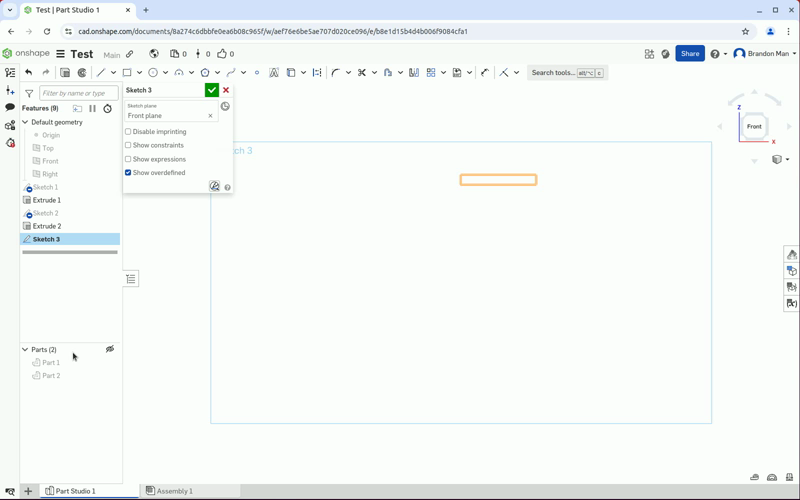
key(l)
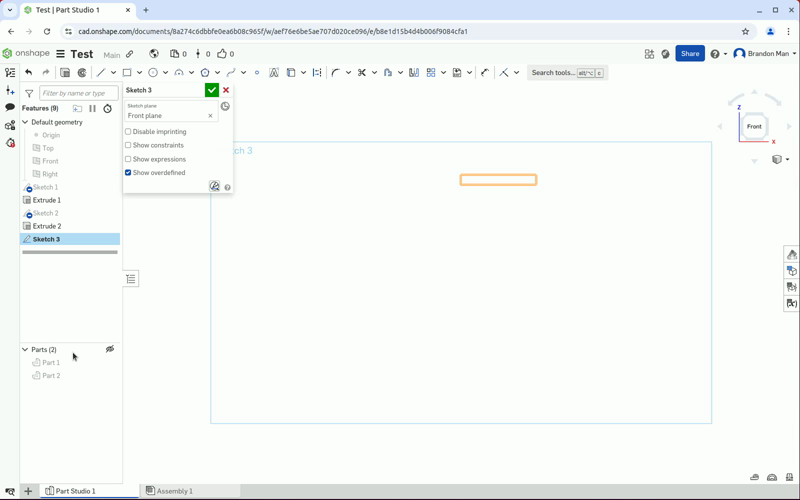
key_down(shift)
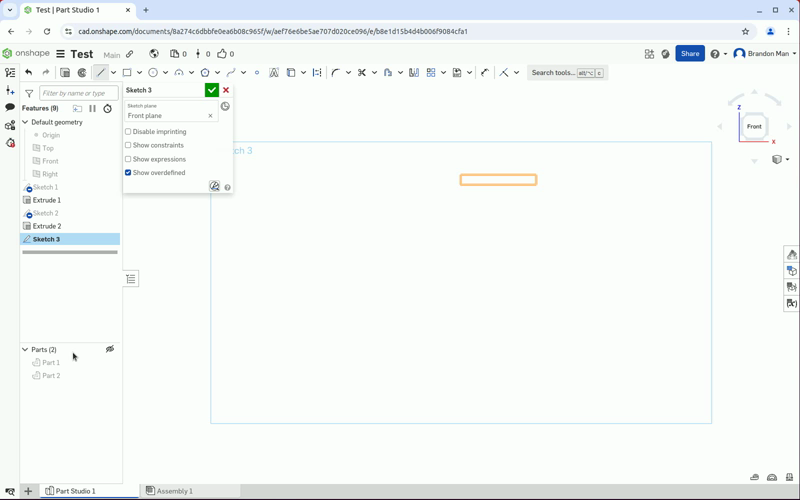
mouse_move(460, 184)
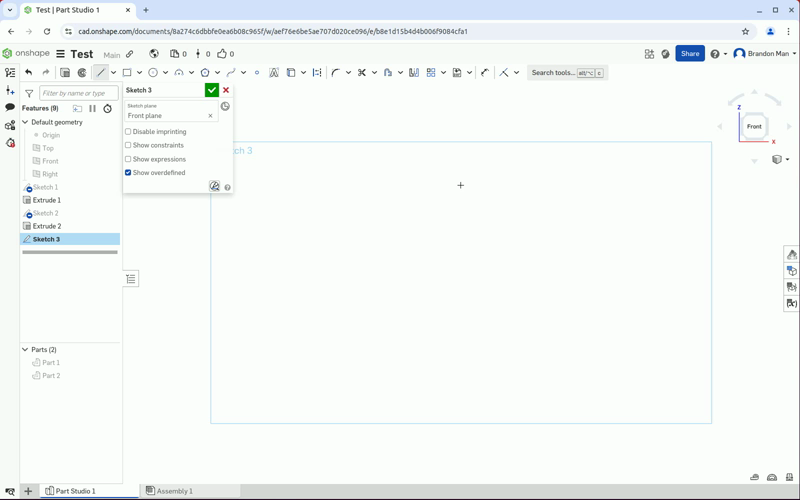
click(460, 184)
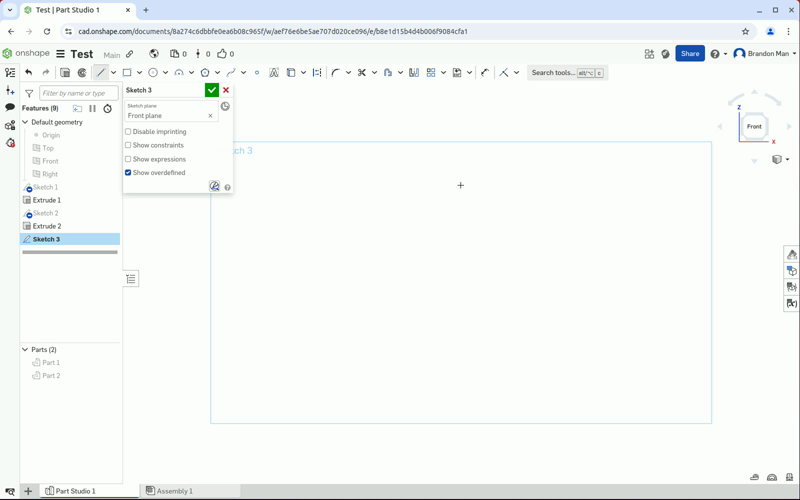
key_up(shift)
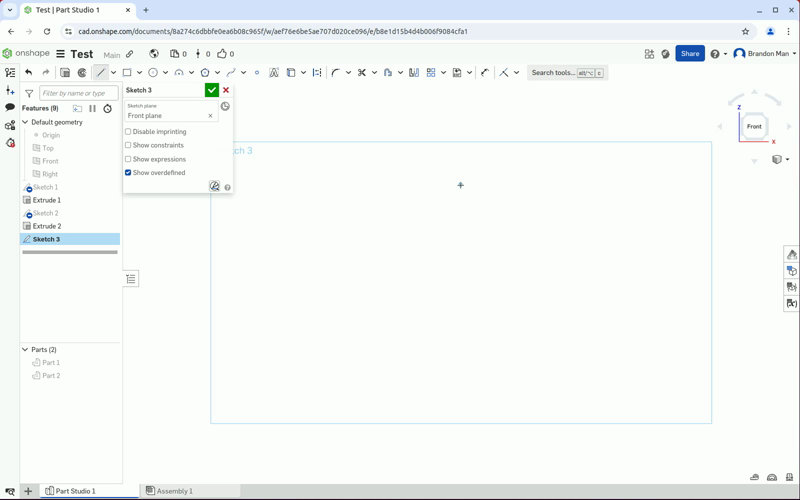
key_down(shift)
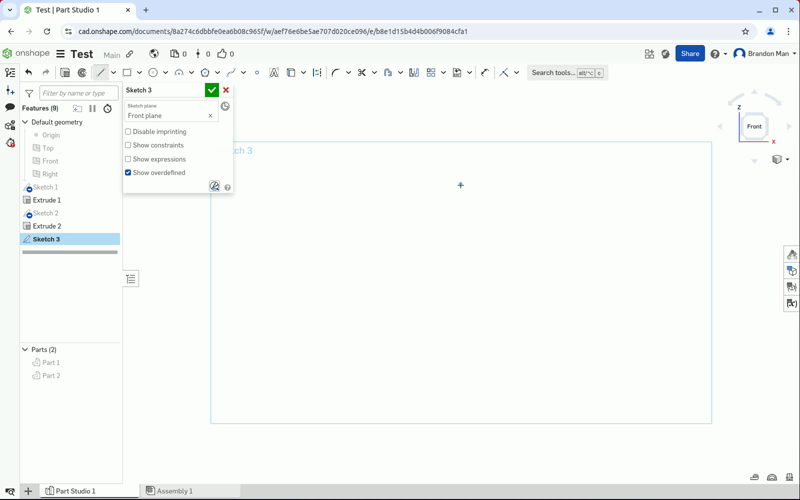
mouse_move(536, 184)
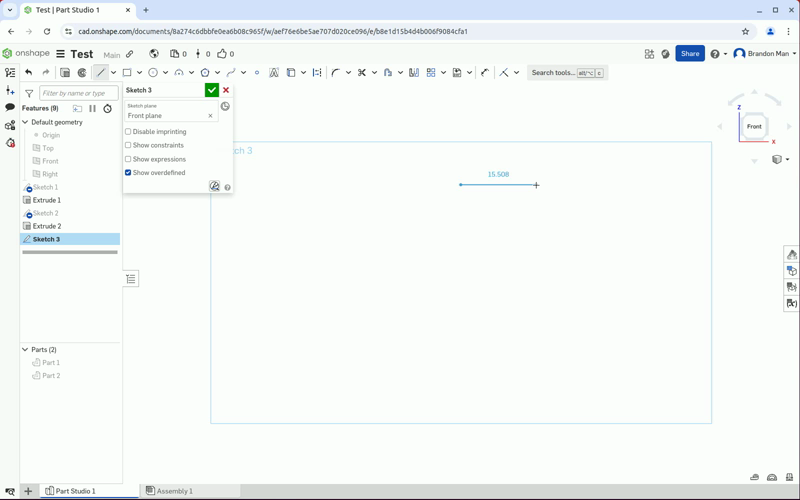
click(536, 184)
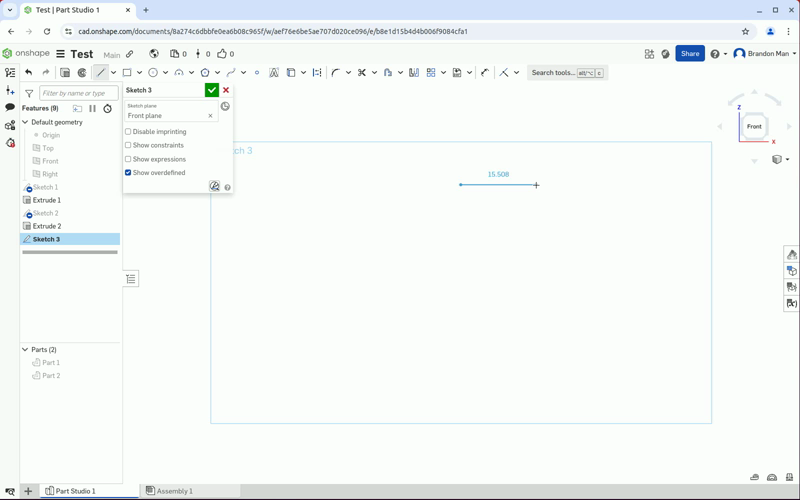
key_up(shift)
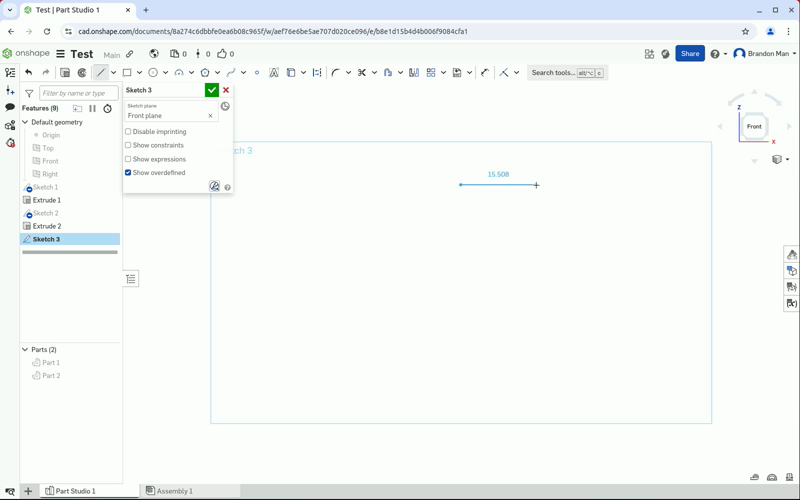
key_down(shift)
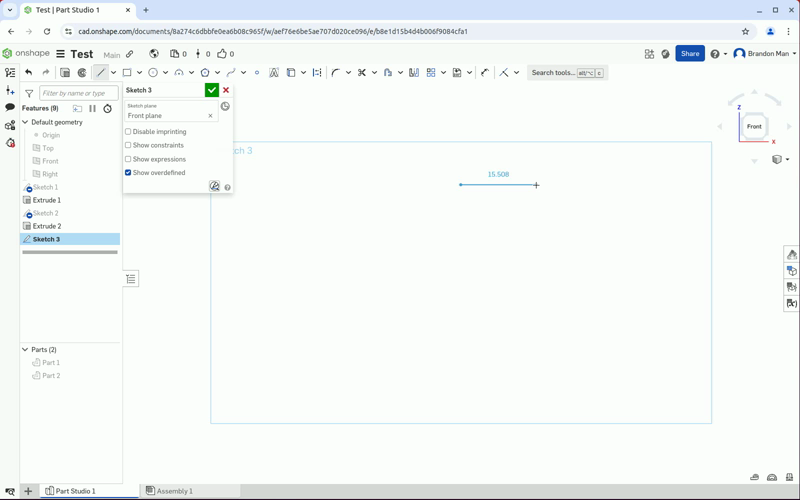
mouse_move(566, 184)
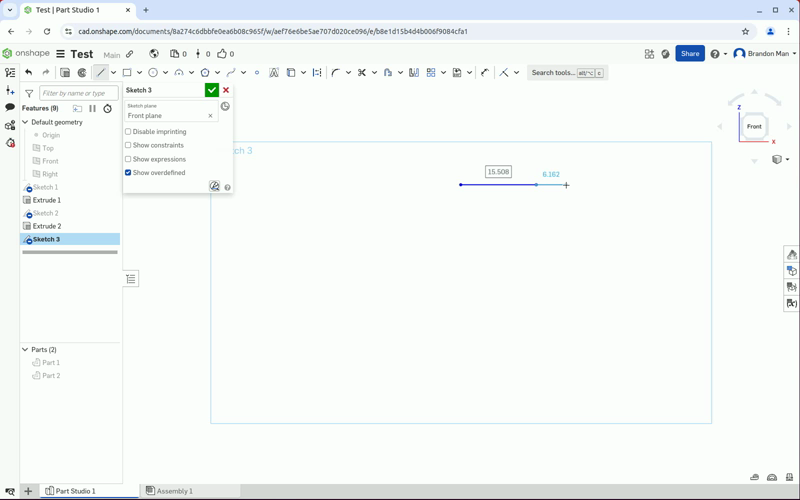
mouse_move(536, 174)
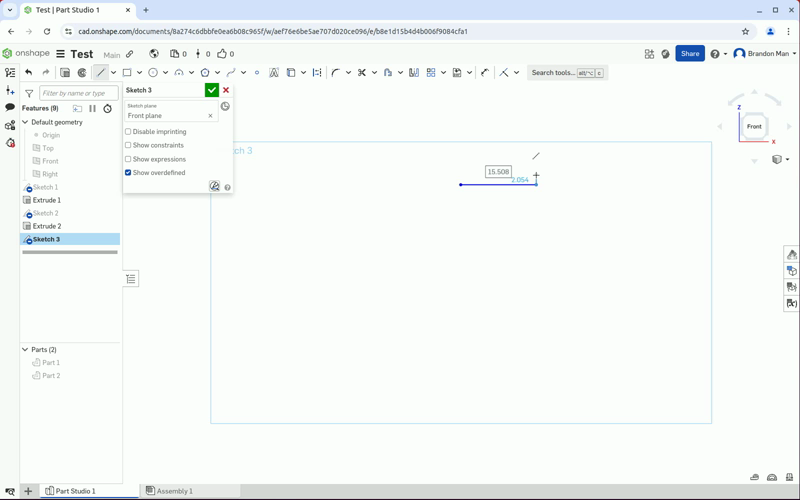
click(536, 174)
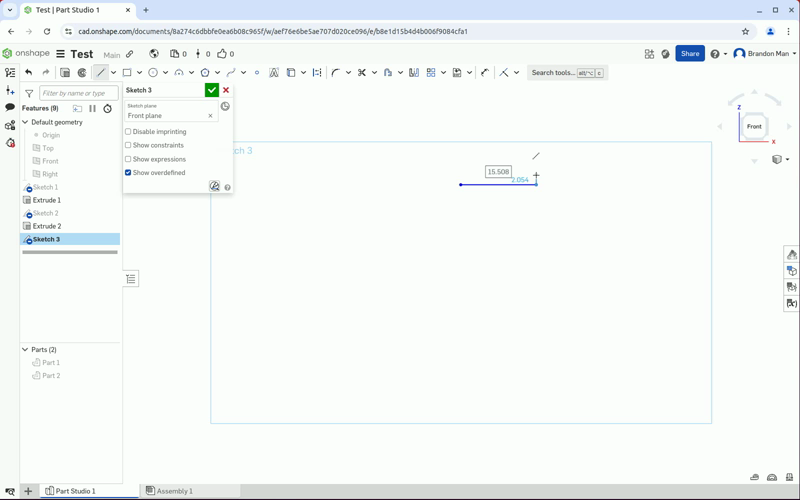
key_up(shift)
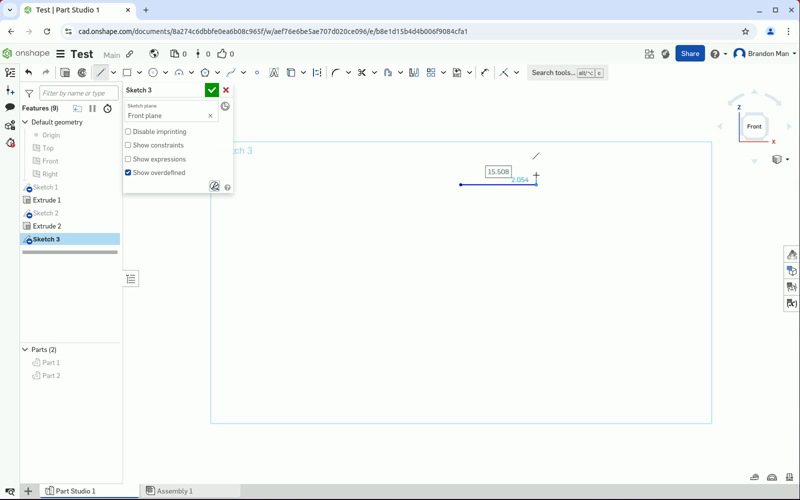
key_down(shift)
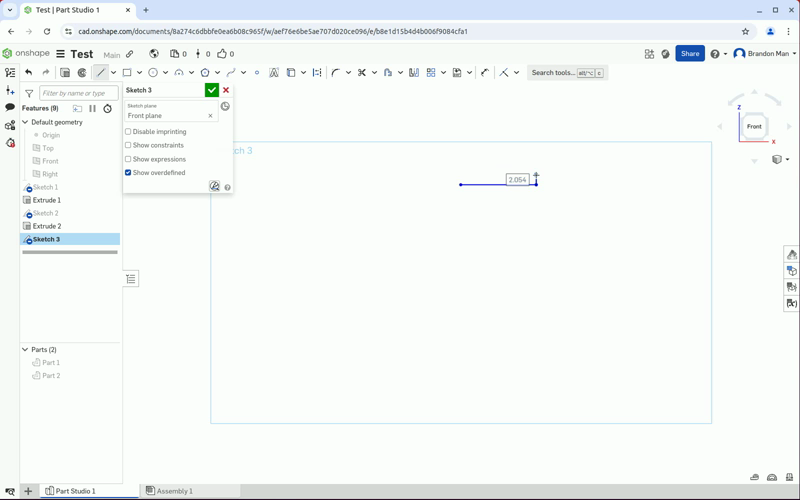
mouse_move(460, 174)
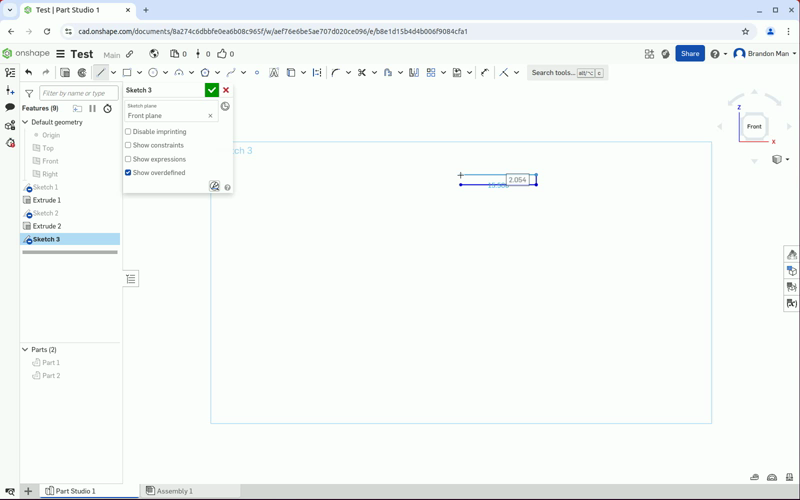
click(460, 174)
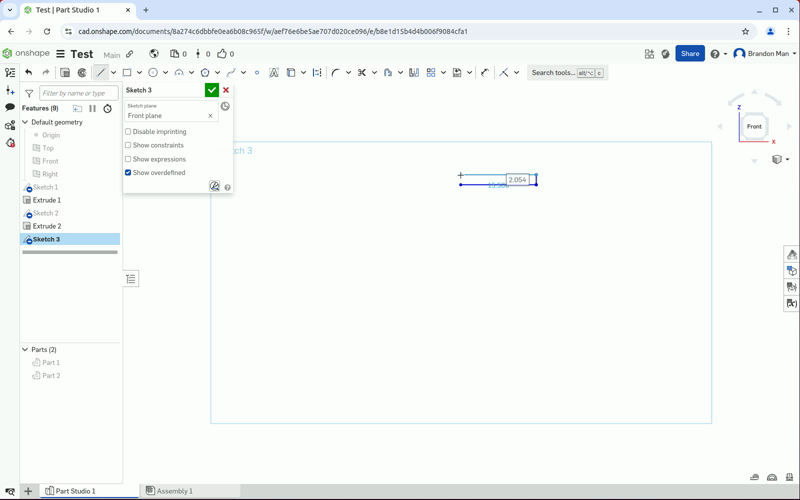
key_up(shift)
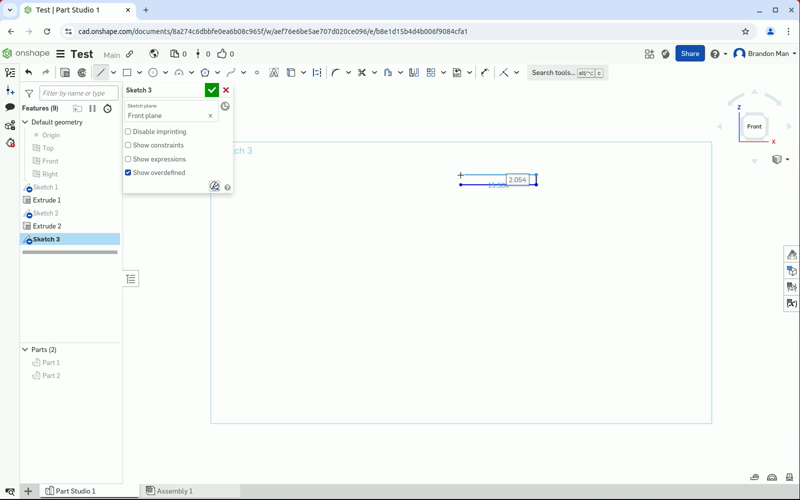
mouse_move(490, 174)
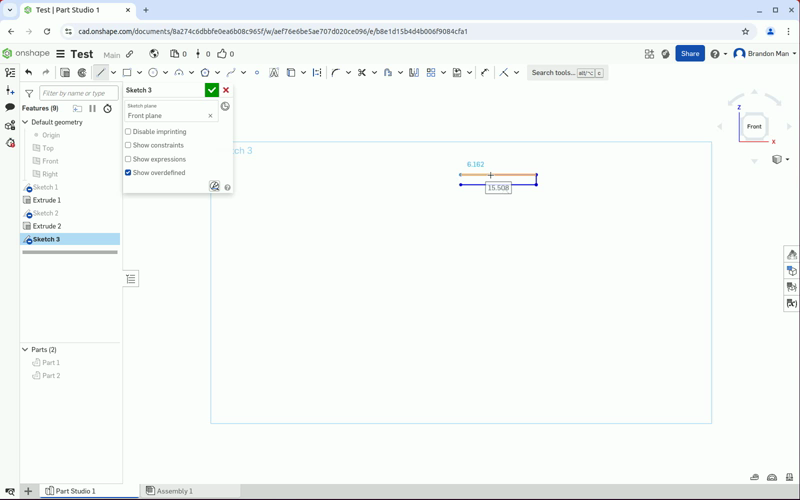
key_down(shift)
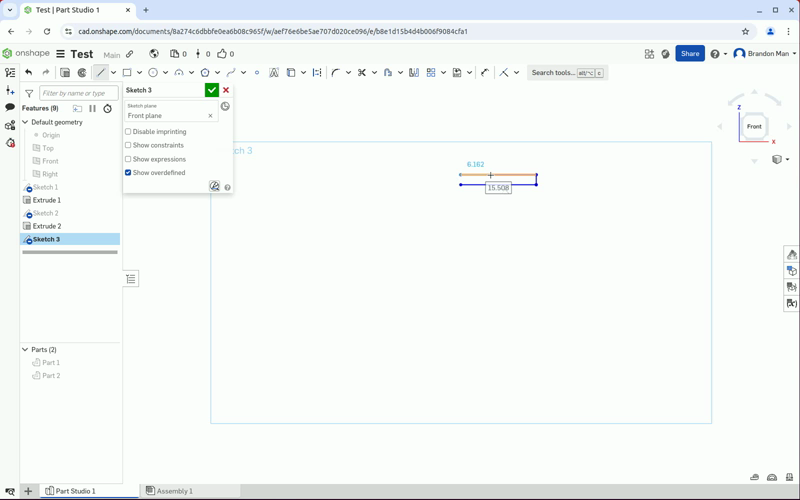
mouse_move(460, 184)
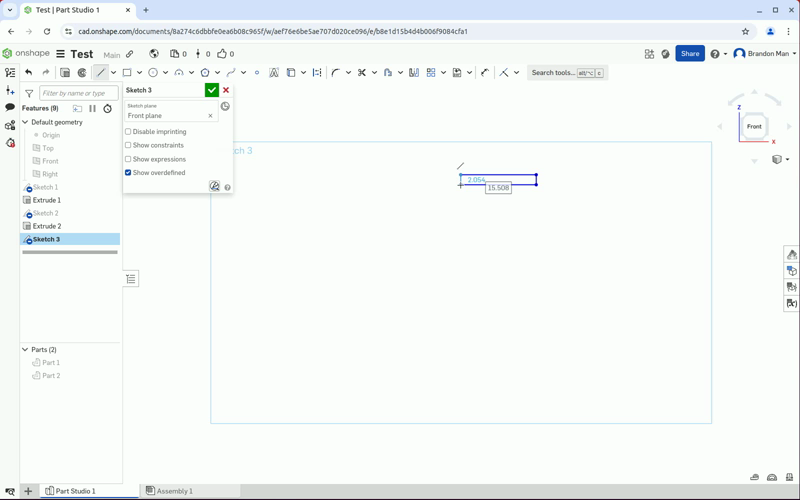
key_up(shift)
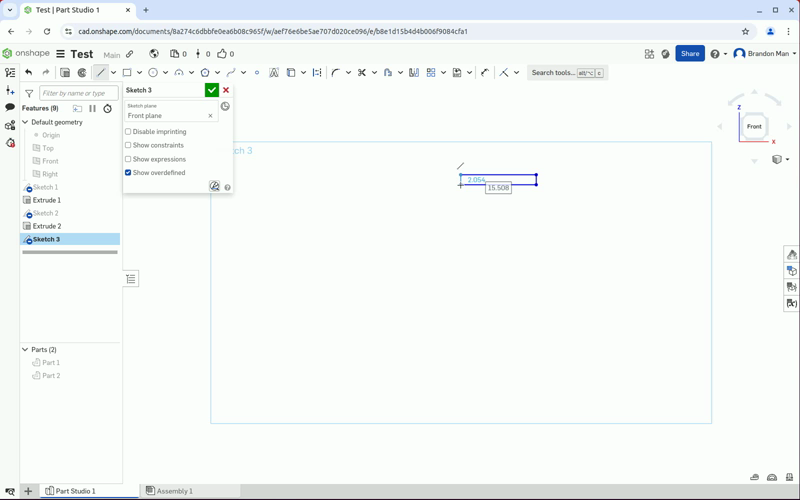
click(460, 184)
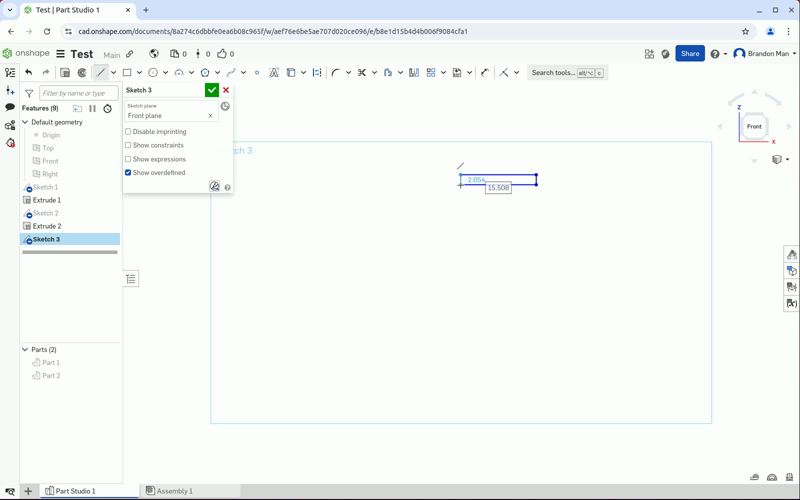
key(esc)
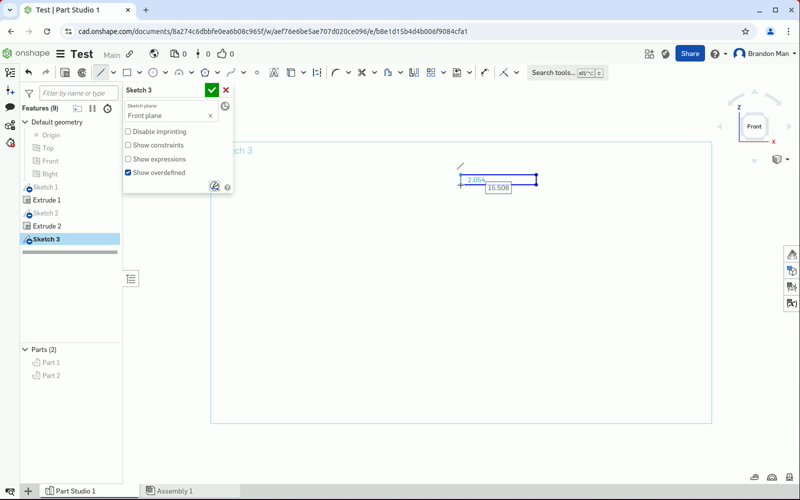
mouse_move(467, 178)
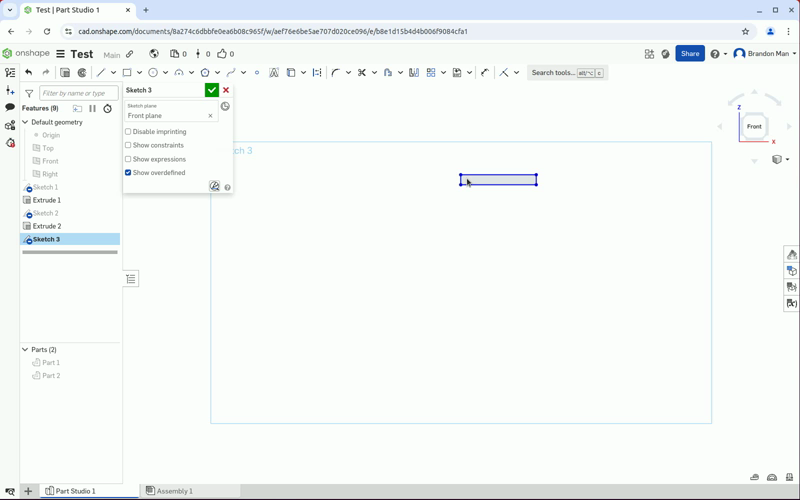
scroll(6)
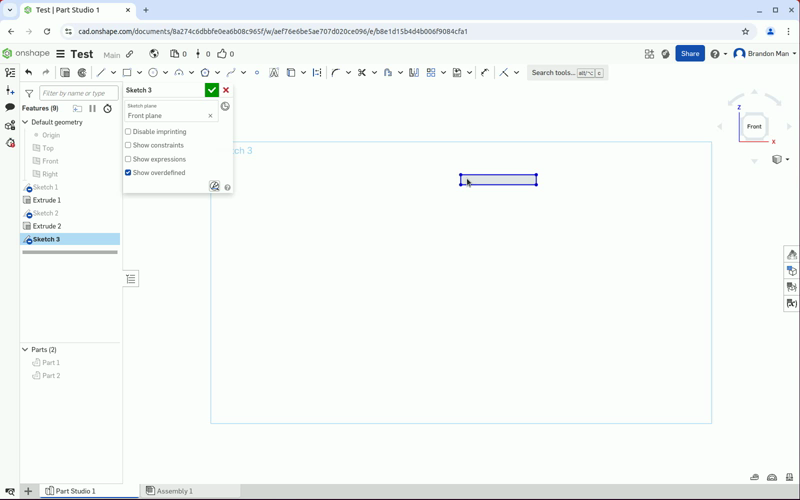
scroll(6)
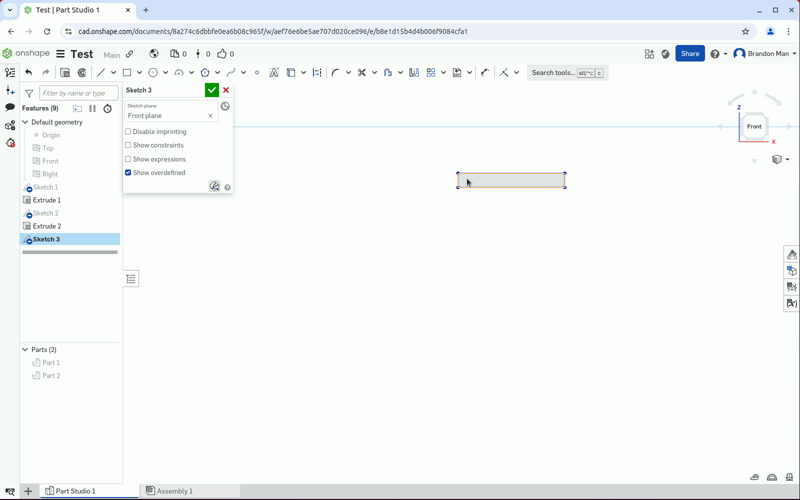
scroll(6)
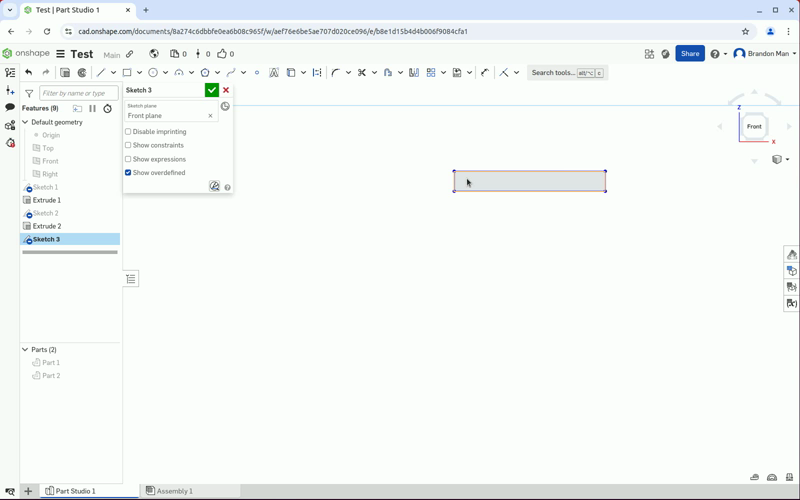
scroll(6)
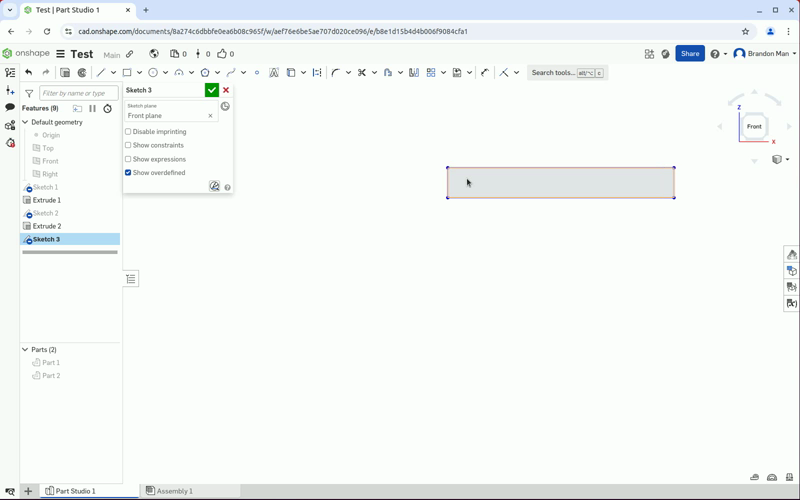
scroll(6)
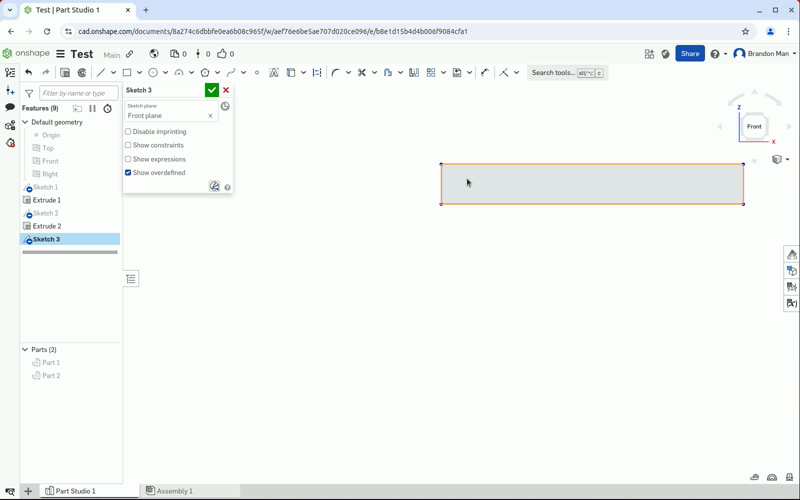
scroll(6)
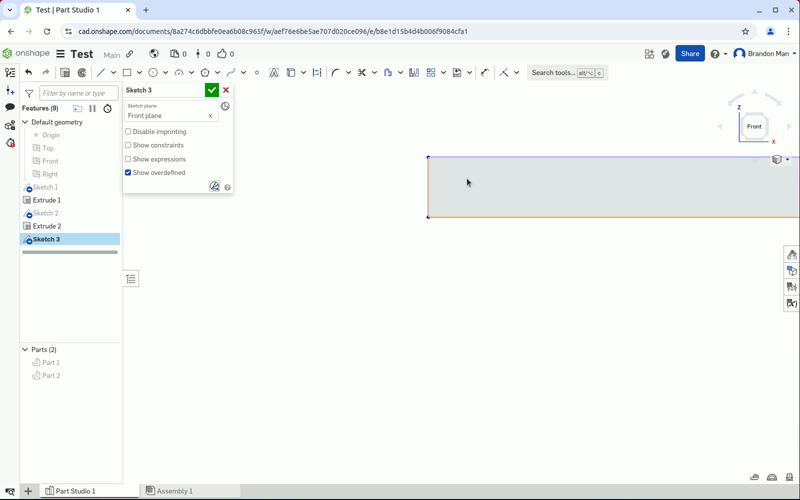
scroll(6)
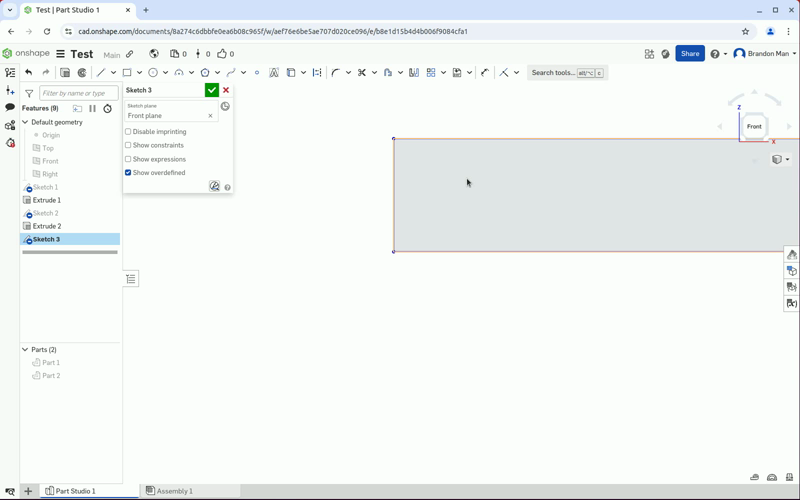
click(467, 178)
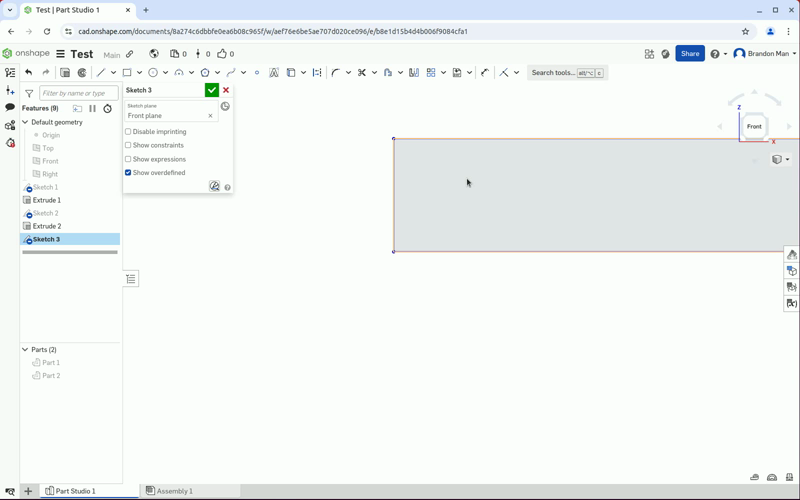
scroll(-6)
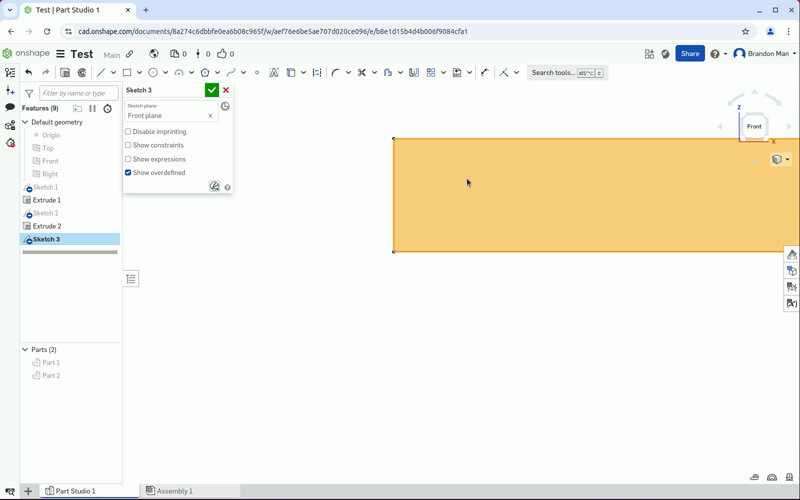
scroll(-6)
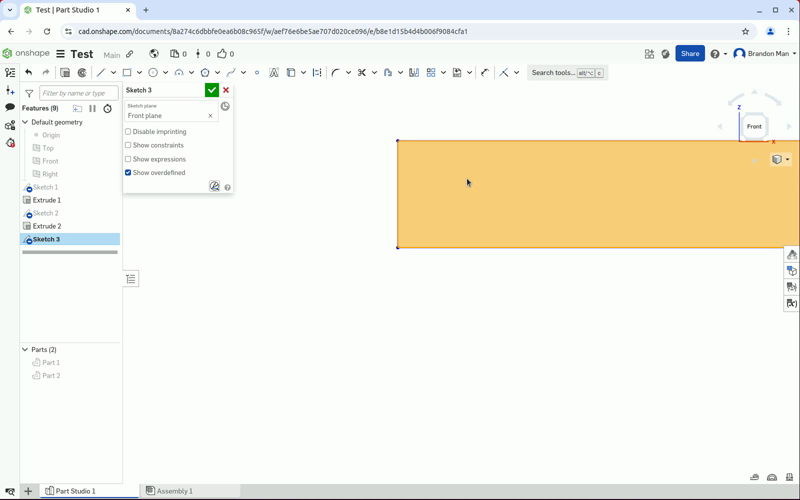
scroll(-6)
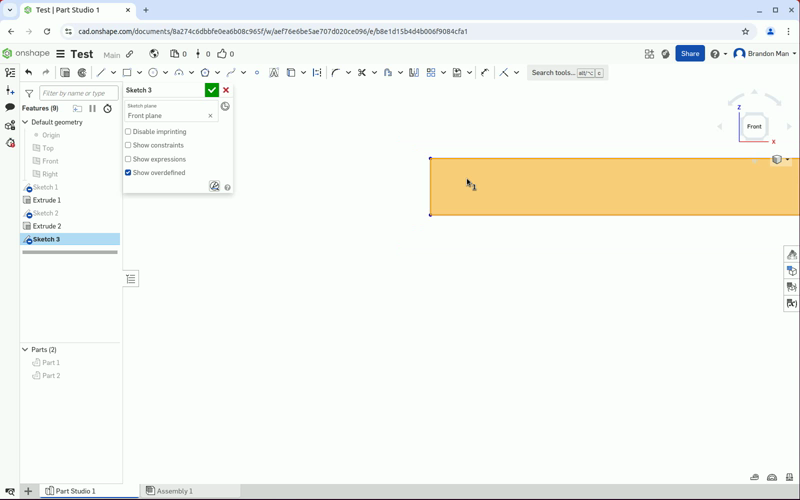
scroll(-6)
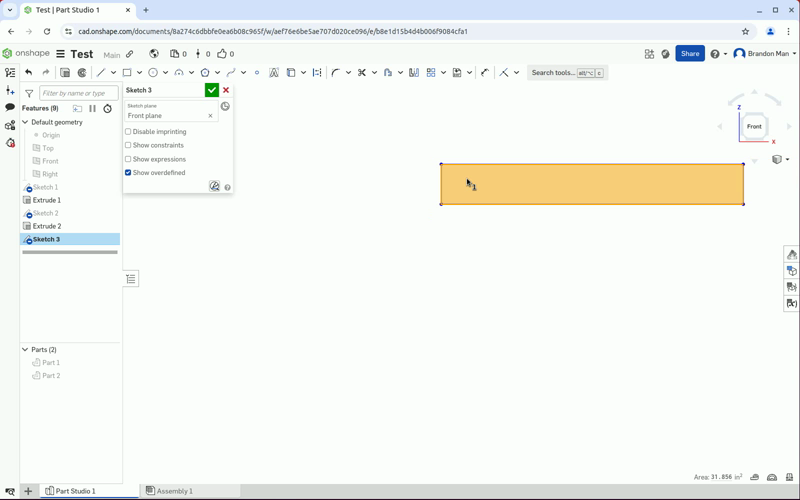
scroll(-6)
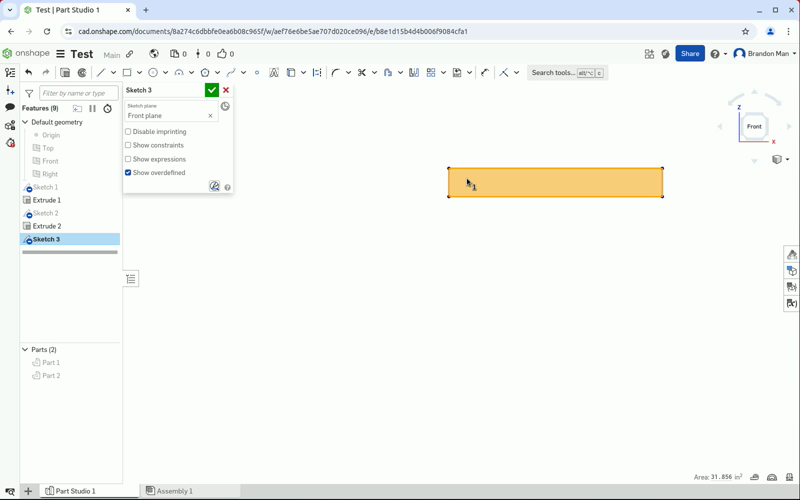
scroll(-6)
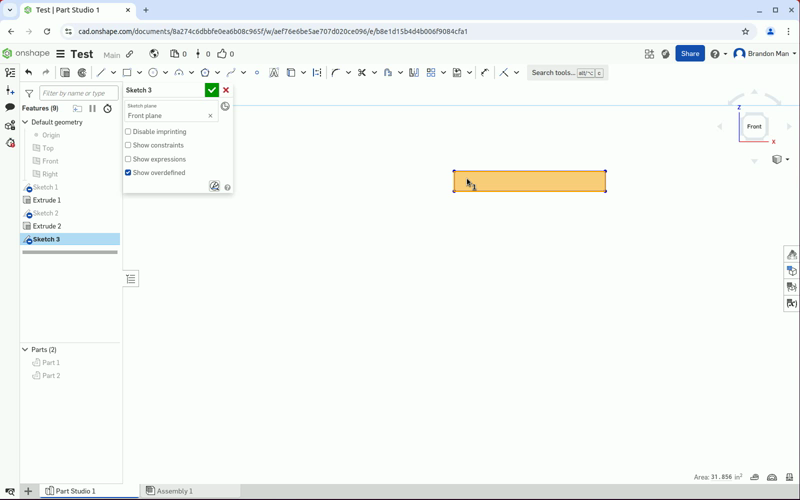
scroll(-6)
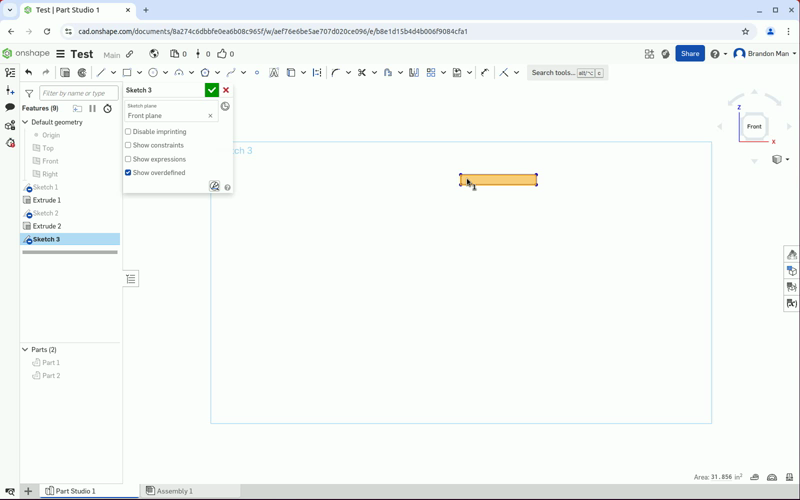
mouse_move(73, 352)
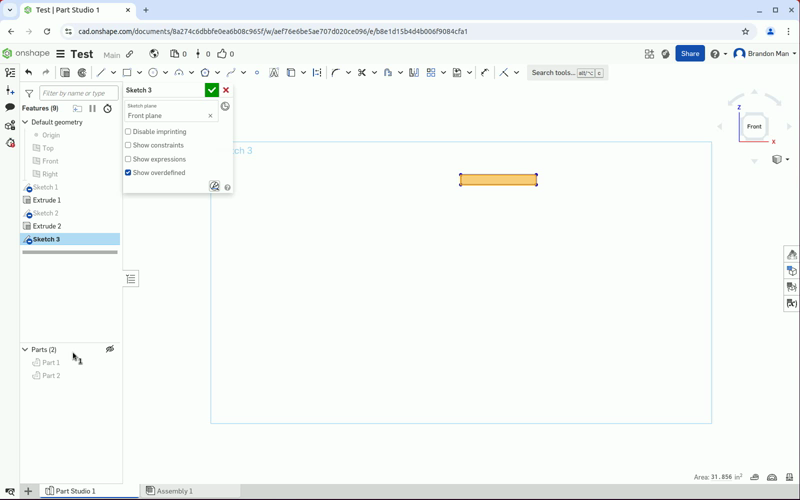
key(shift+y)
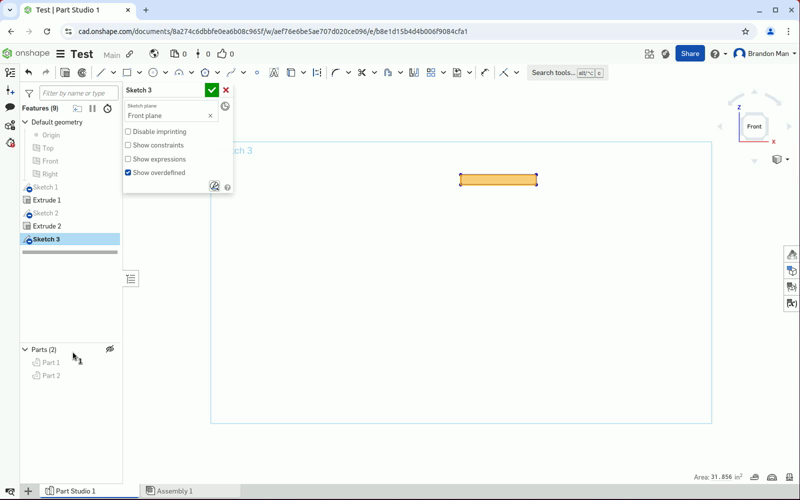
key(shift+e)
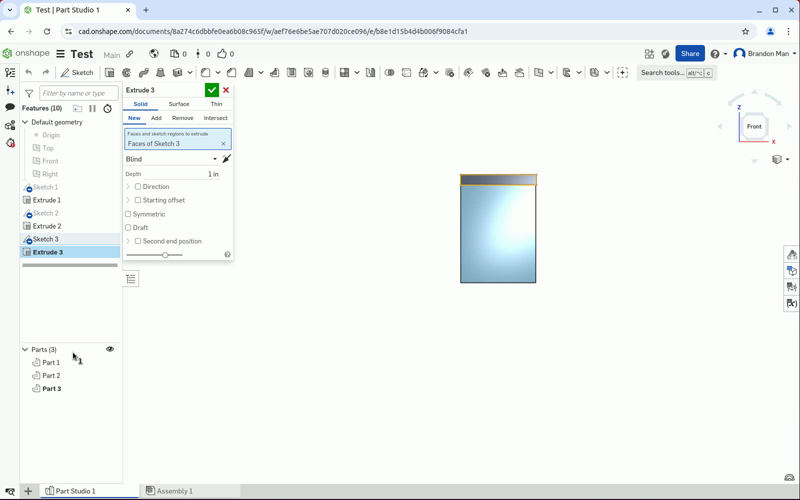
mouse_move(143, 106)
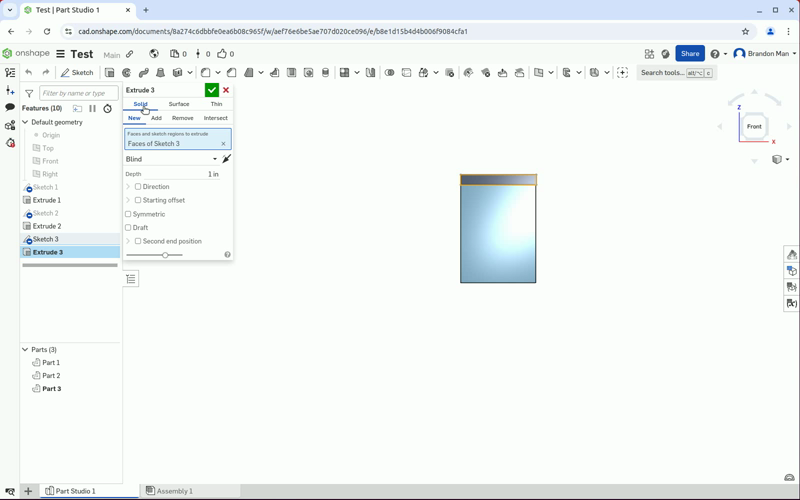
click(143, 106)
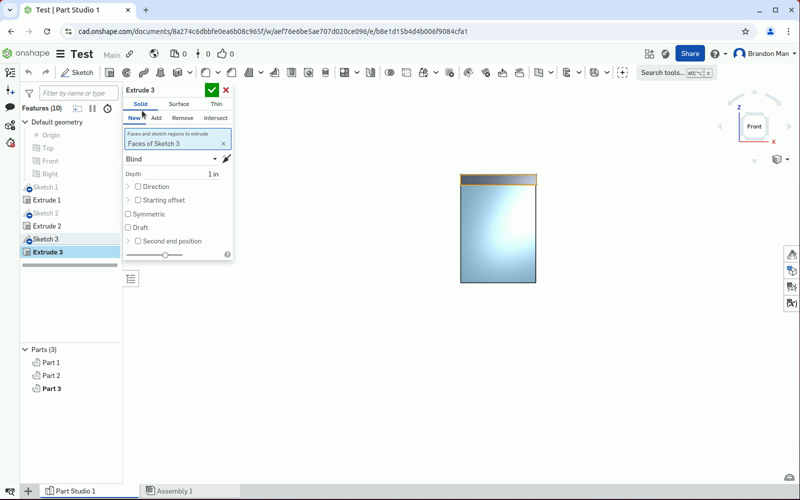
mouse_move(137, 120)
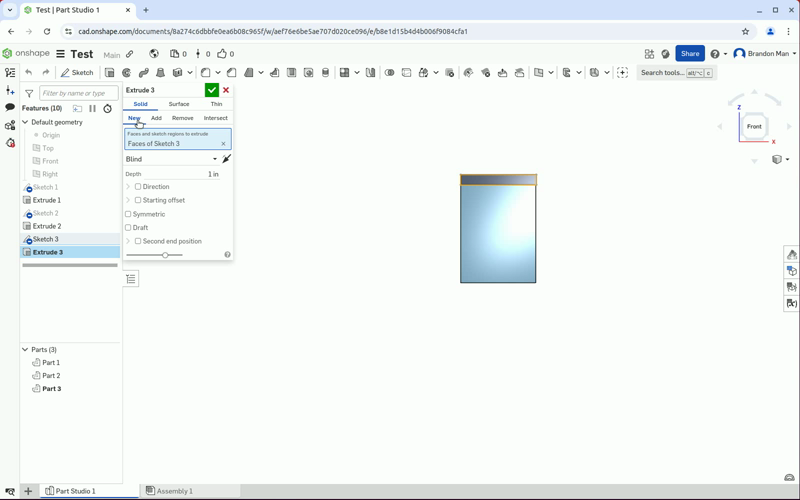
click(137, 120)
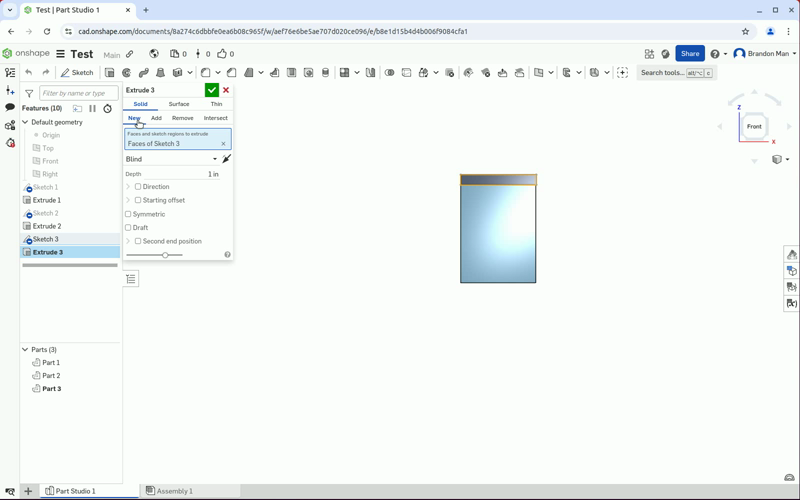
key(tab, 4)
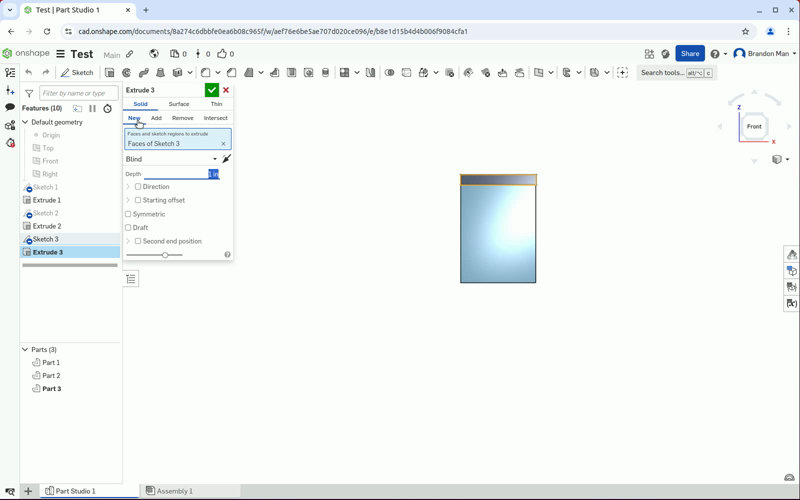
text(-0.241)
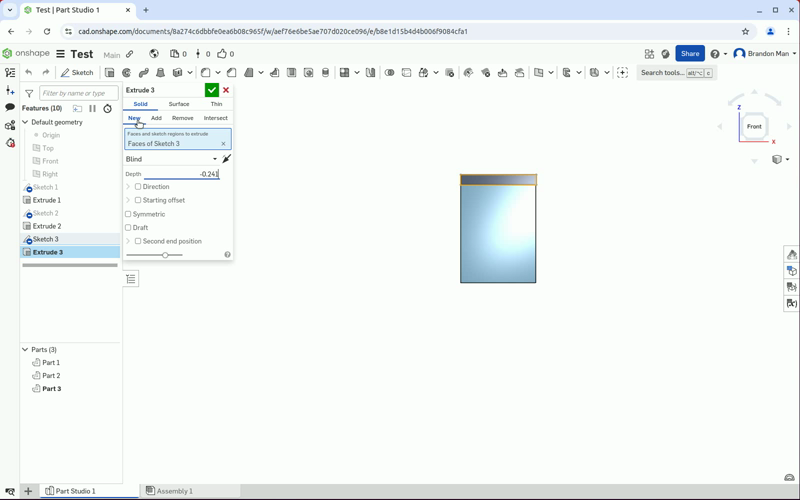
key(enter)
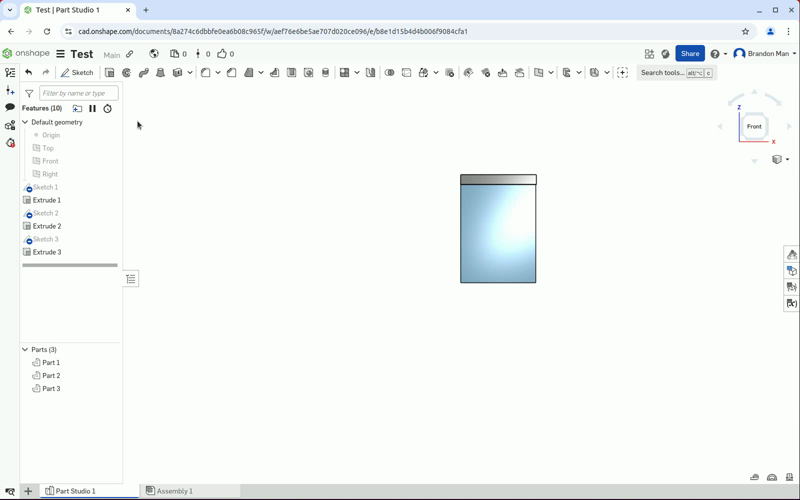
key(shift+h)
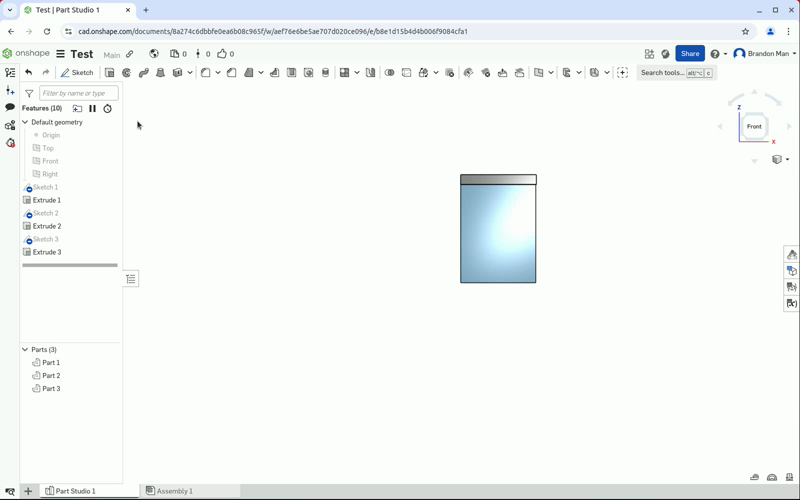
key(shift+h)
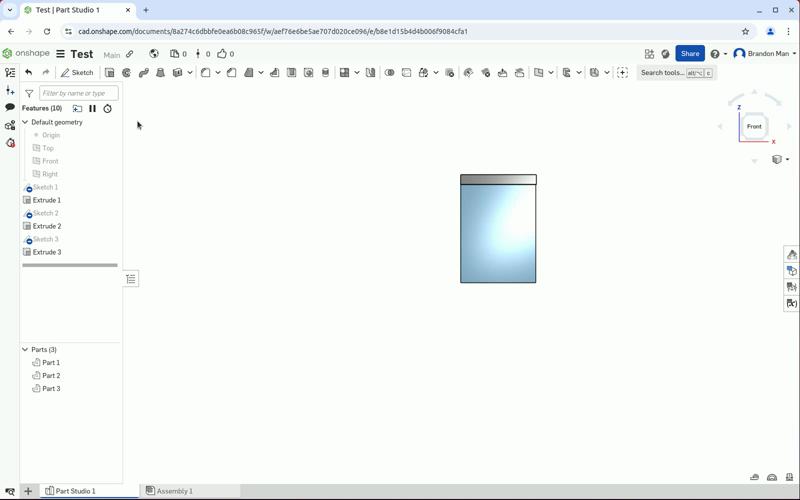
mouse_move(73, 189)
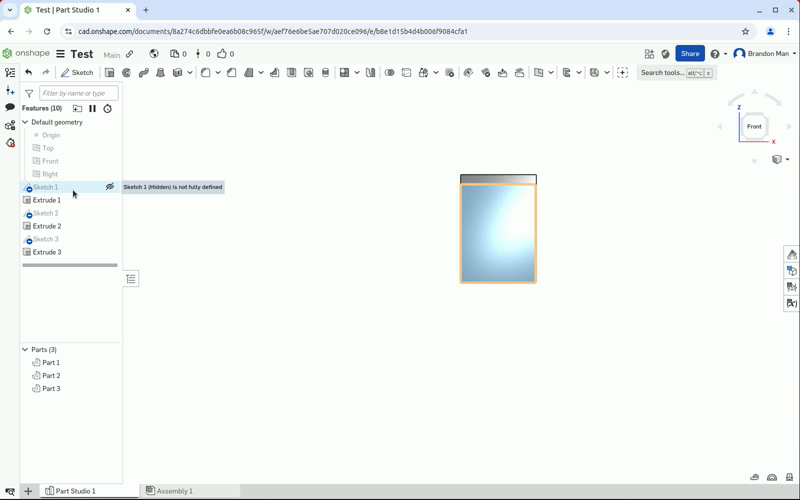
click(73, 189)
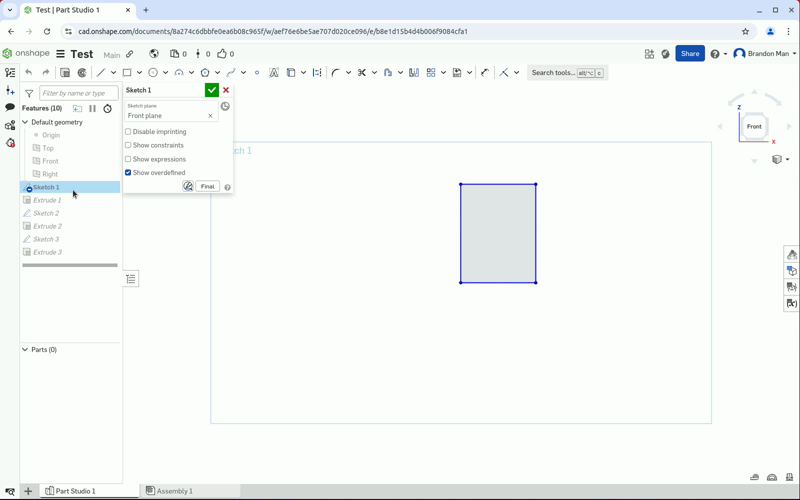
mouse_move(229, 92)
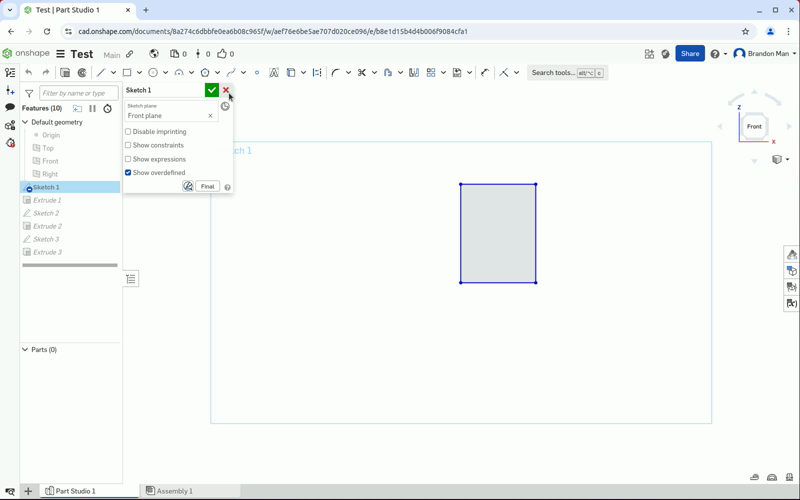
click(229, 92)
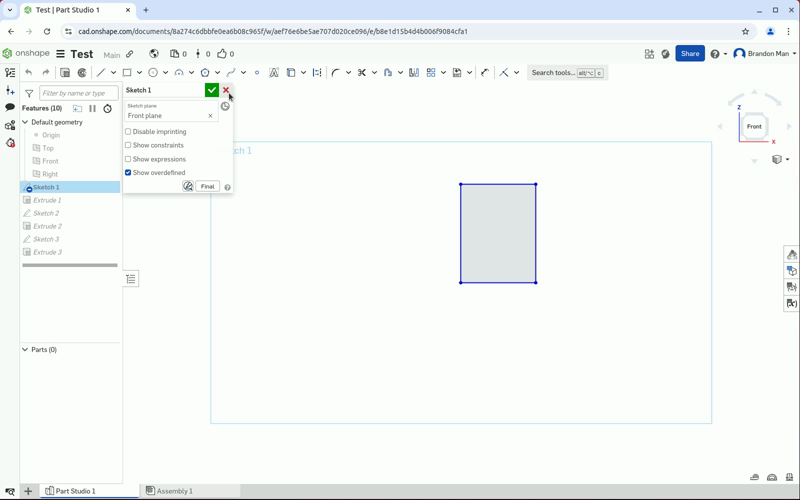
key(shift+s)
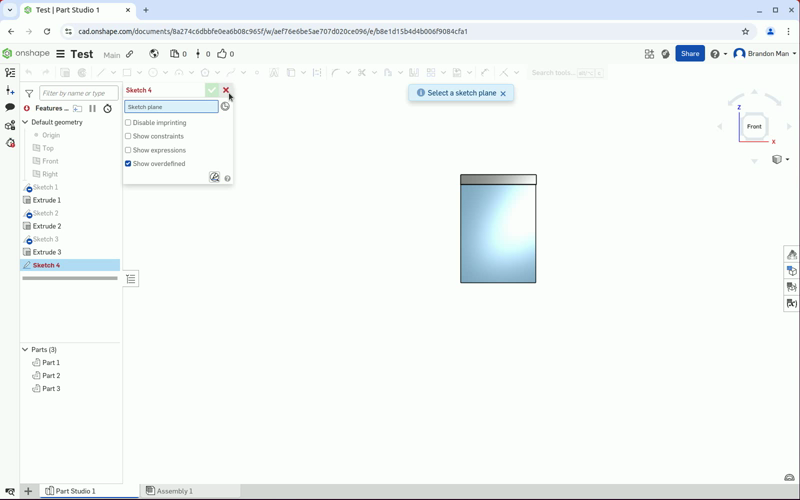
mouse_move(73, 163)
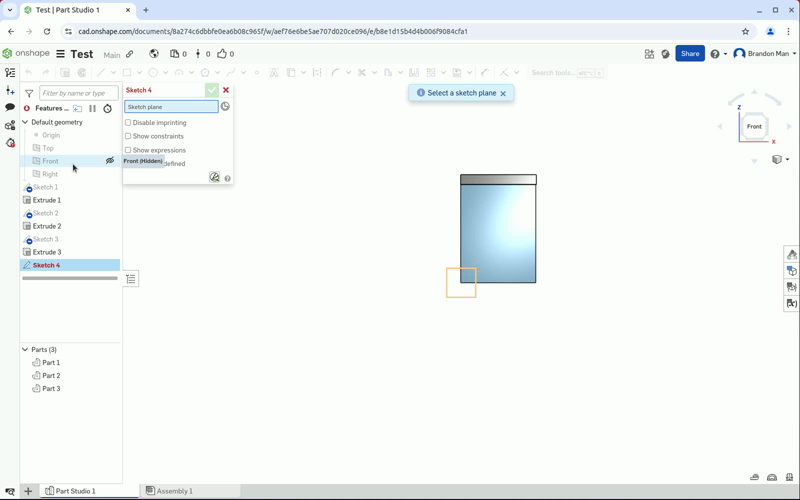
click(73, 163)
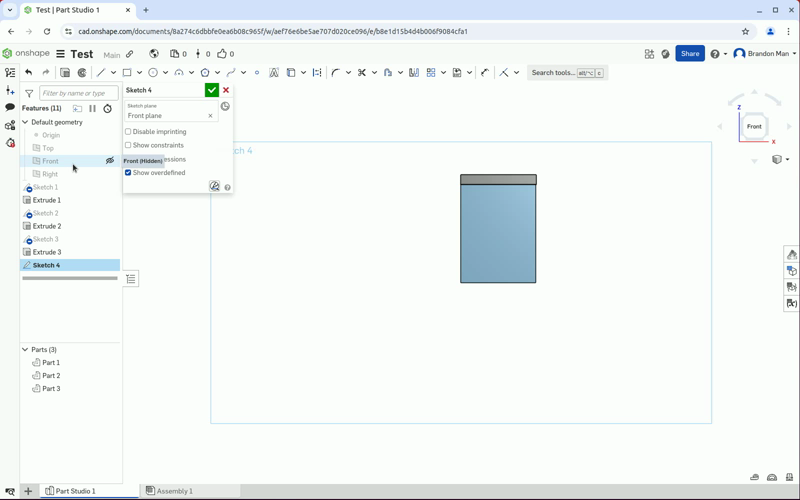
mouse_move(73, 352)
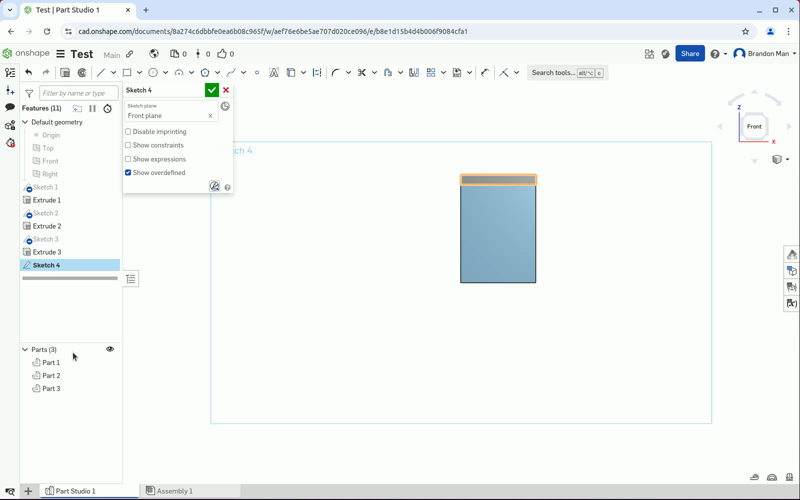
key(y)
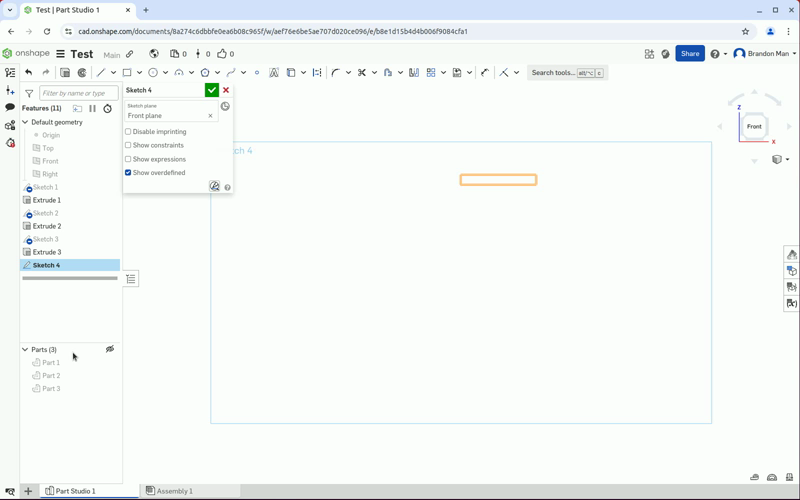
key(l)
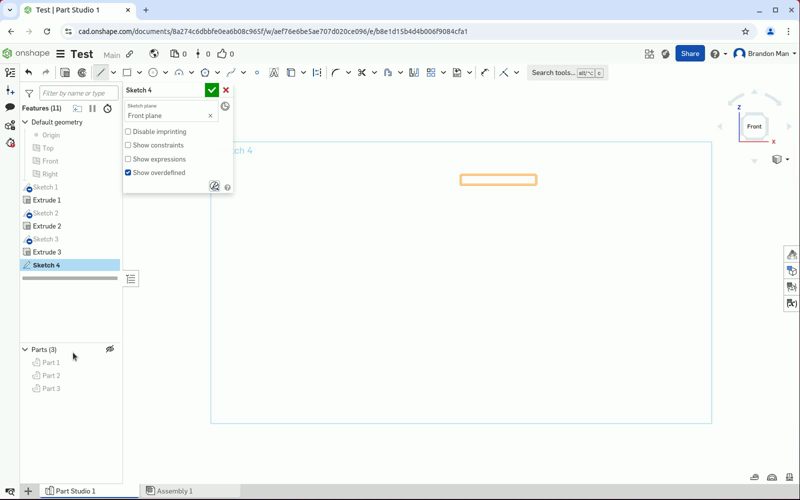
key_down(shift)
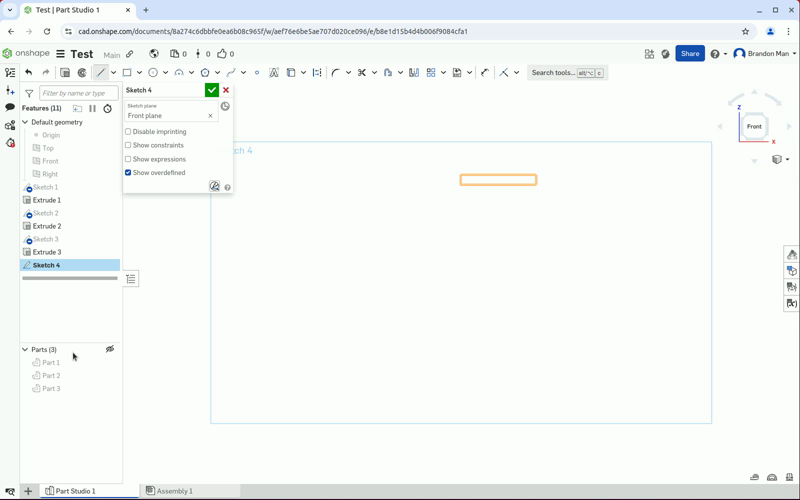
mouse_move(535, 184)
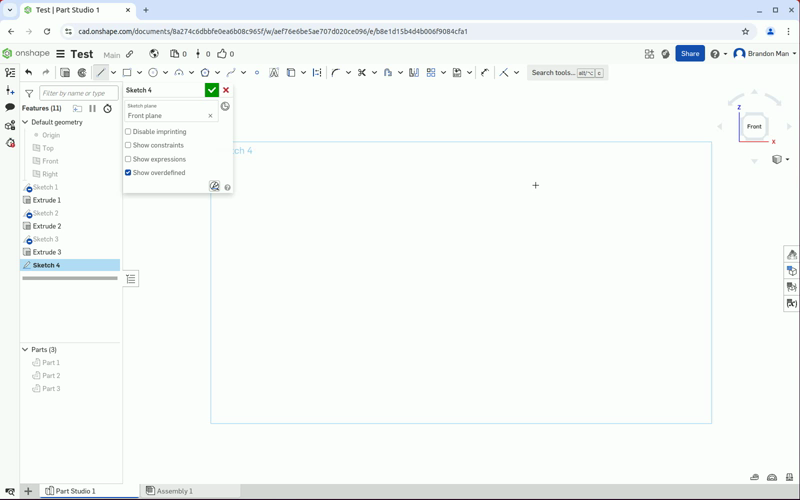
click(535, 184)
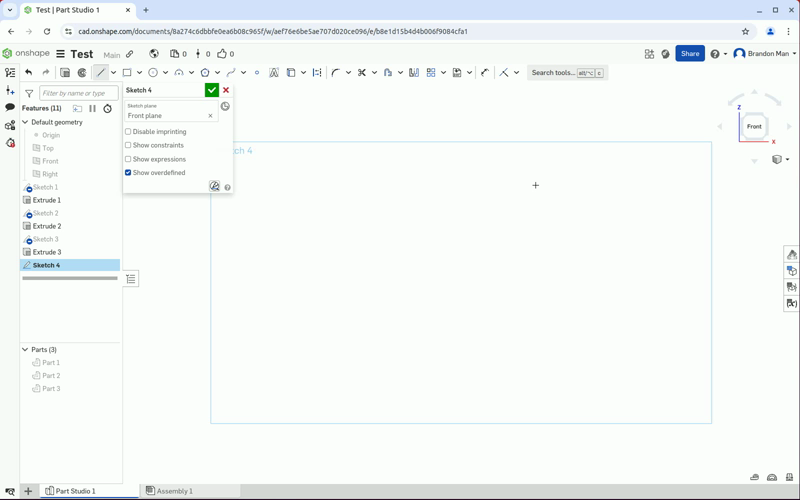
key_up(shift)
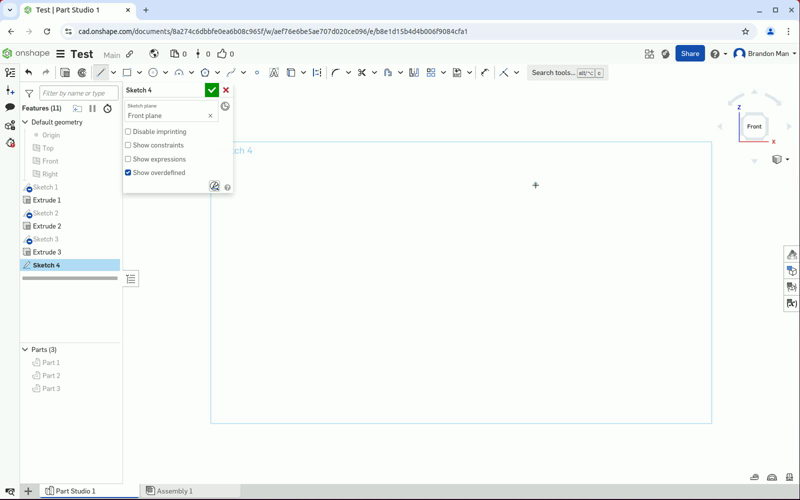
key_down(shift)
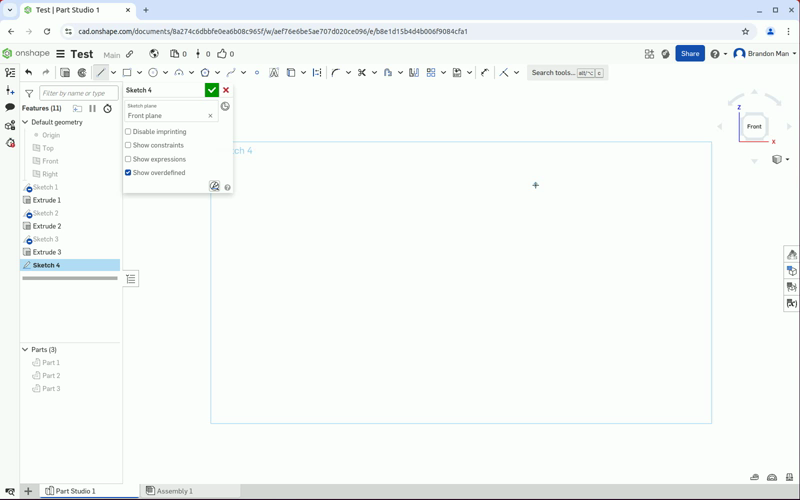
mouse_move(565, 184)
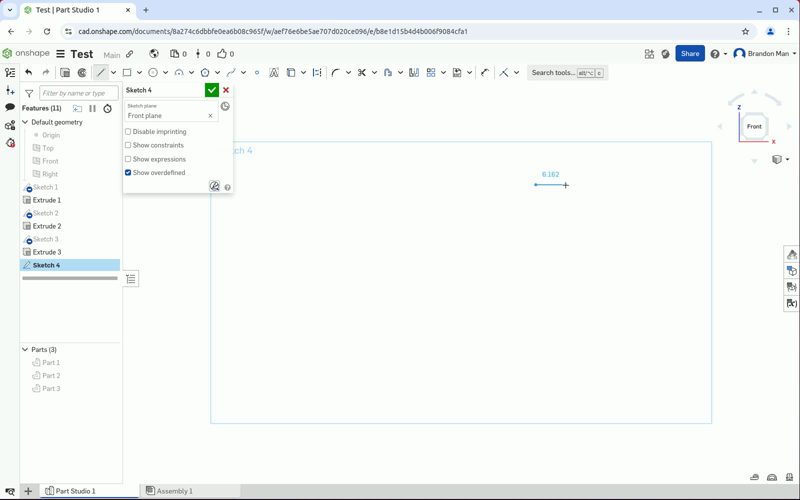
mouse_move(574, 184)
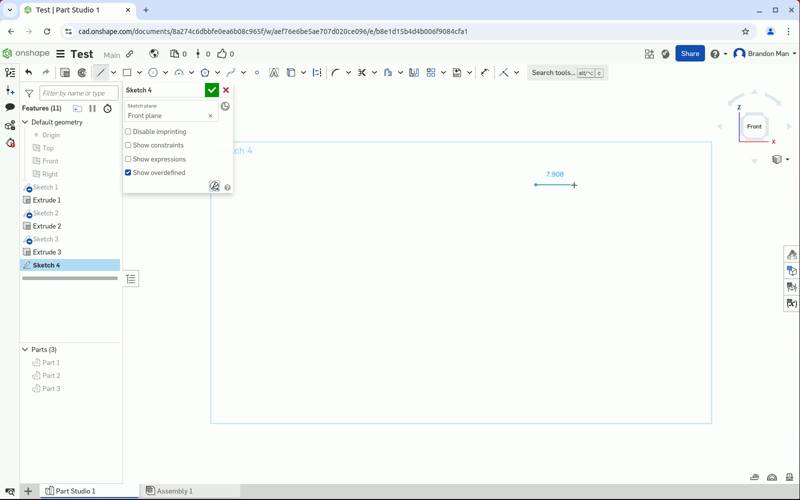
click(574, 184)
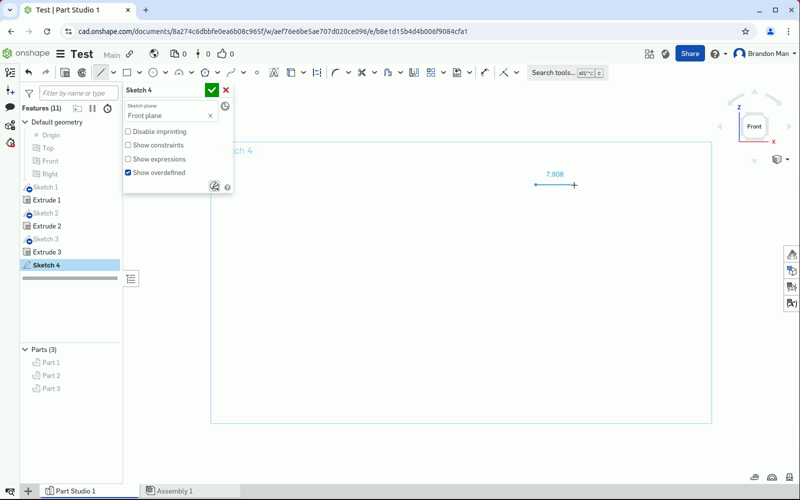
key_up(shift)
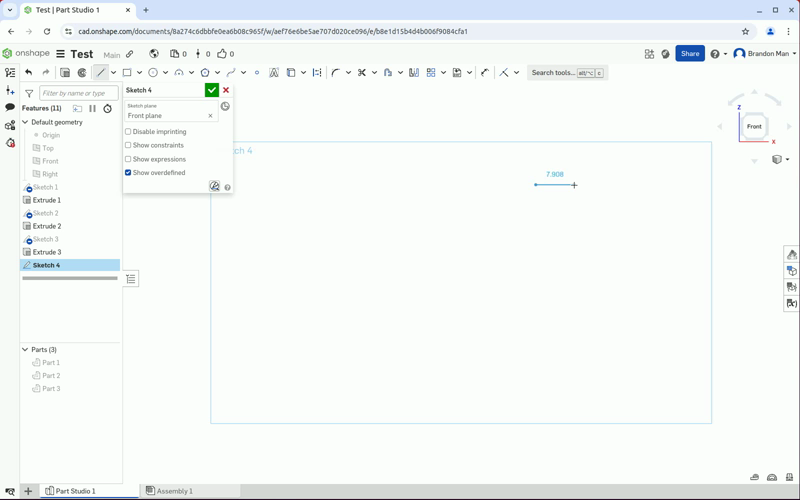
key_down(shift)
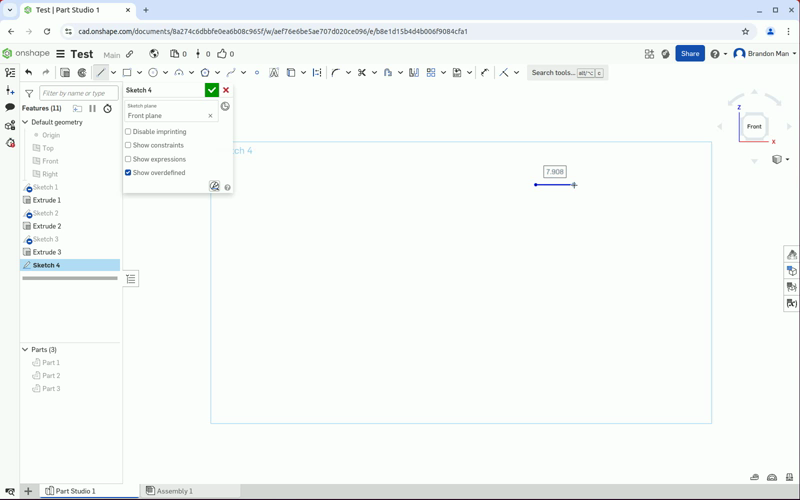
mouse_move(589, 184)
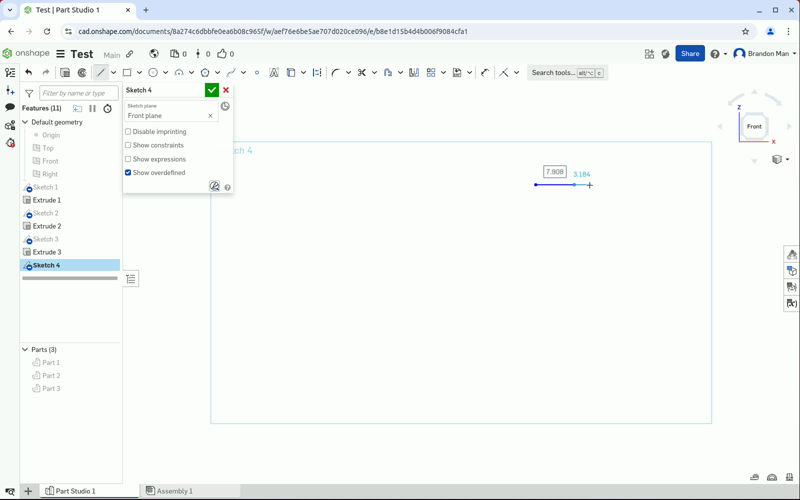
mouse_move(574, 174)
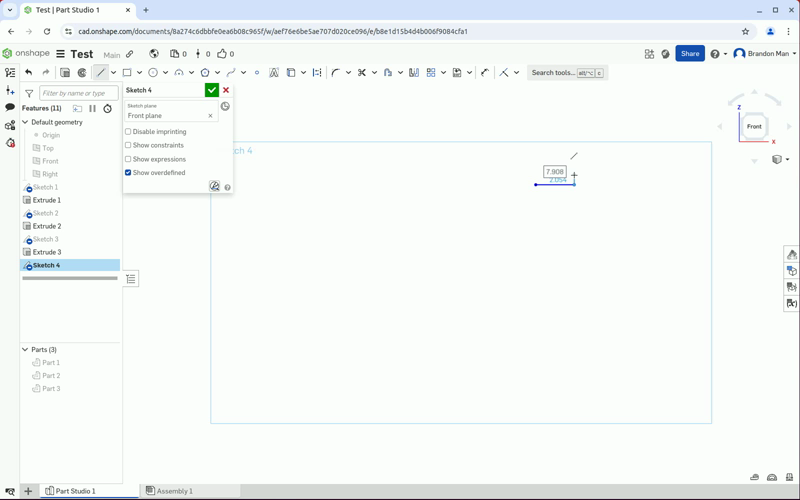
click(574, 174)
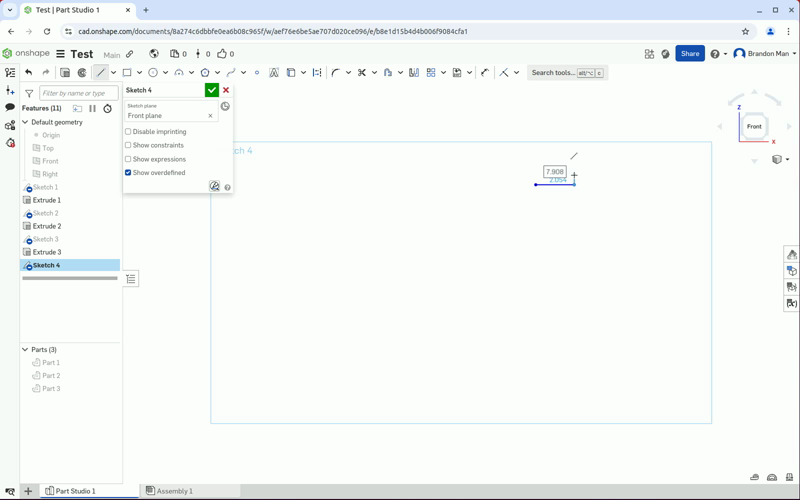
key_up(shift)
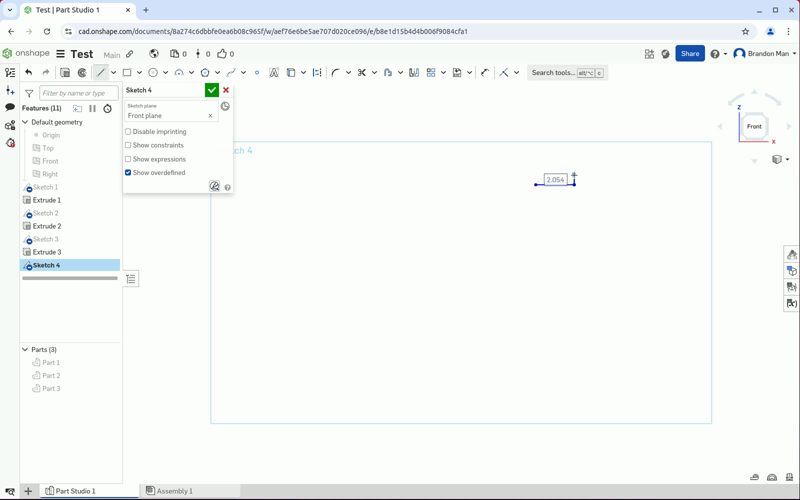
key_down(shift)
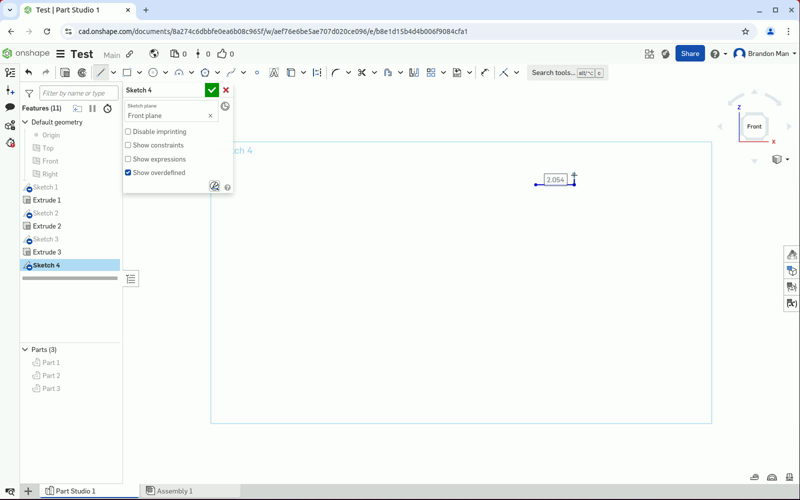
mouse_move(589, 174)
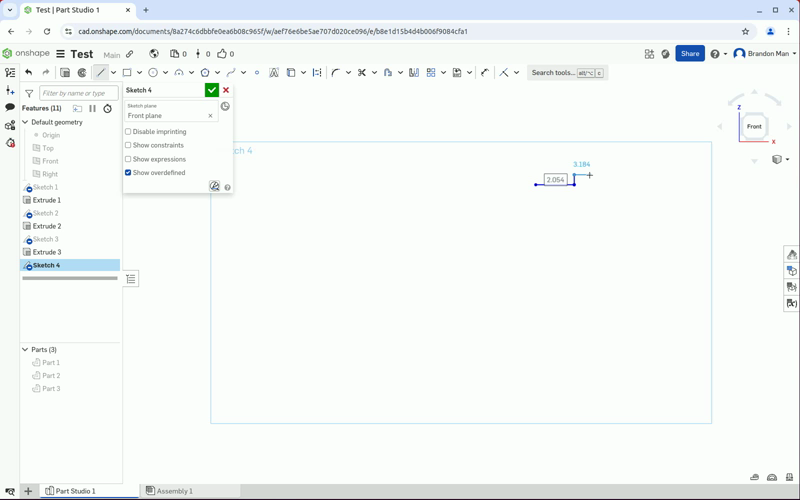
mouse_move(535, 174)
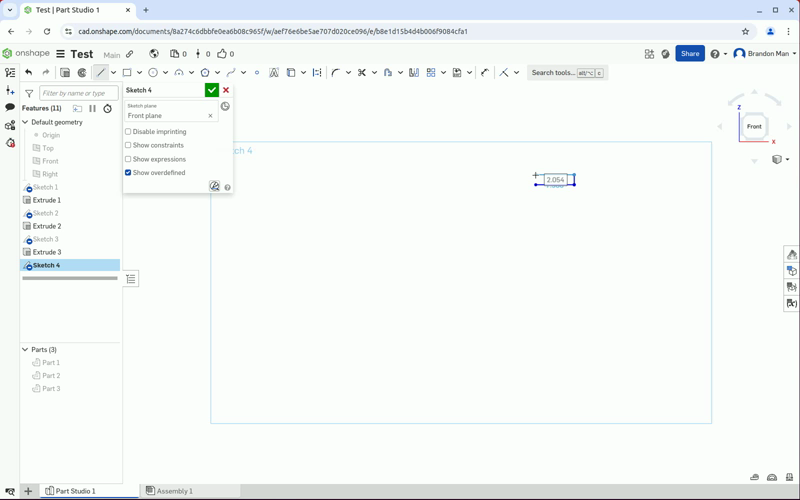
click(535, 174)
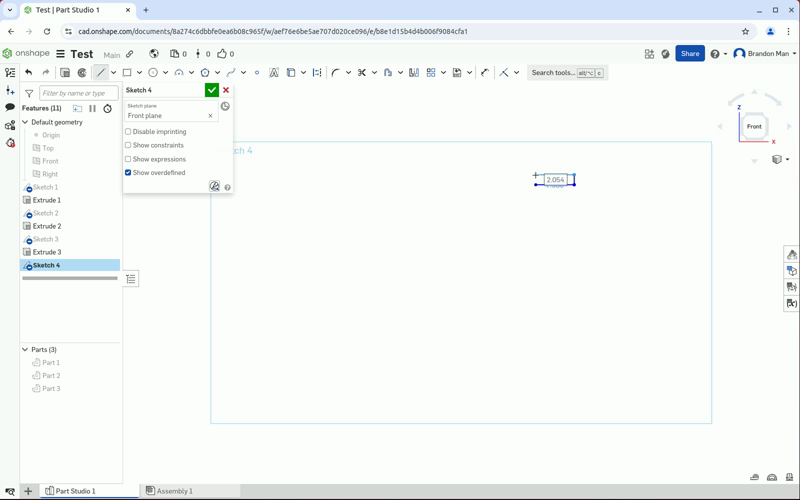
key_up(shift)
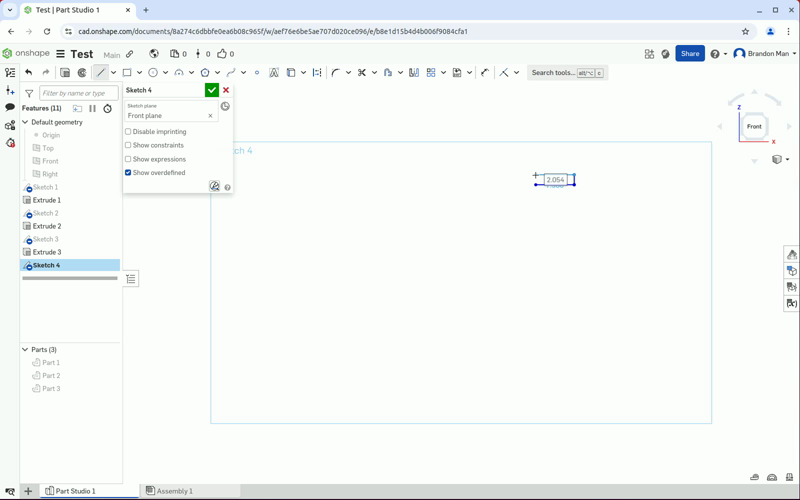
mouse_move(565, 174)
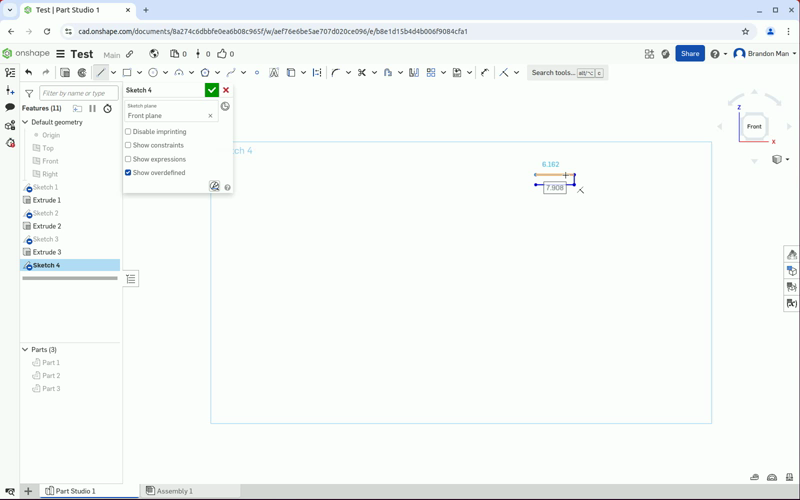
key_down(shift)
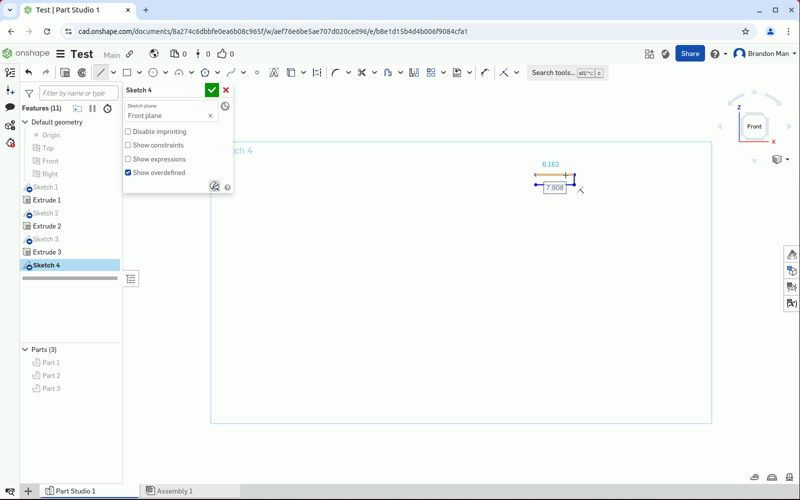
mouse_move(535, 184)
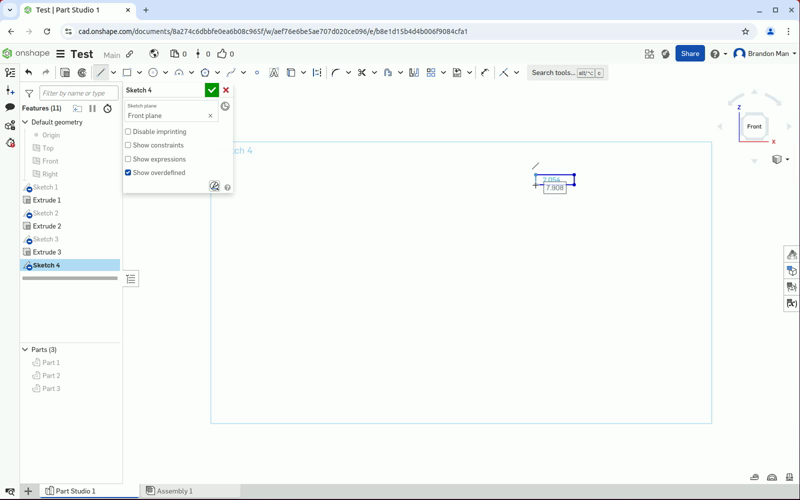
key_up(shift)
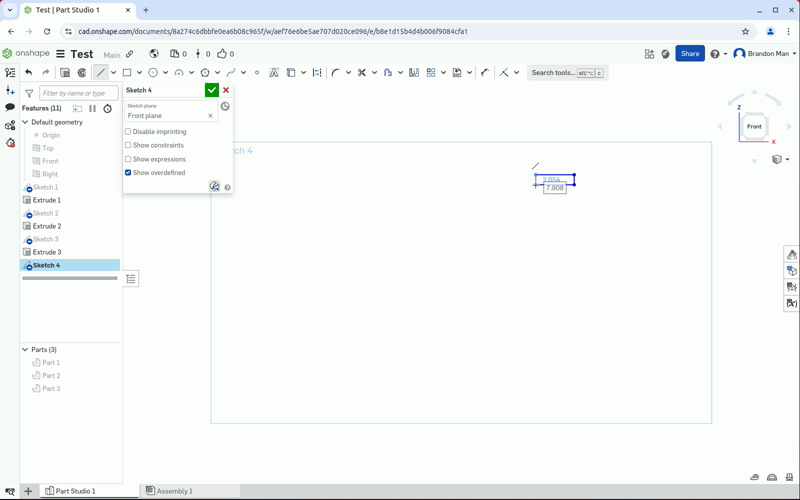
click(535, 184)
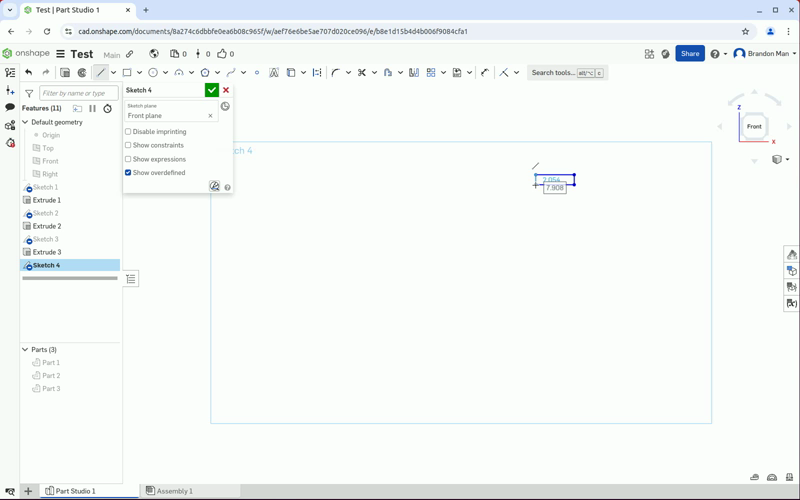
key(esc)
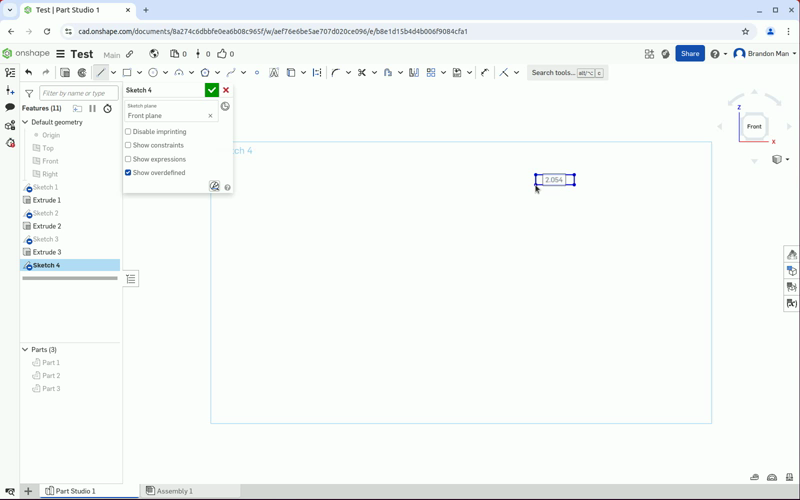
mouse_move(561, 180)
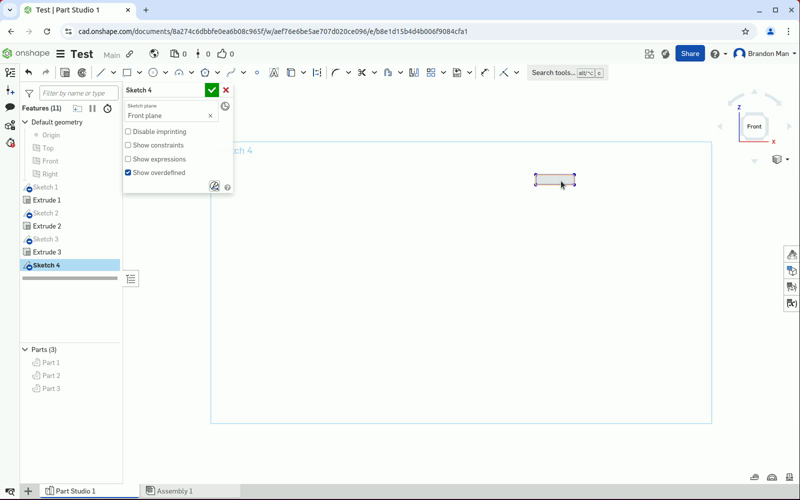
scroll(6)
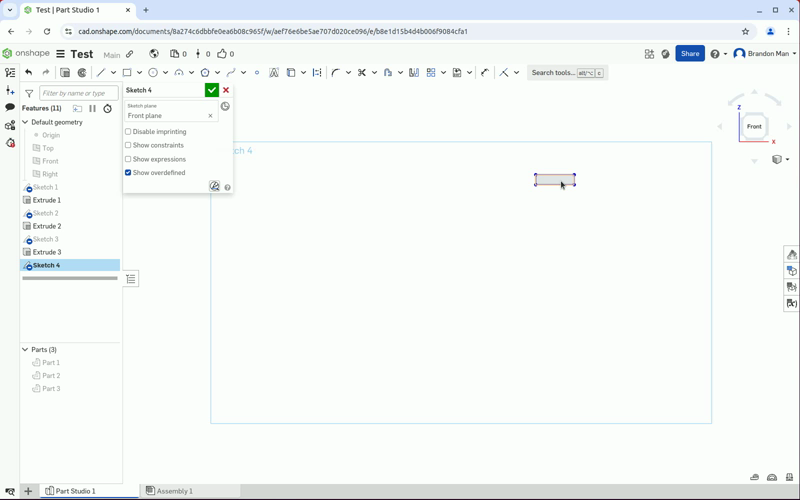
scroll(6)
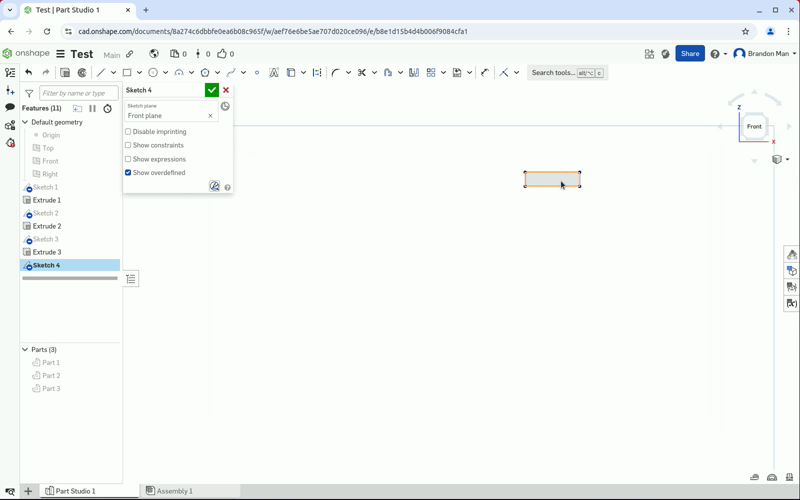
scroll(6)
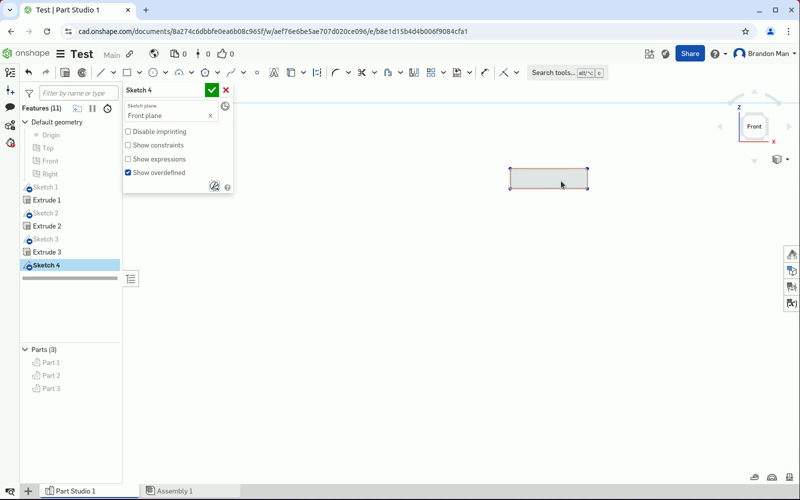
scroll(6)
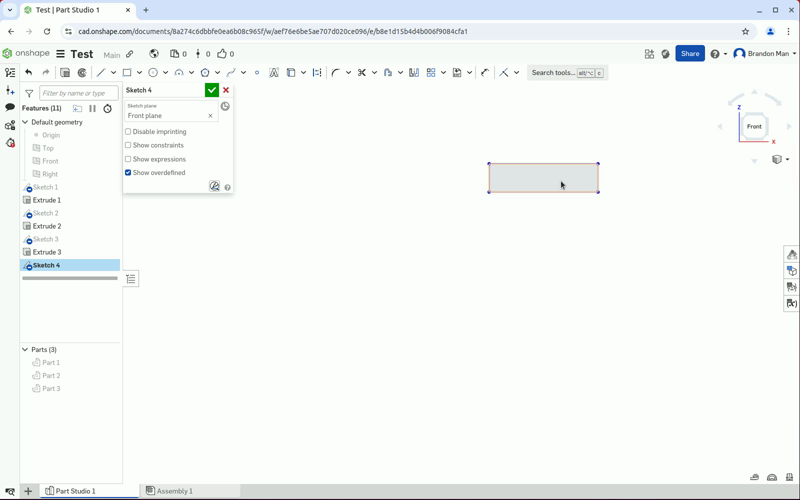
scroll(6)
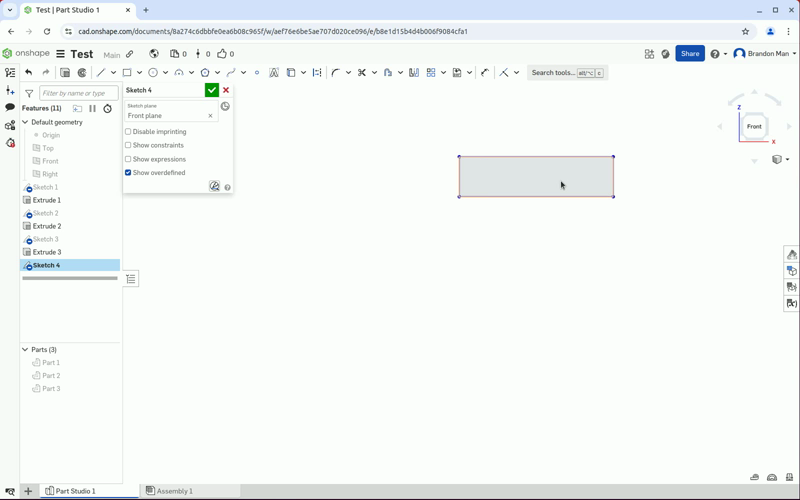
scroll(6)
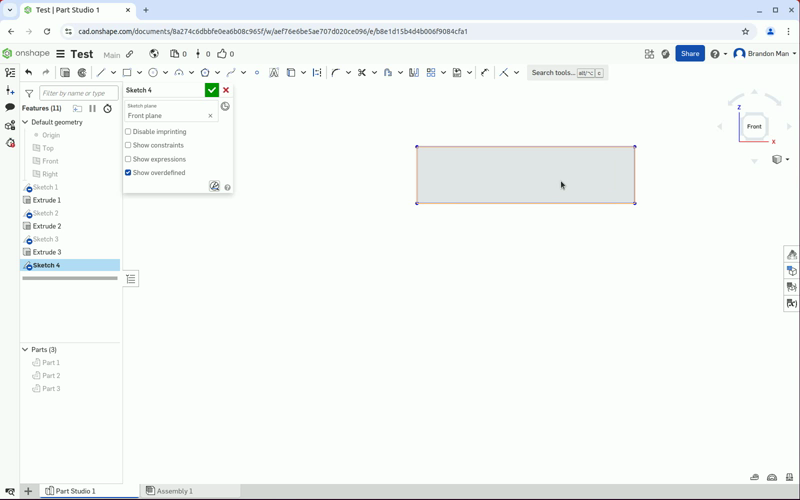
scroll(6)
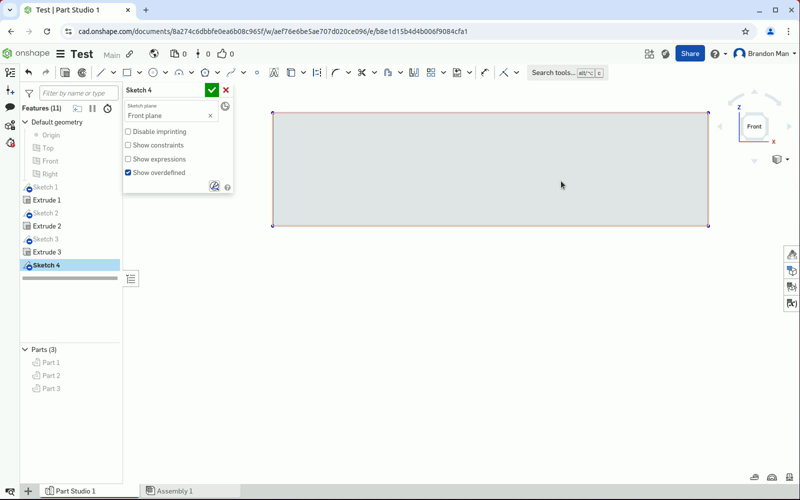
click(561, 180)
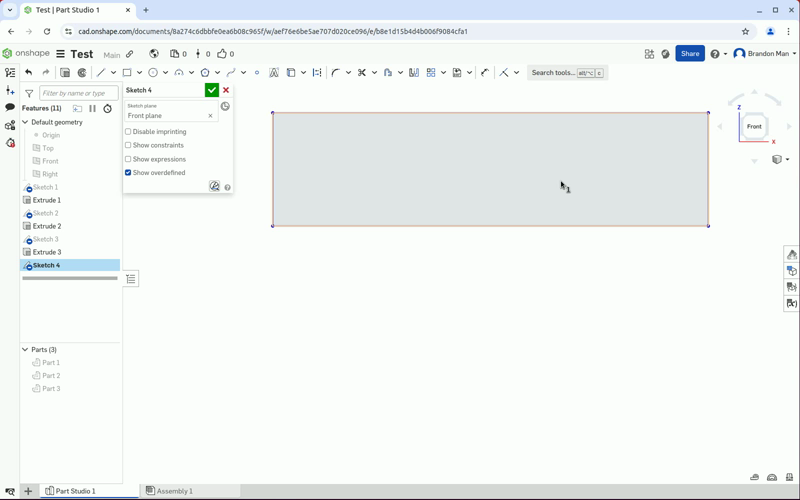
scroll(-6)
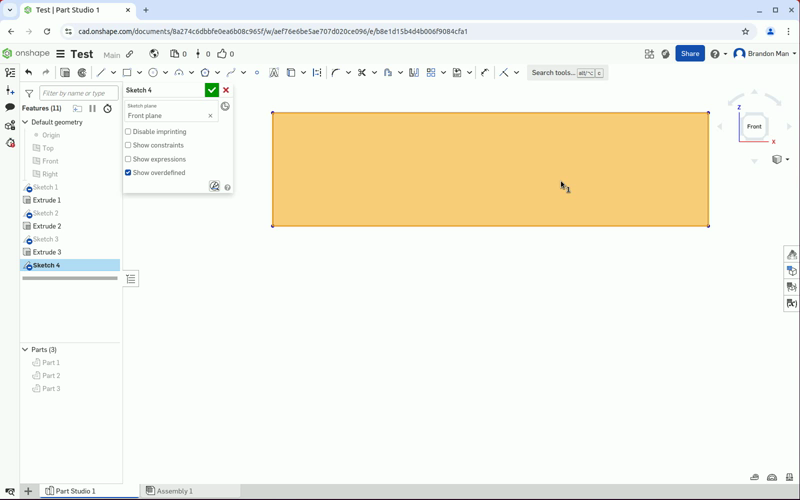
scroll(-6)
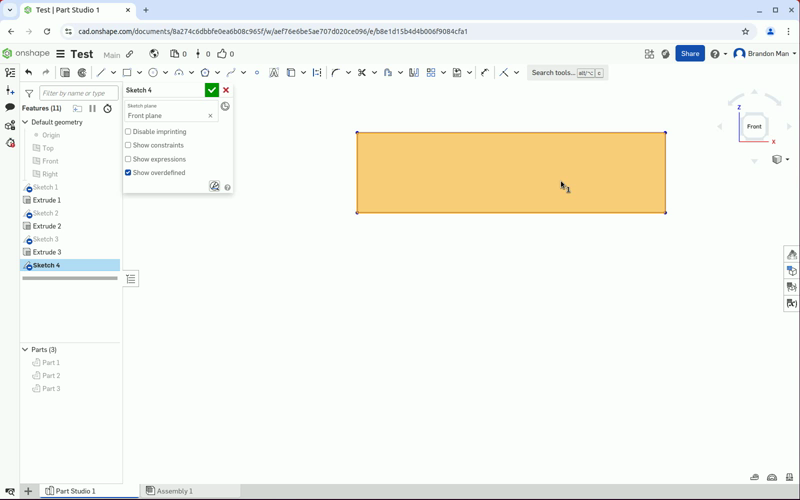
scroll(-6)
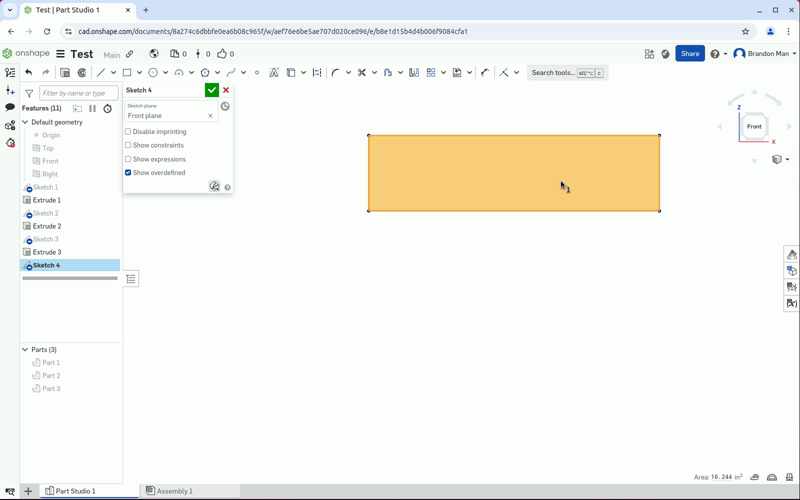
scroll(-6)
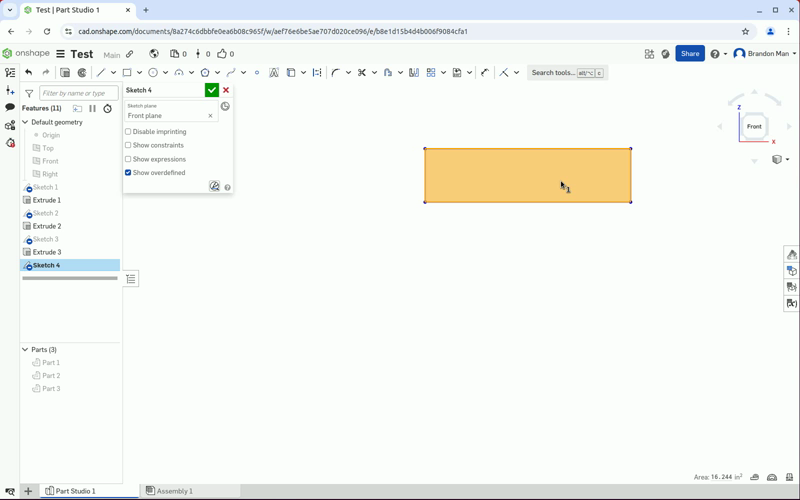
scroll(-6)
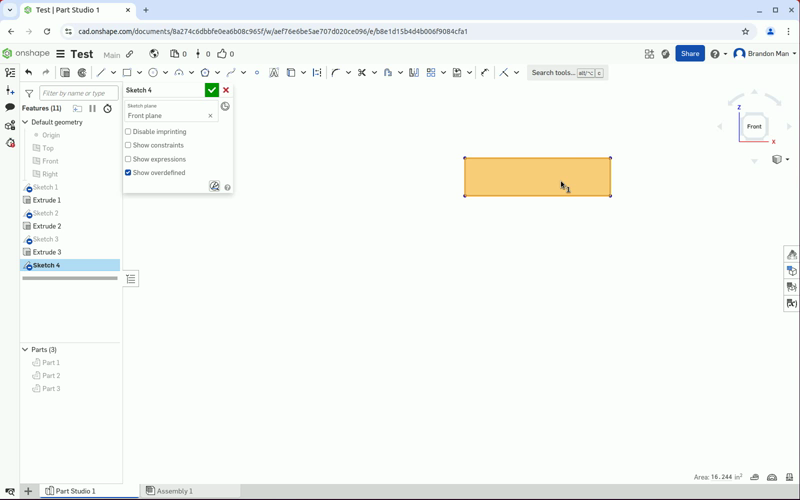
scroll(-6)
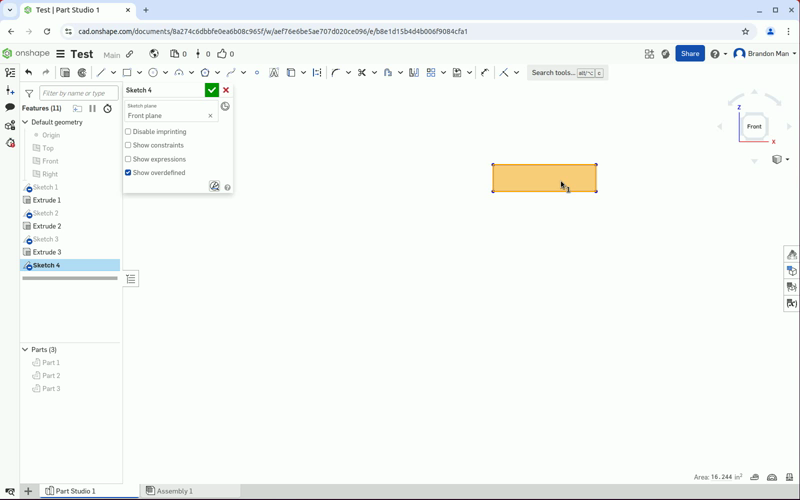
scroll(-6)
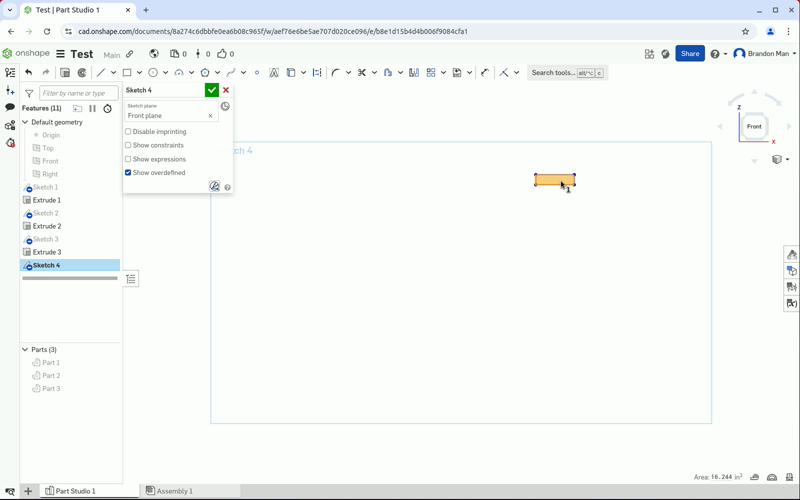
mouse_move(73, 352)
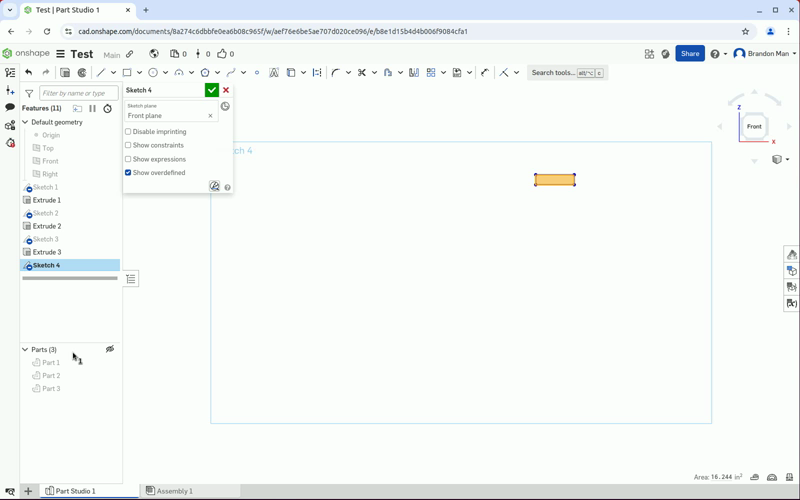
key(shift+y)
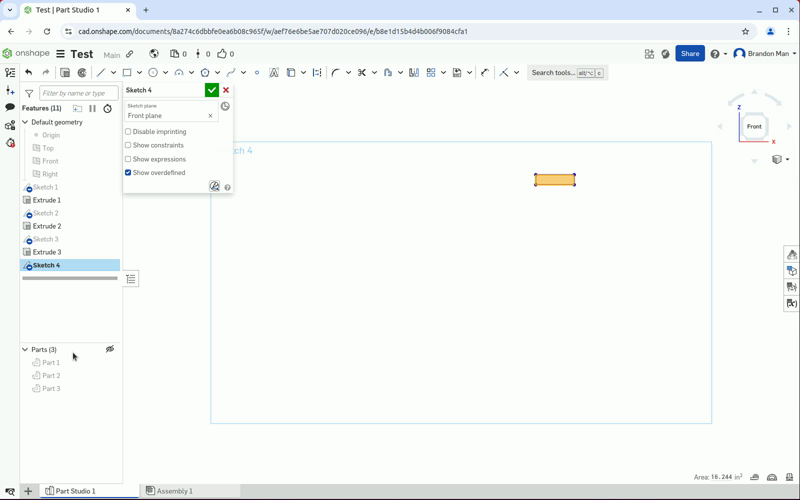
key(shift+e)
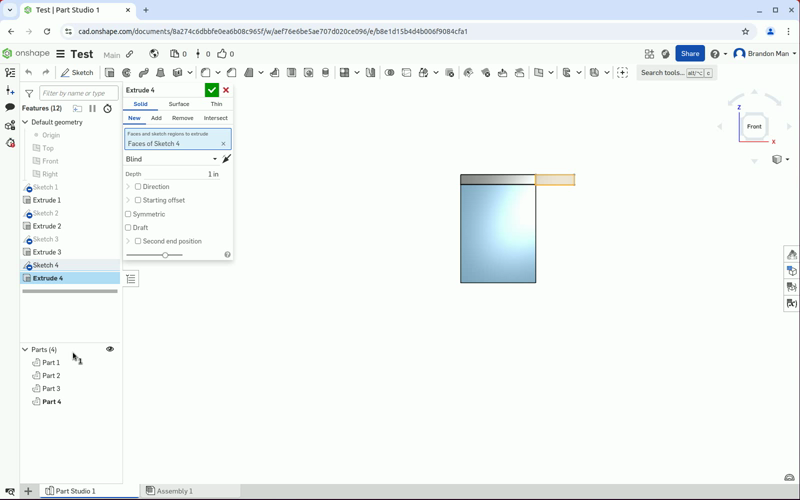
mouse_move(143, 106)
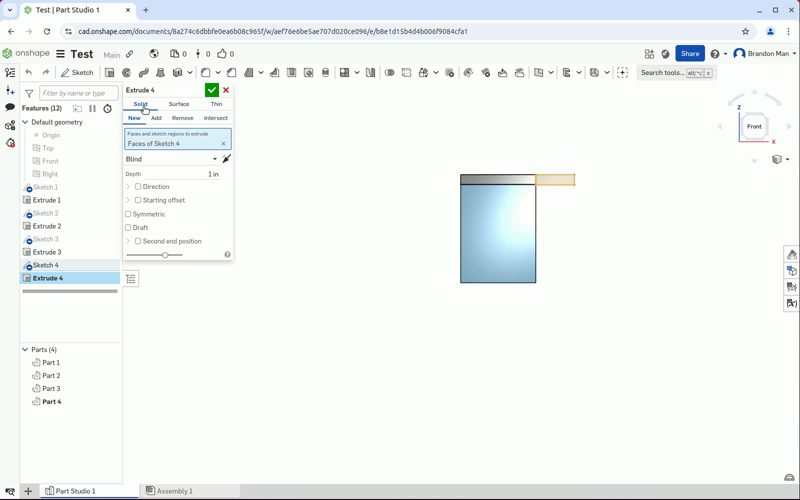
click(143, 106)
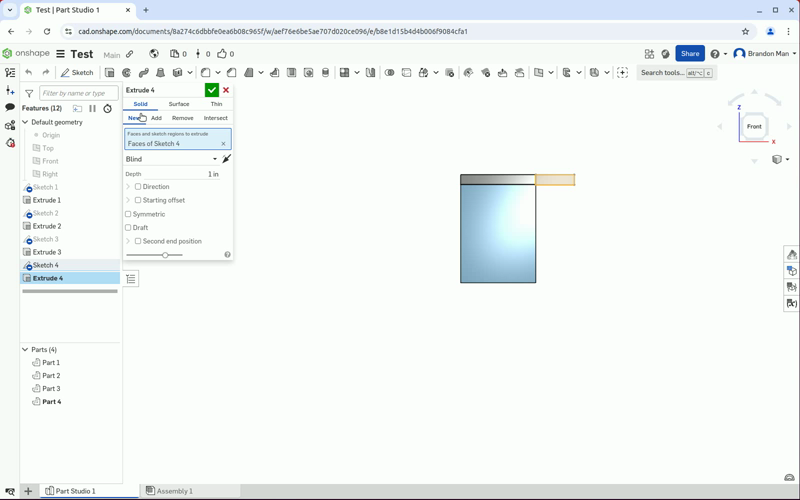
mouse_move(137, 120)
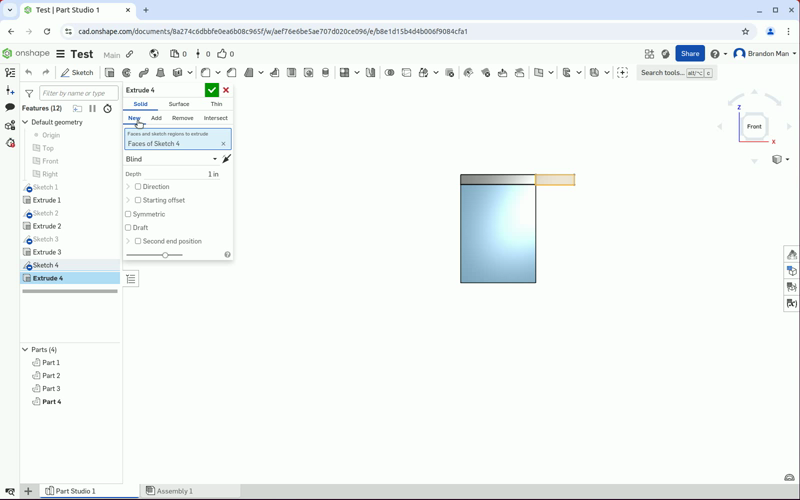
click(137, 120)
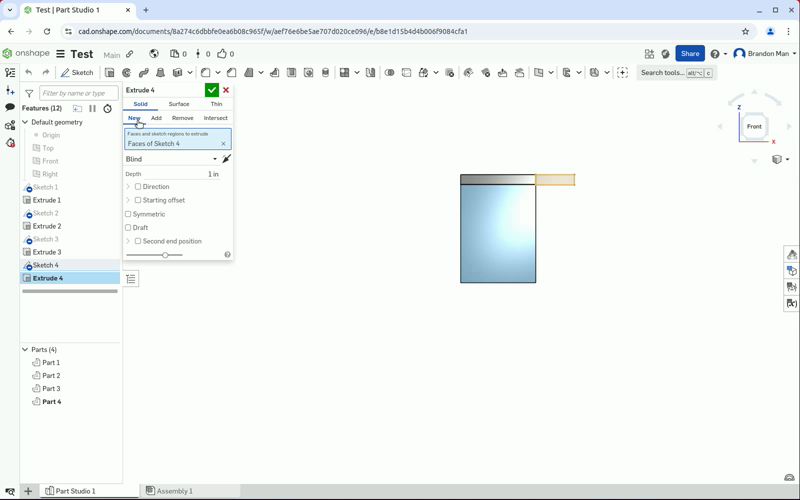
key(tab, 4)
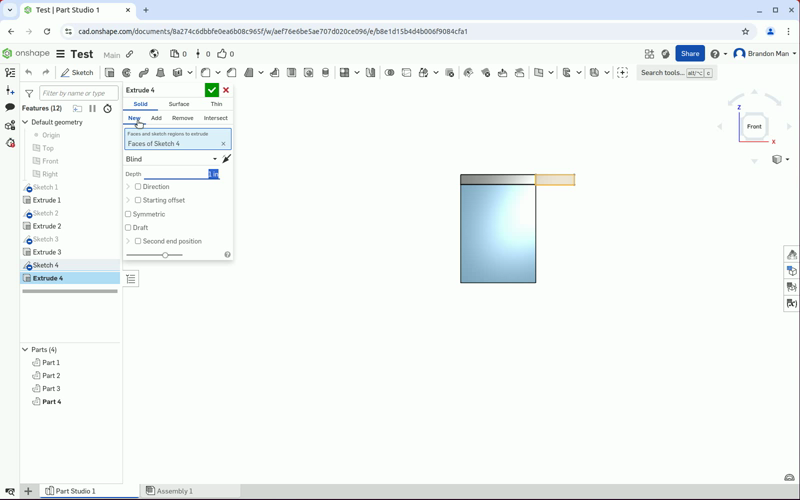
text(-0.241)
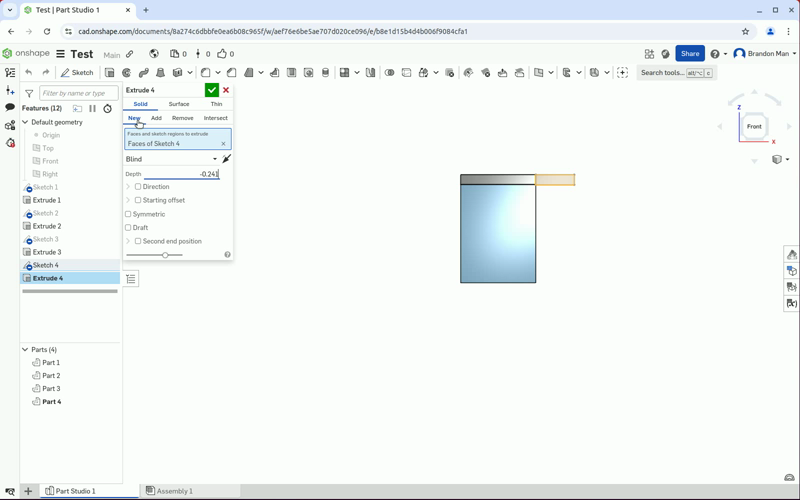
key(enter)
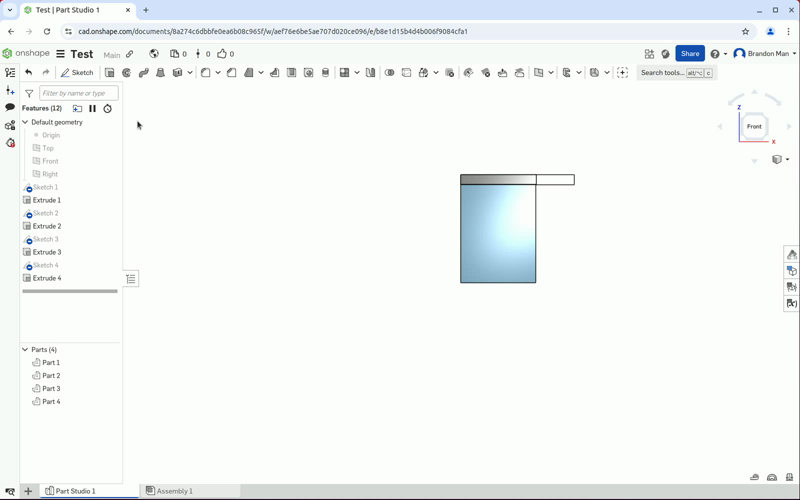
key(shift+h)
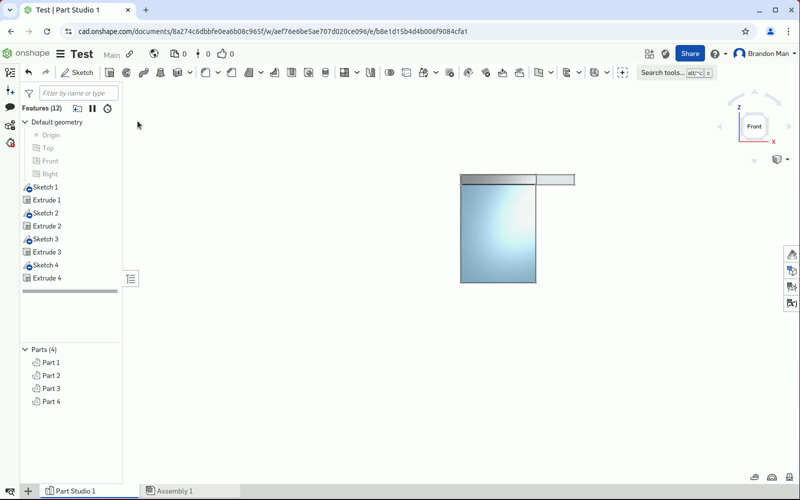
key(shift+h)
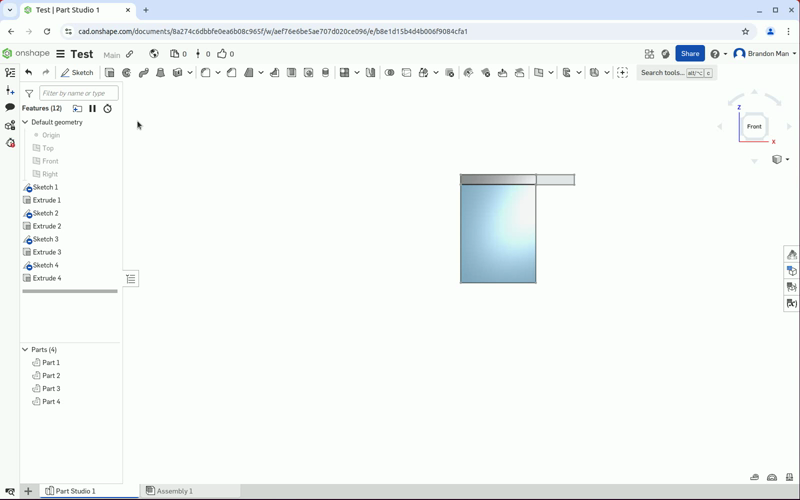
key(shift+7)
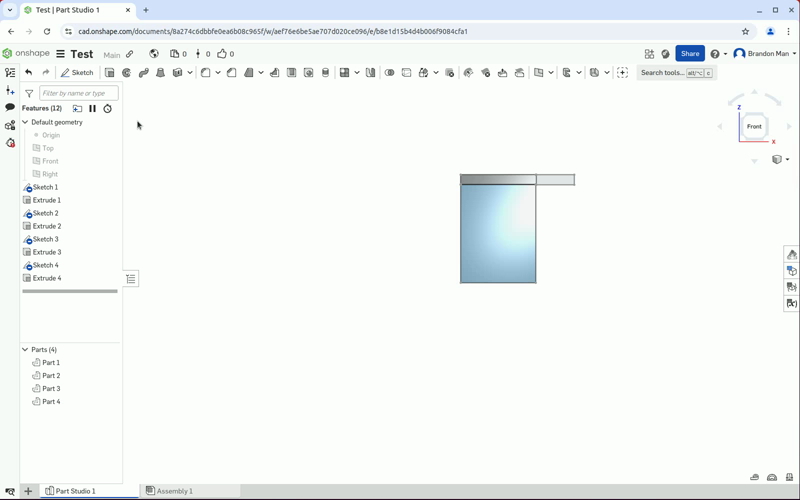
key(left, 2)
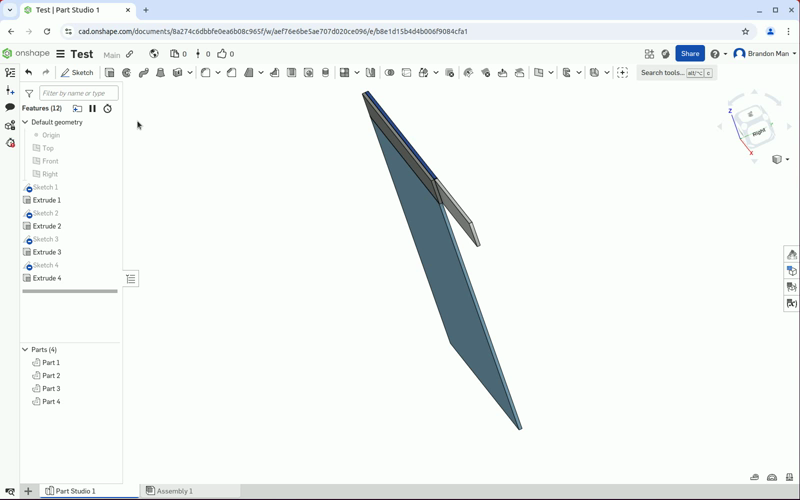
key(down, 2)
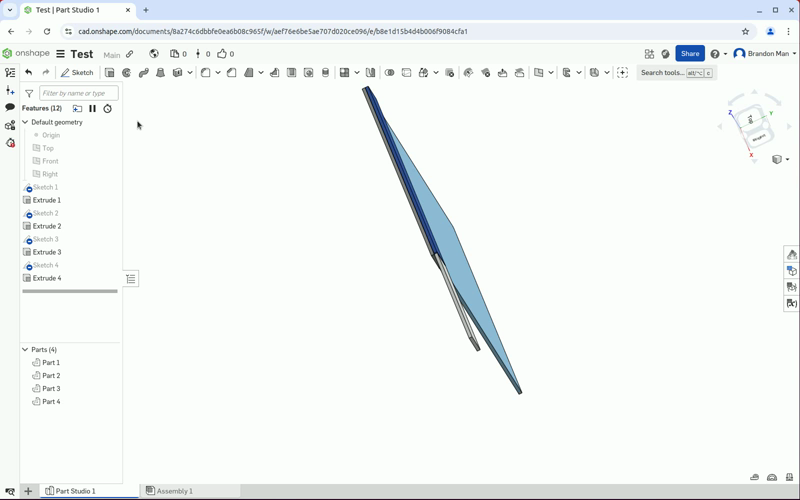
key(up, 2)
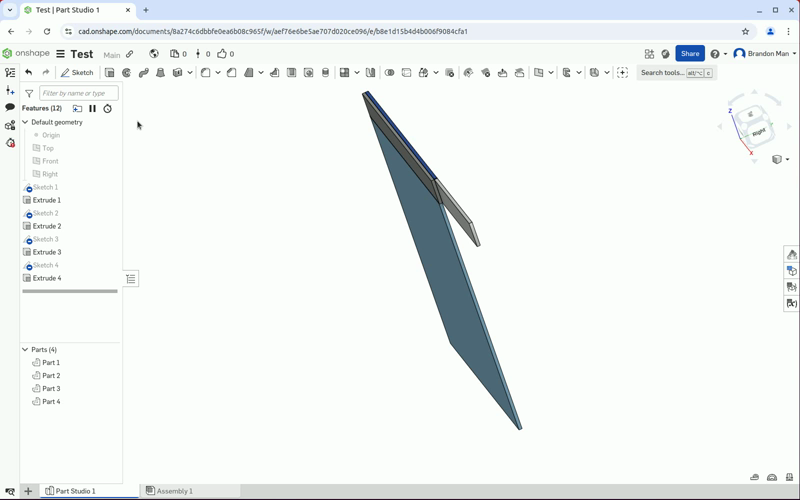
key(right, 2)
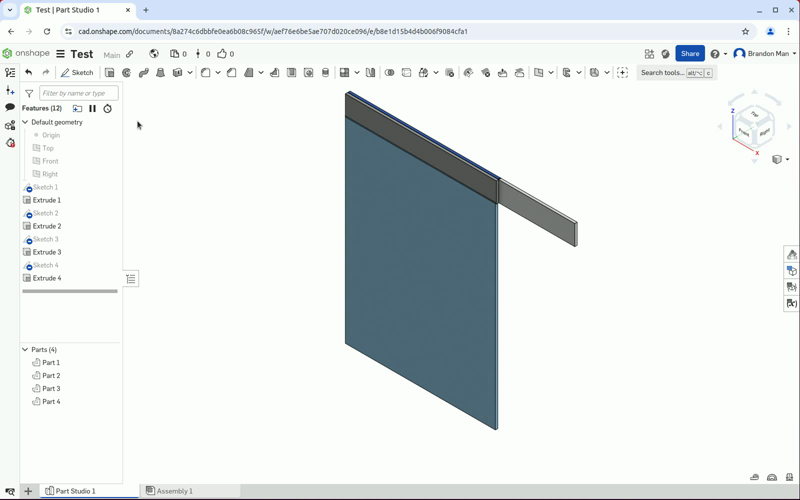
mouse_move(73, 189)
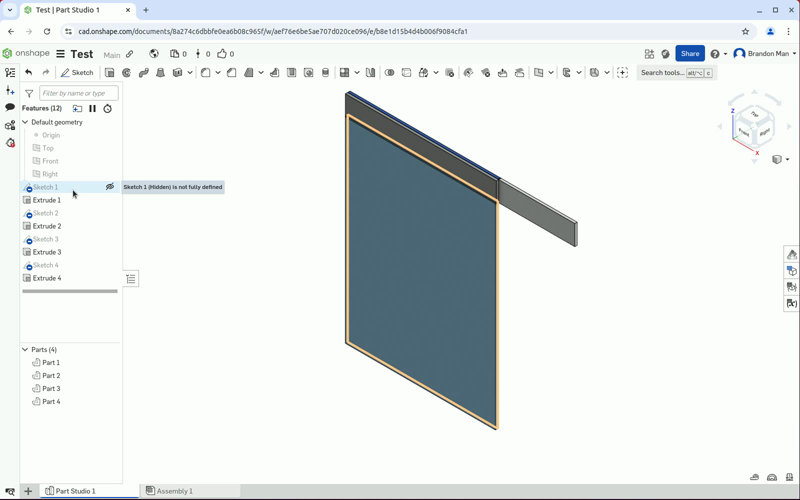
click(73, 189)